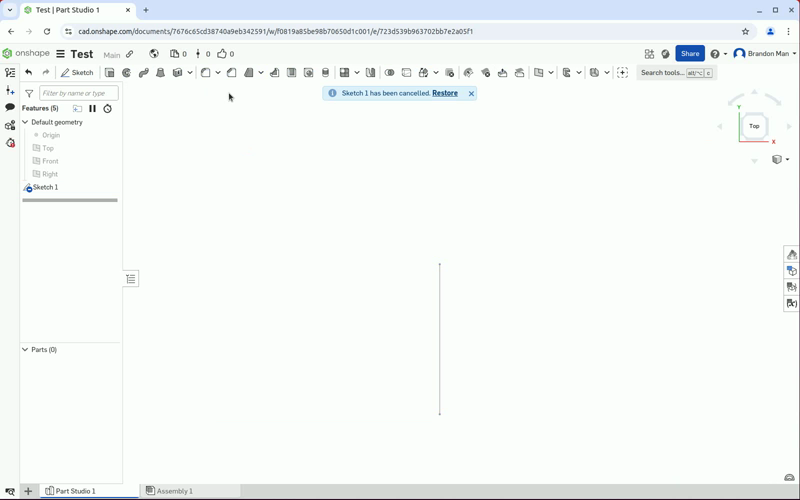
key(shift+h)
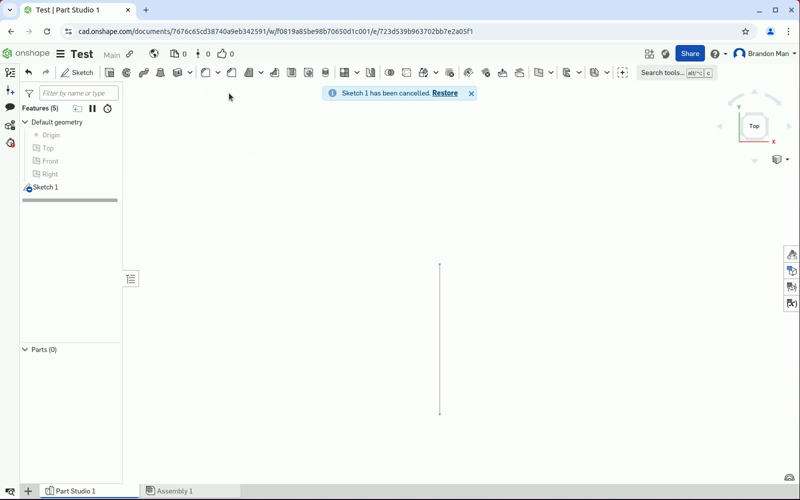
key(shift+s)
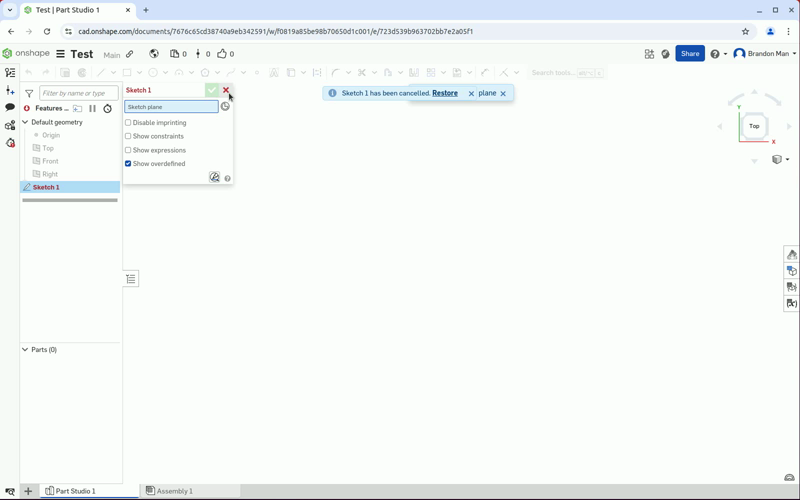
mouse_move(73, 150)
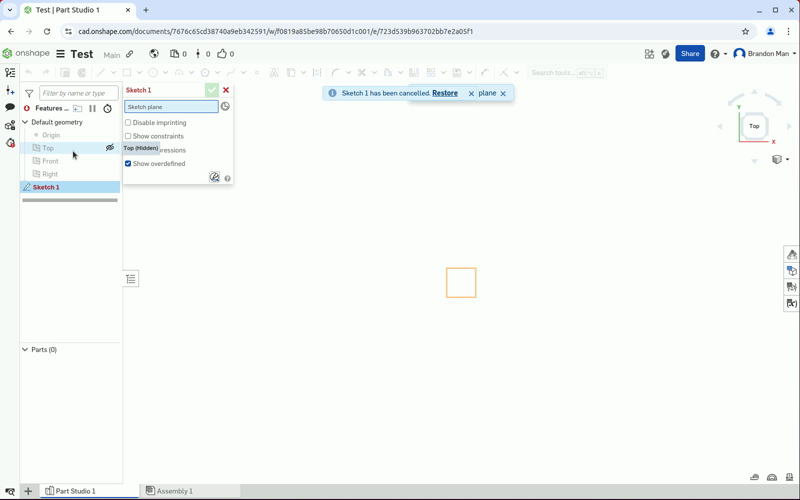
click(73, 150)
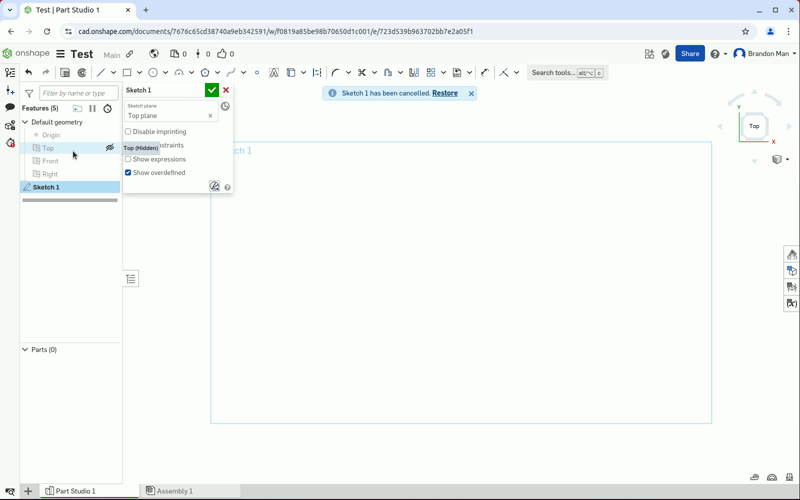
mouse_move(73, 352)
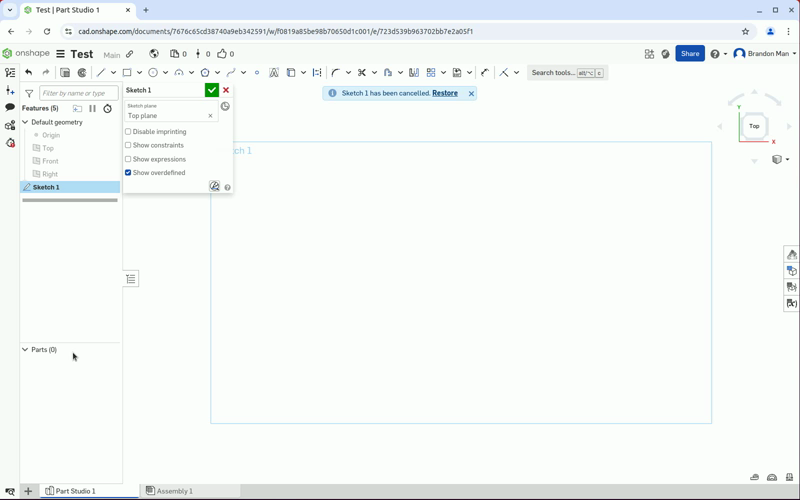
key(y)
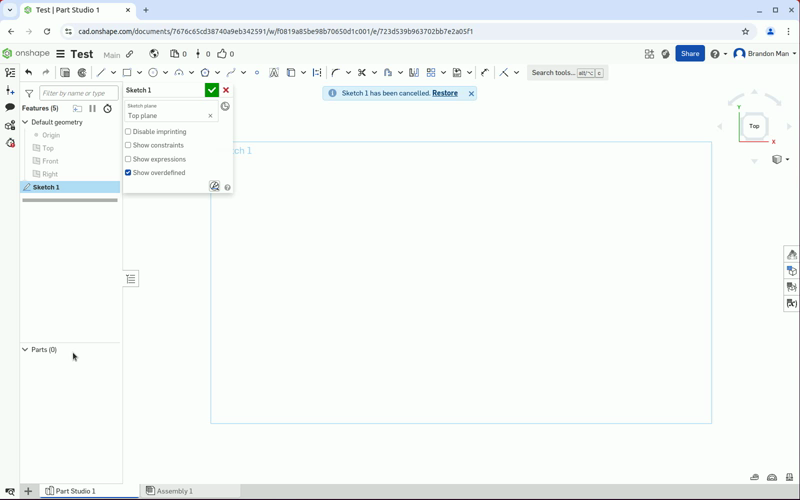
key(l)
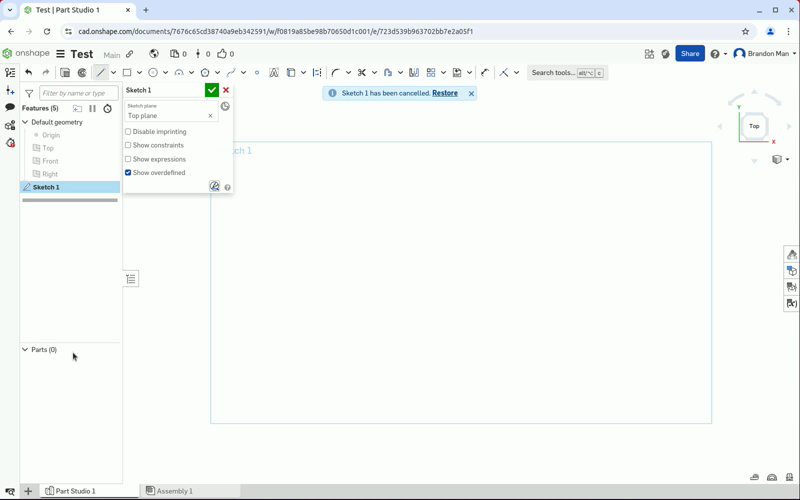
key_down(shift)
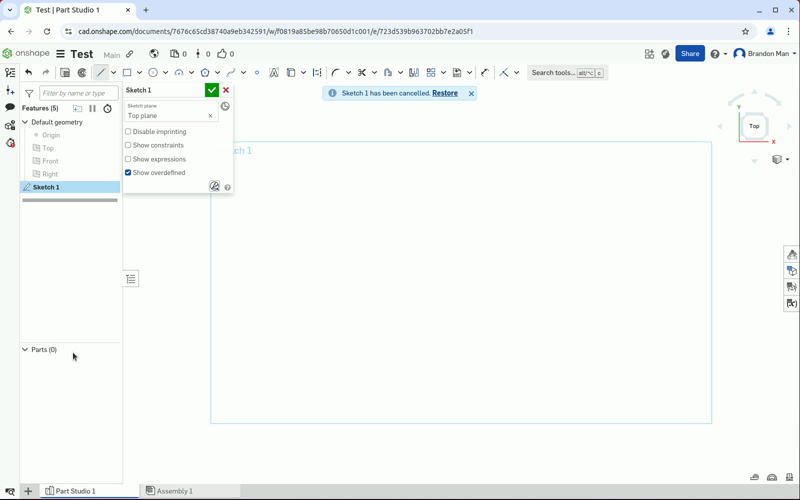
mouse_move(390, 321)
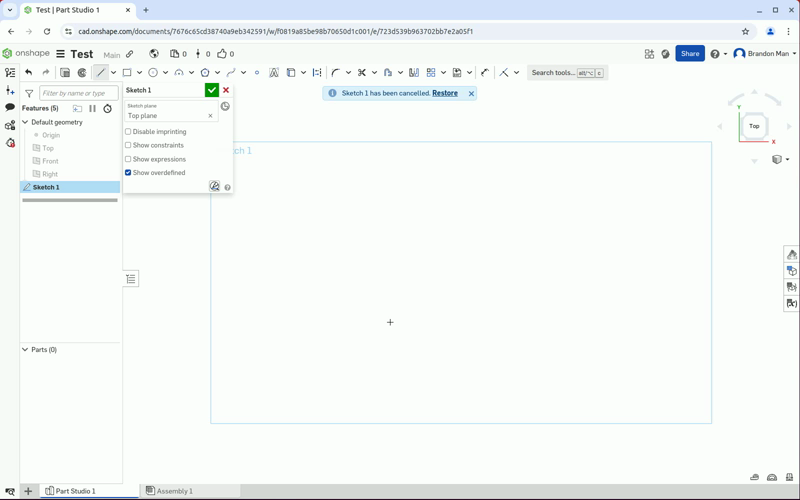
click(390, 321)
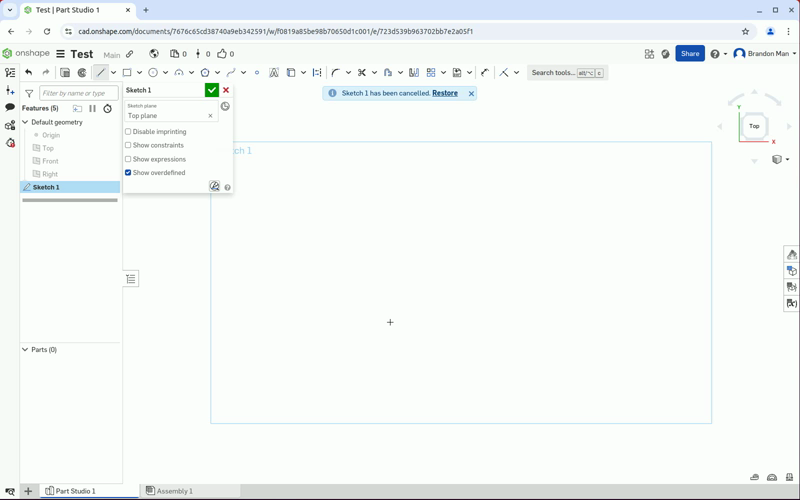
key_up(shift)
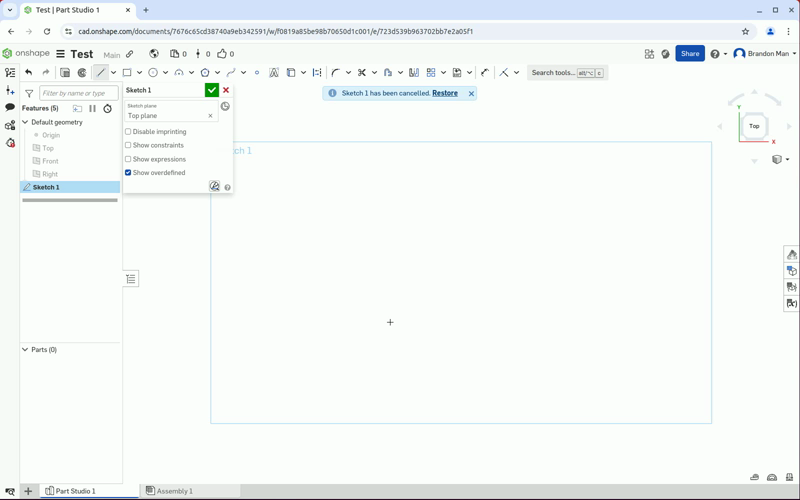
key_down(shift)
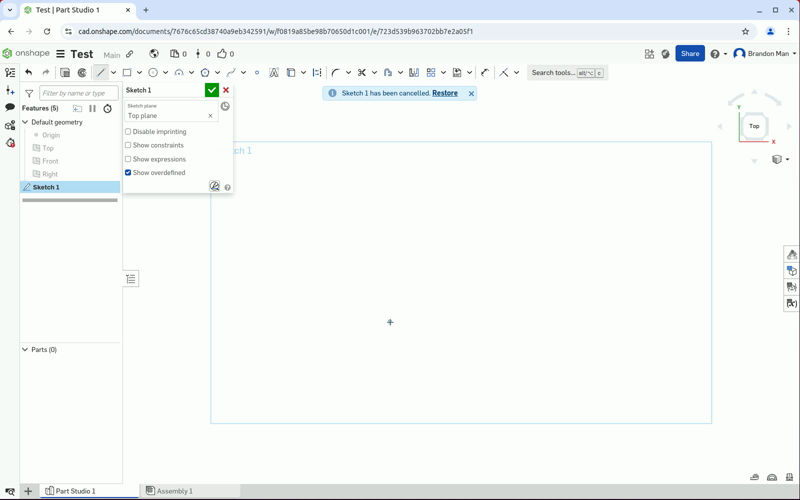
mouse_move(530, 321)
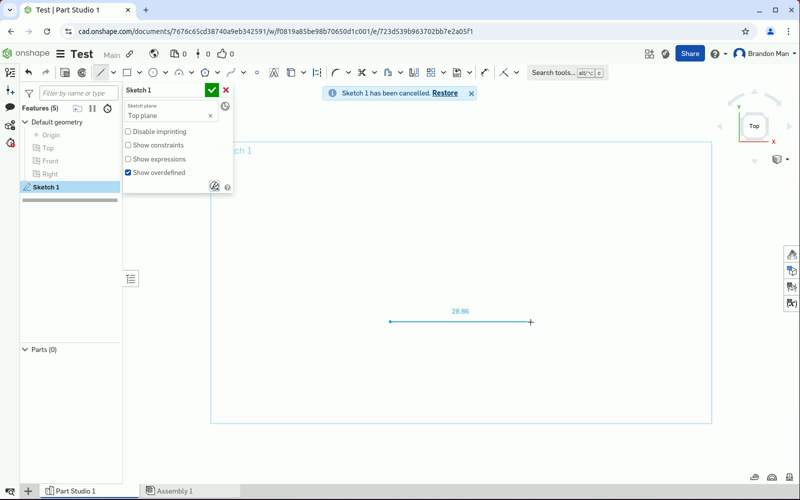
click(530, 321)
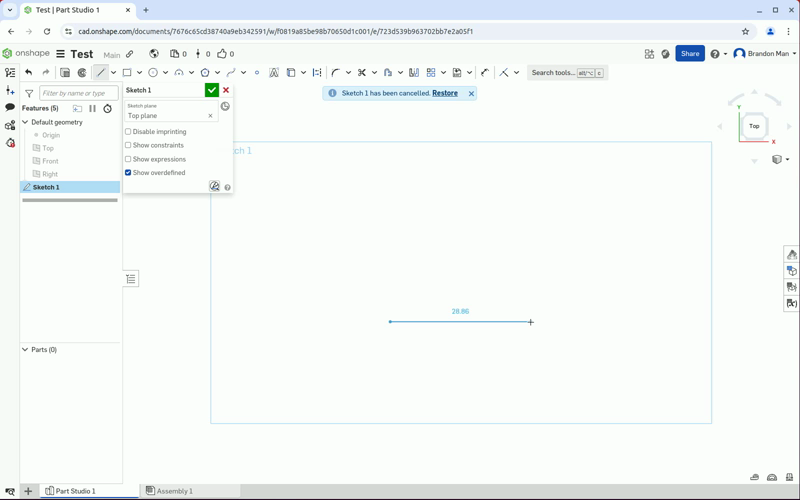
key_up(shift)
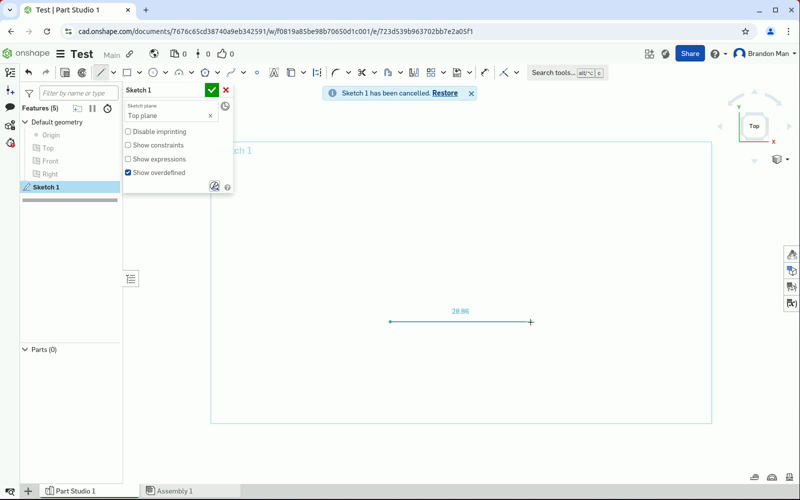
key_down(shift)
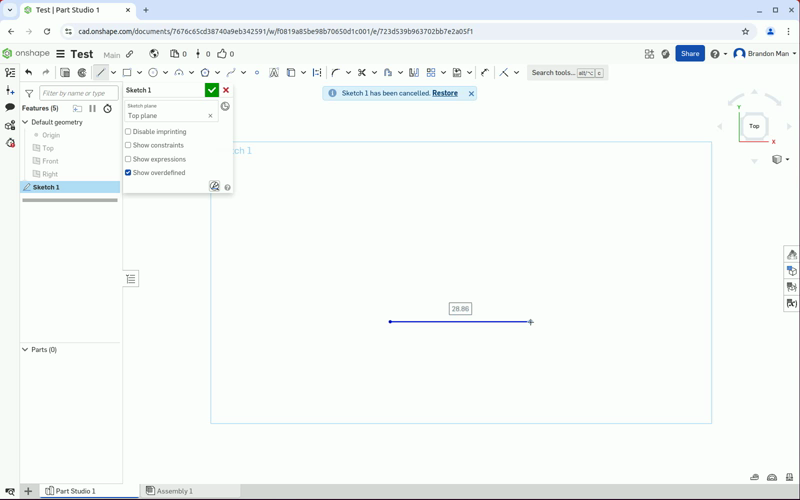
mouse_move(530, 243)
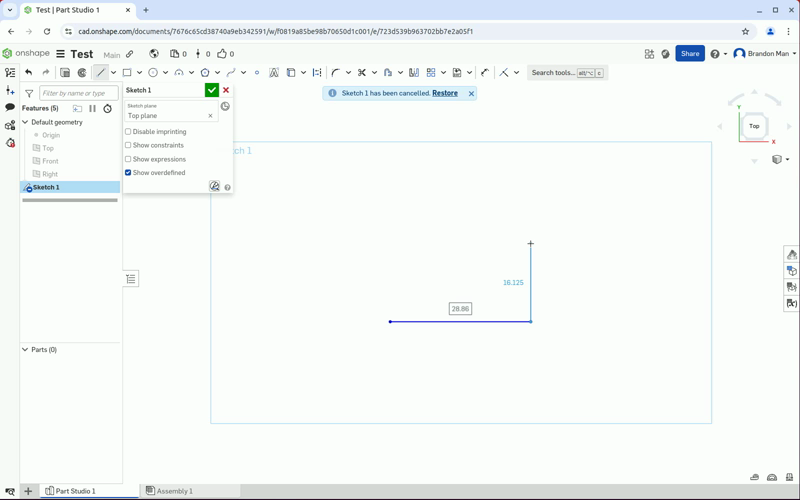
click(530, 243)
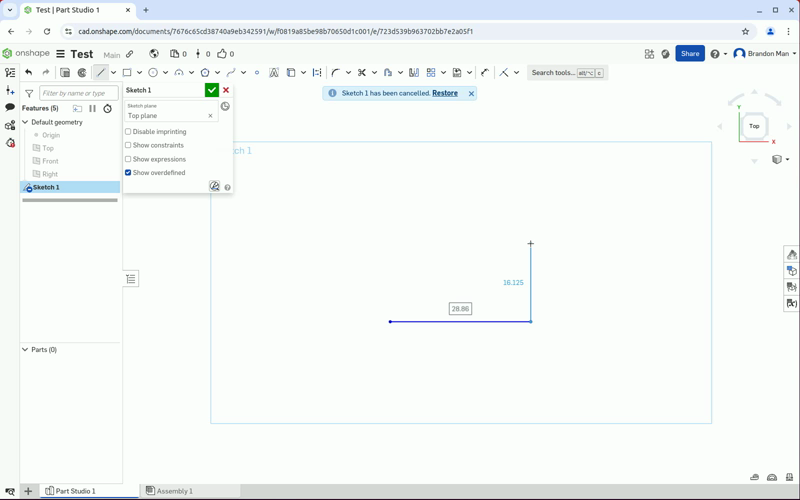
key_up(shift)
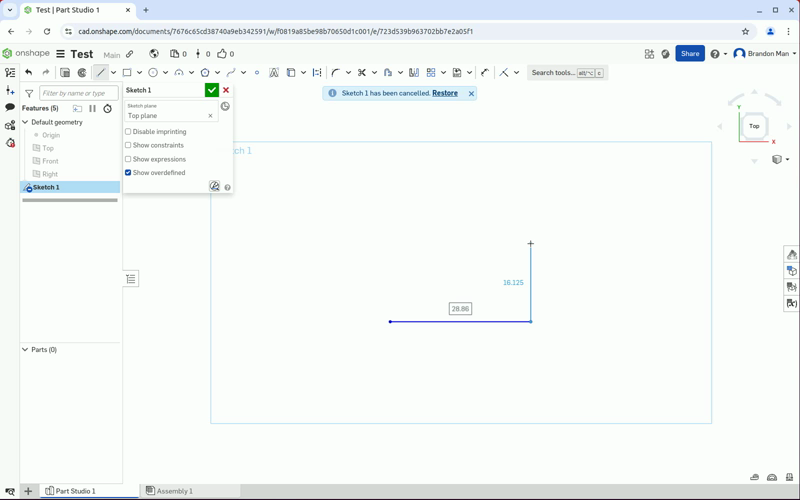
key_down(shift)
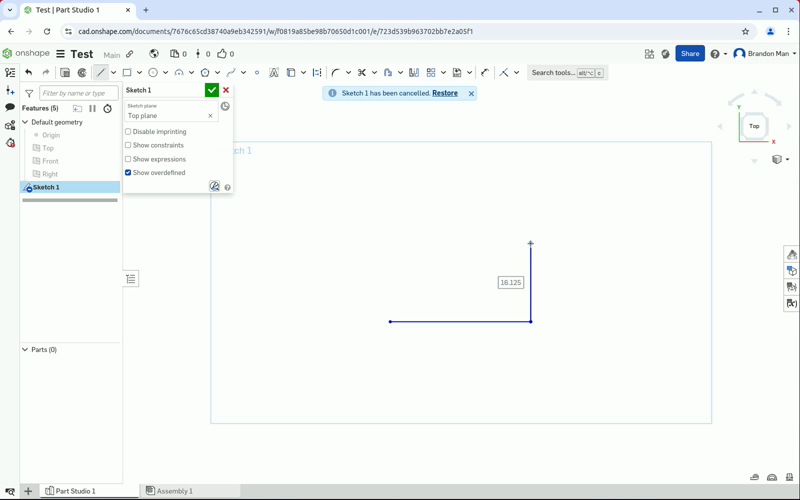
mouse_move(390, 243)
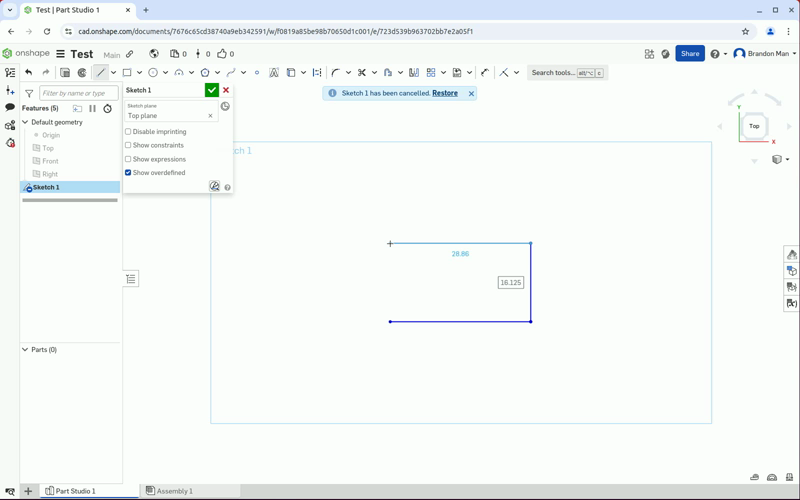
click(390, 243)
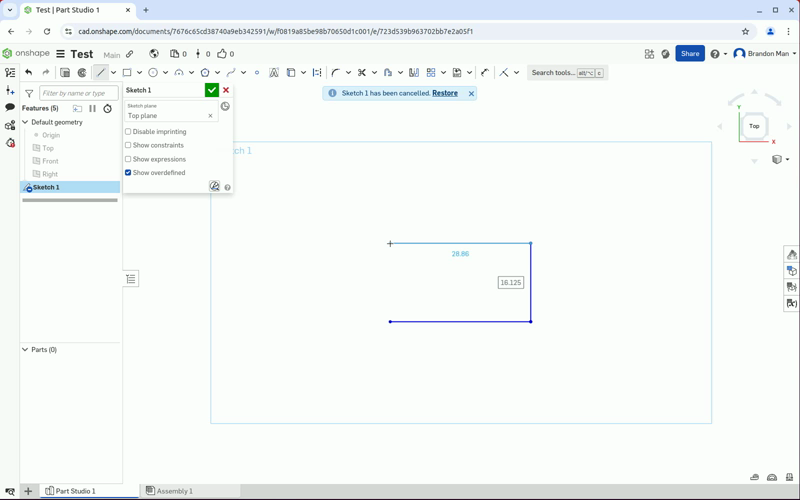
key_up(shift)
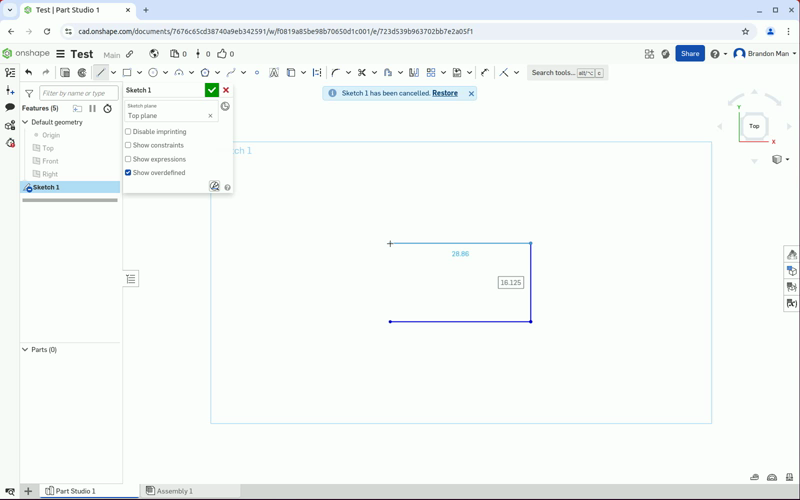
key_down(shift)
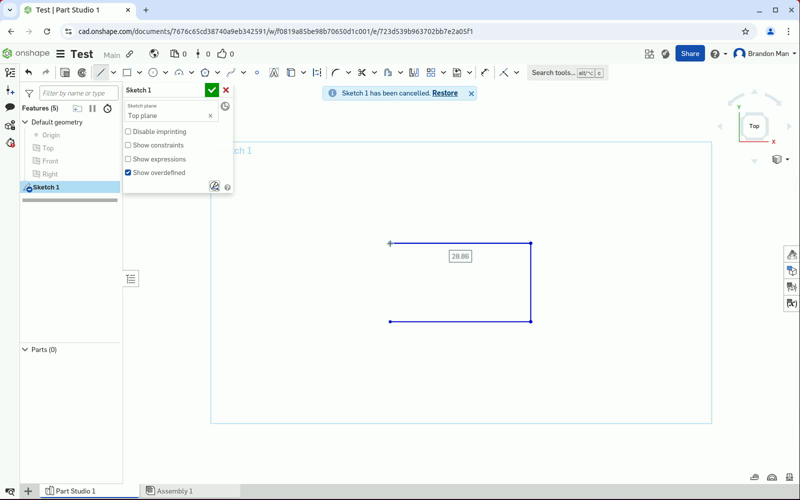
mouse_move(390, 321)
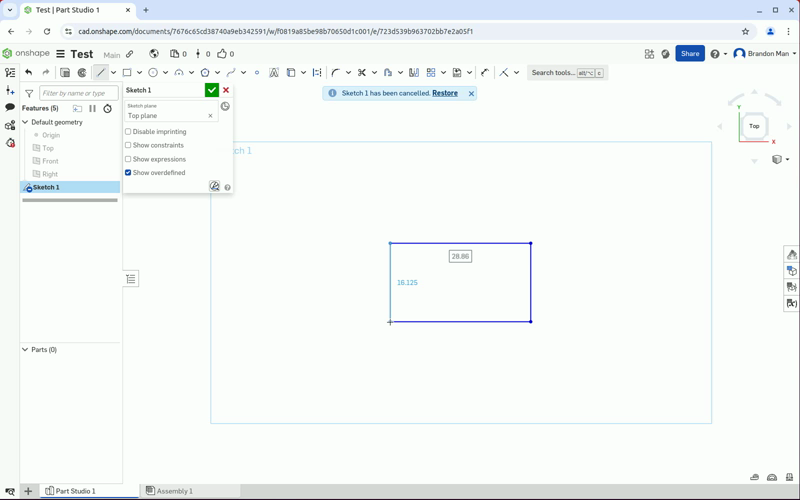
key_up(shift)
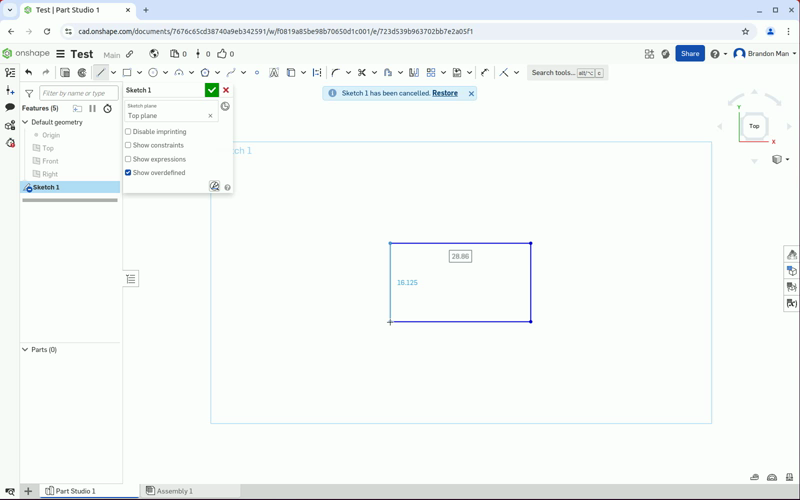
click(390, 321)
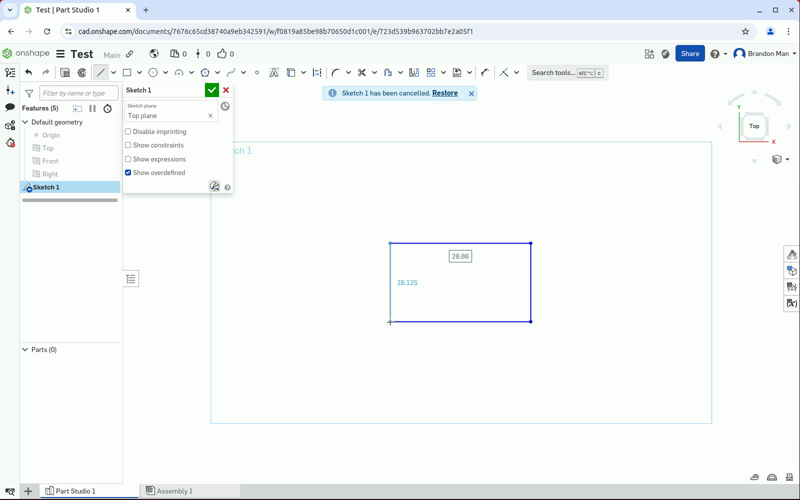
key(esc)
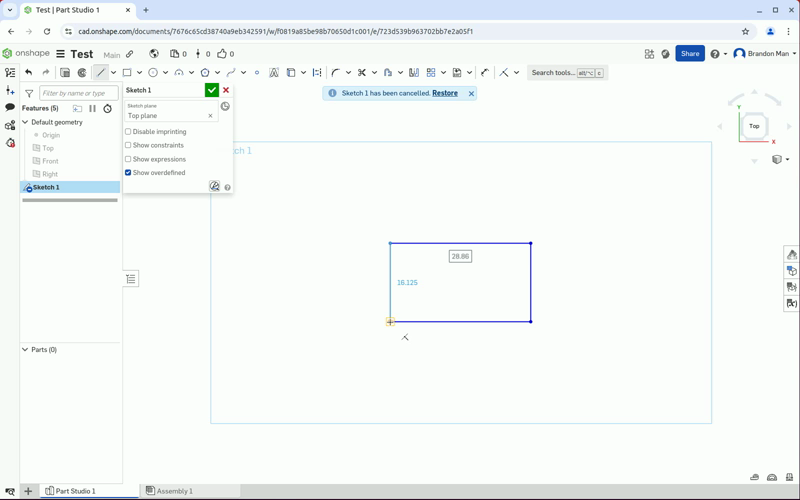
mouse_move(442, 285)
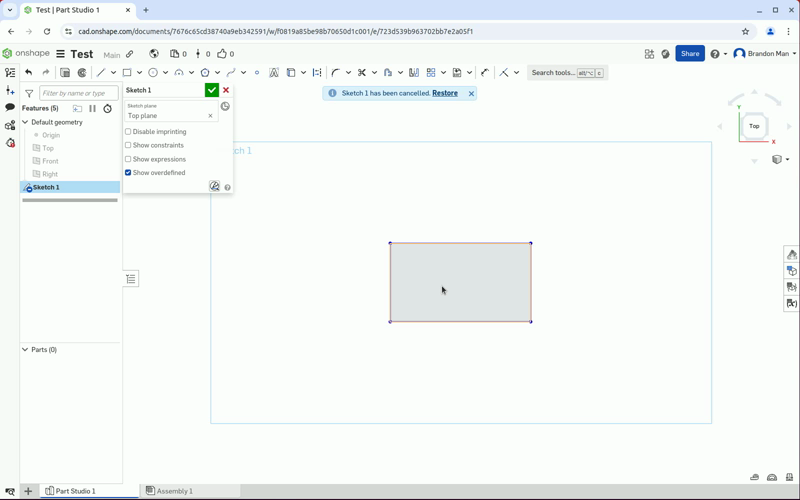
click(442, 285)
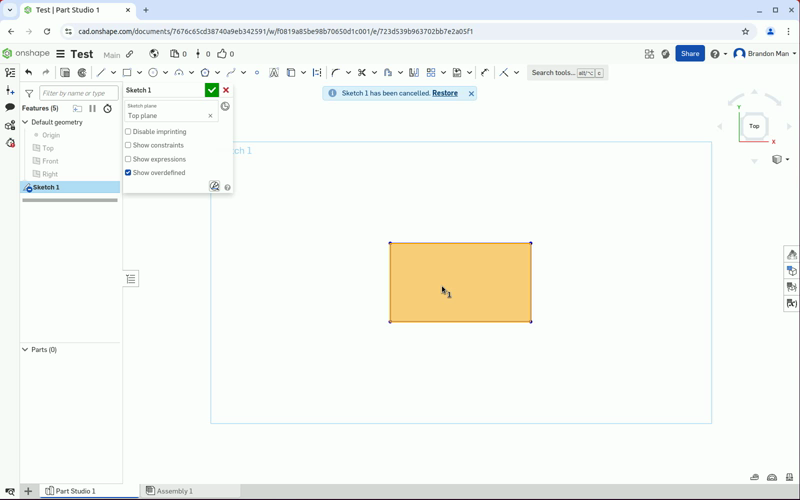
mouse_move(73, 352)
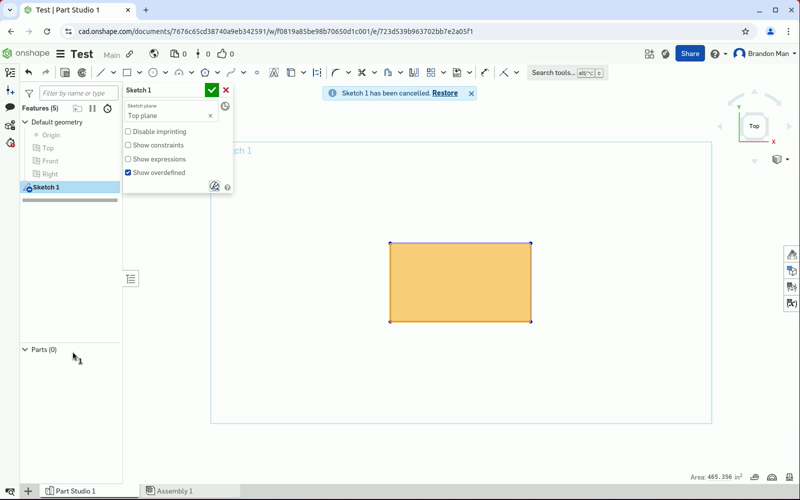
key(shift+y)
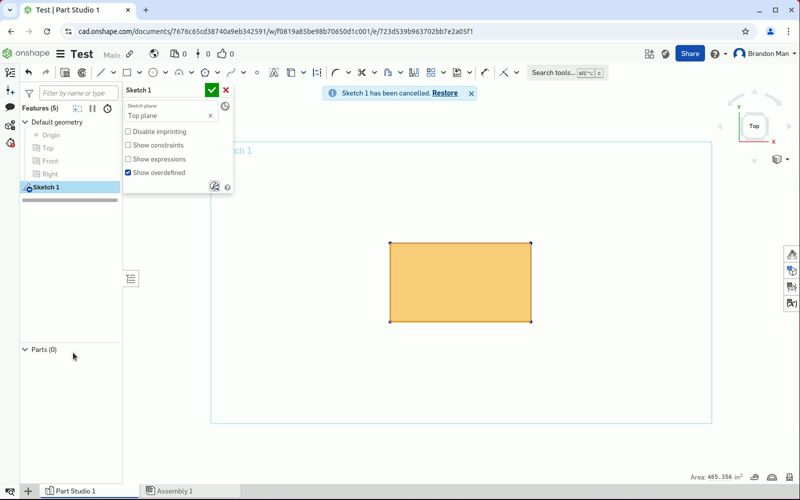
key(shift+e)
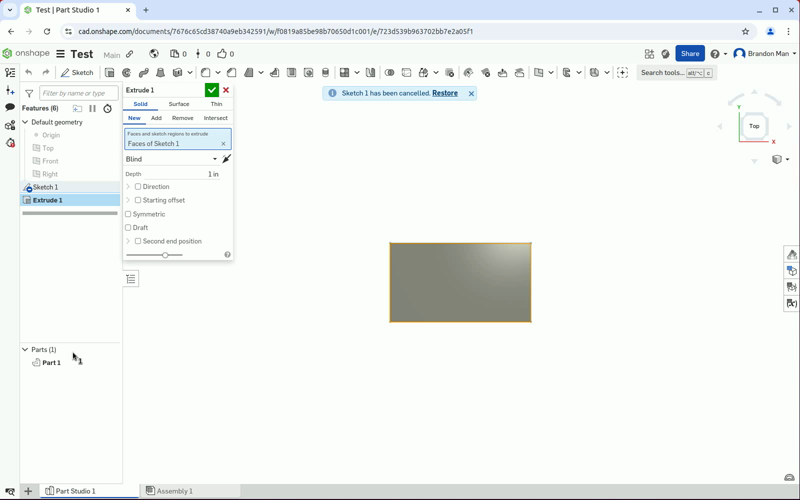
mouse_move(143, 106)
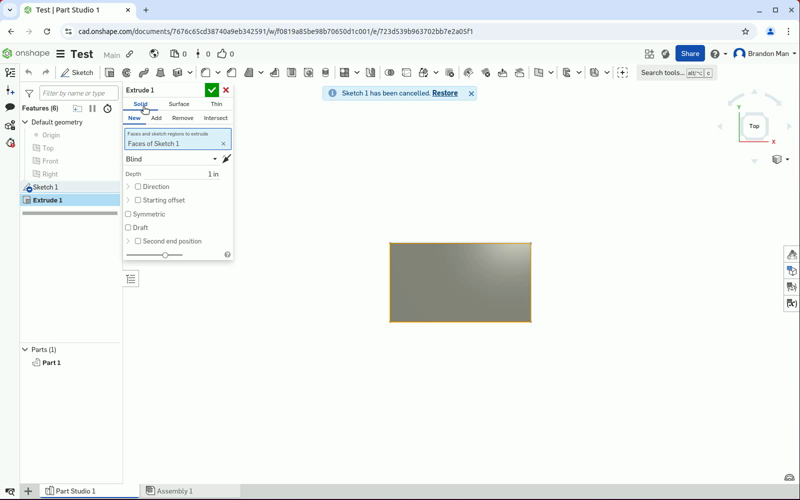
click(143, 106)
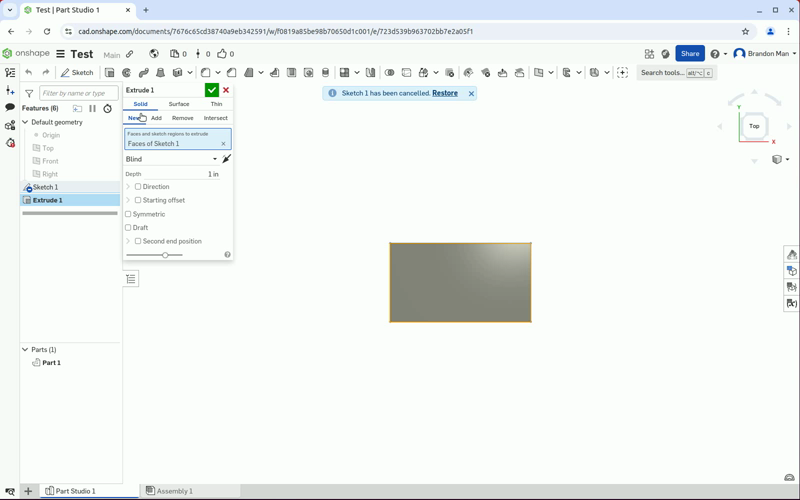
mouse_move(137, 120)
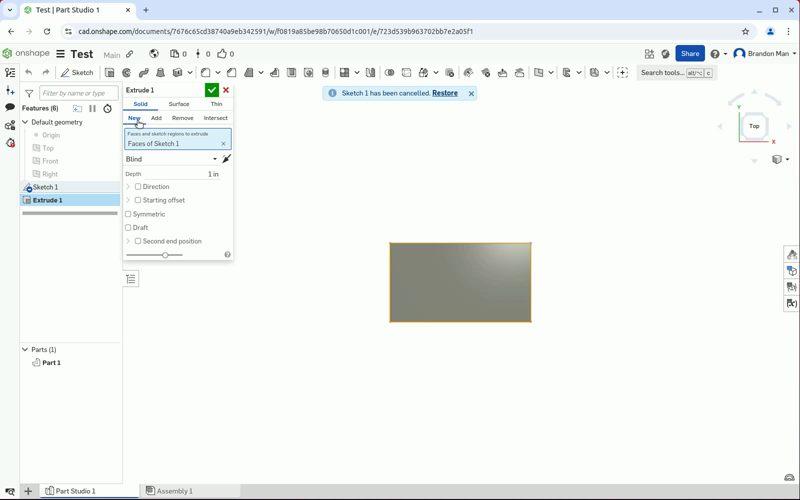
click(137, 120)
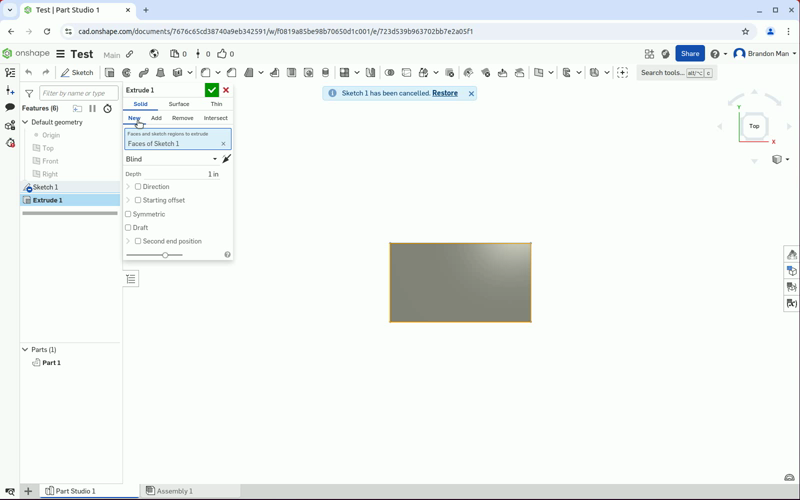
key(tab, 4)
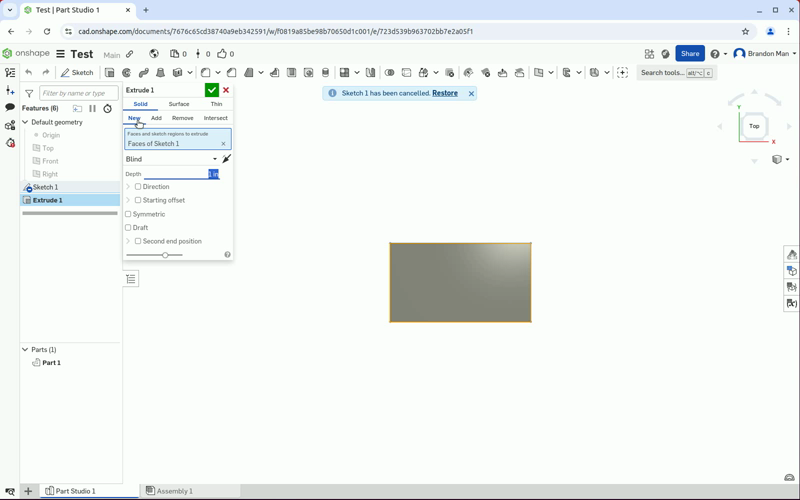
text(1.444)
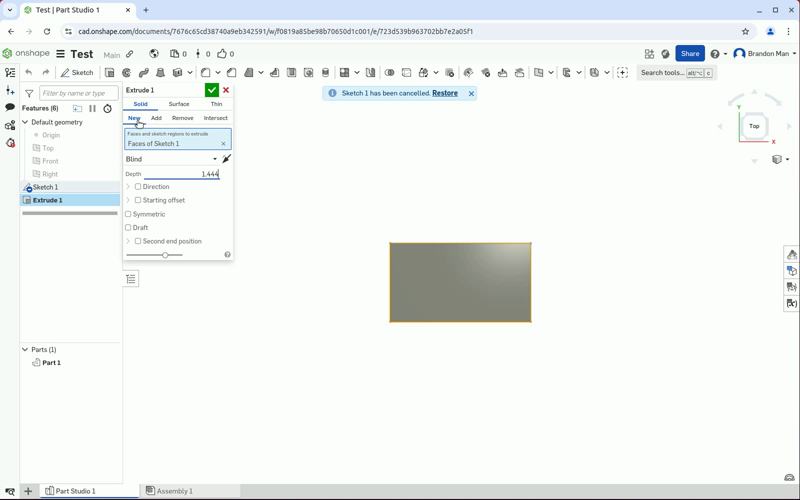
key(tab, 3)
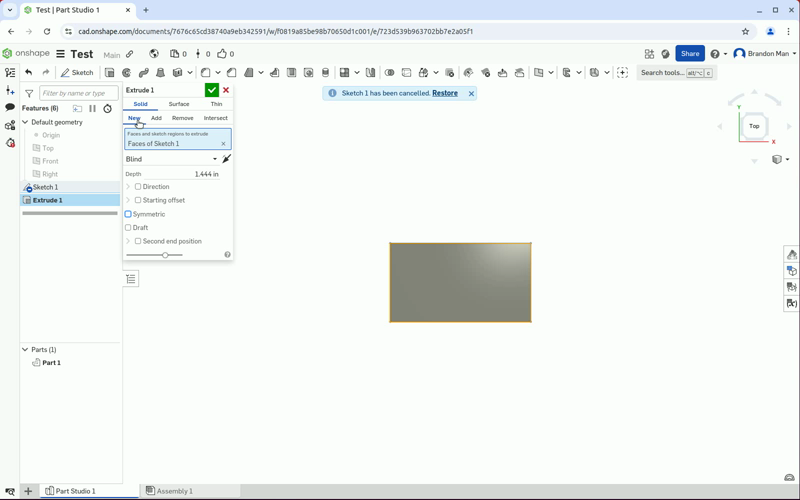
key(space)
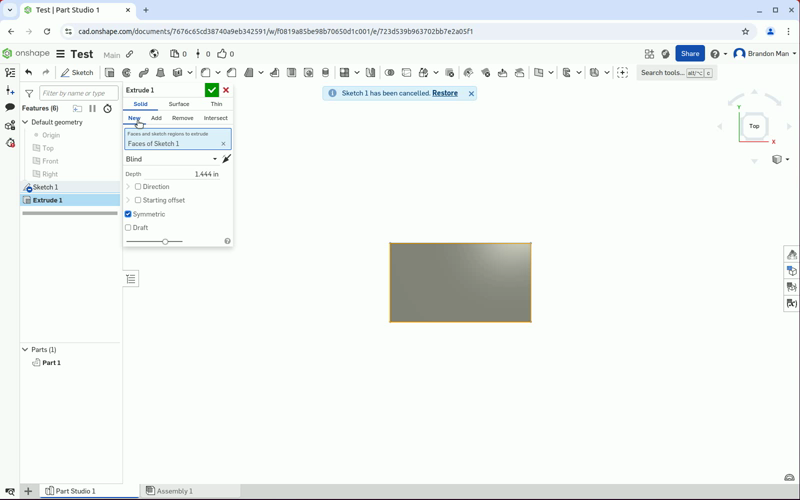
key(enter)
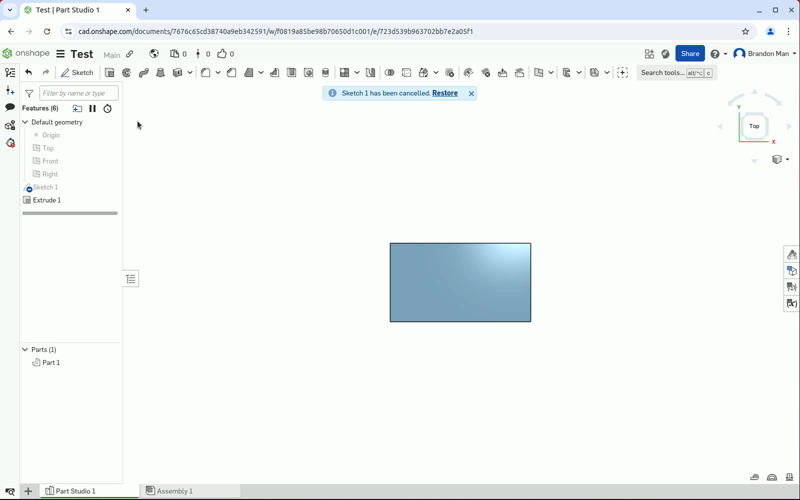
key(shift+h)
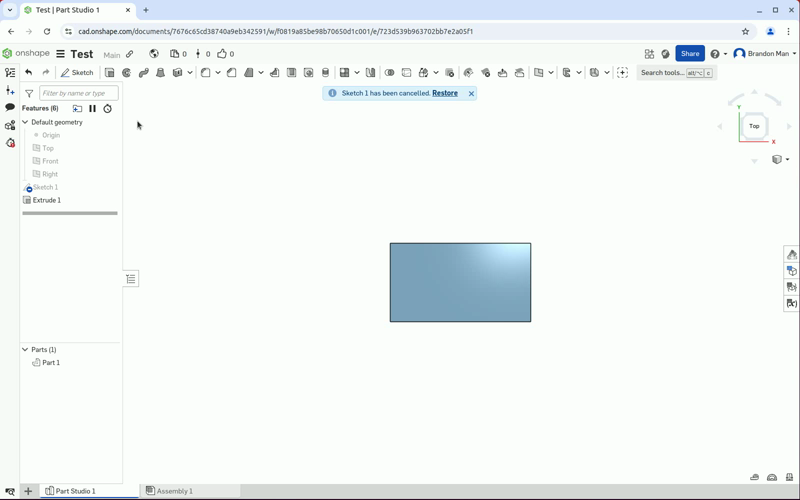
key(shift+h)
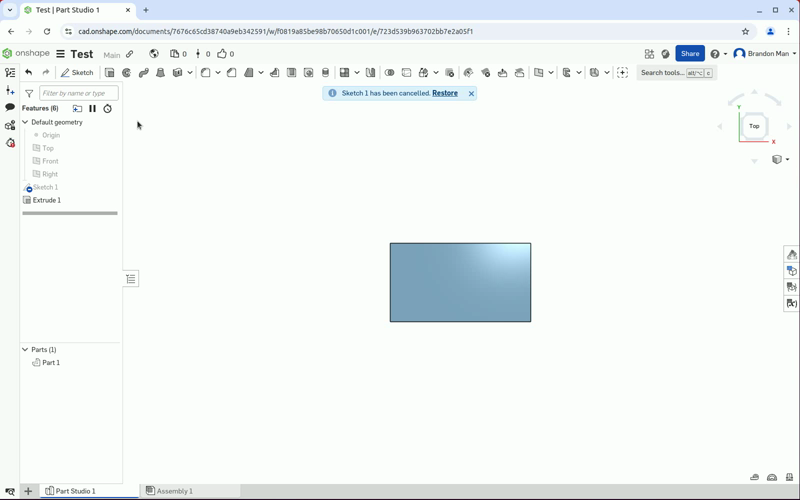
mouse_move(73, 189)
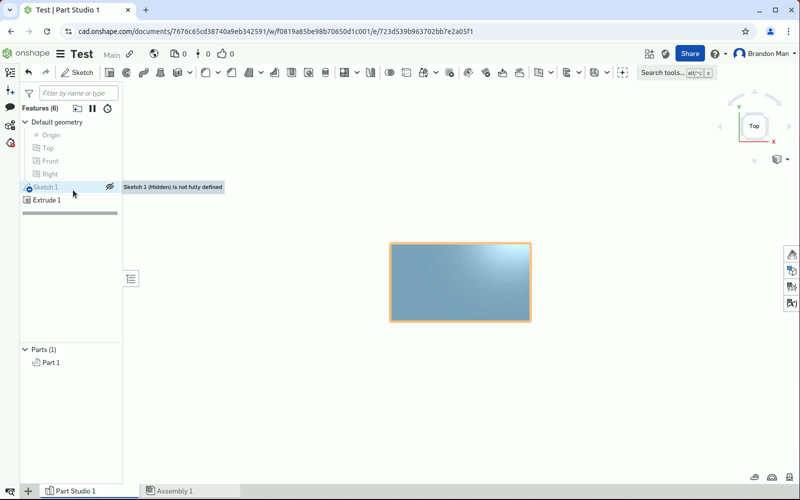
click(73, 189)
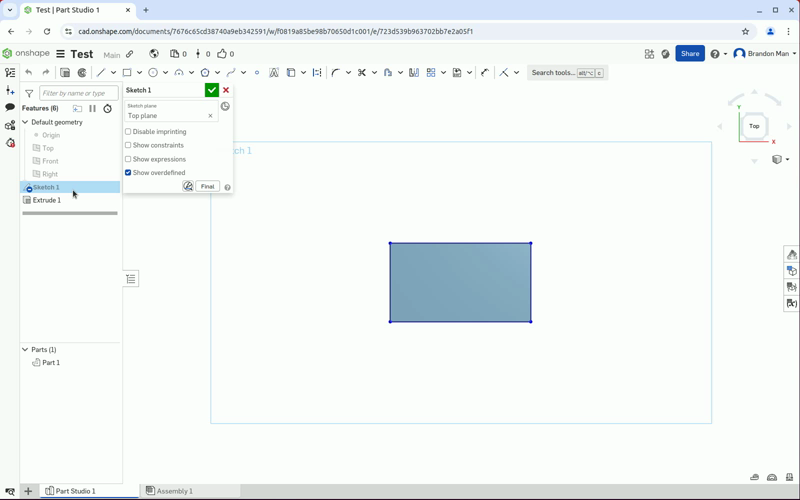
mouse_move(229, 92)
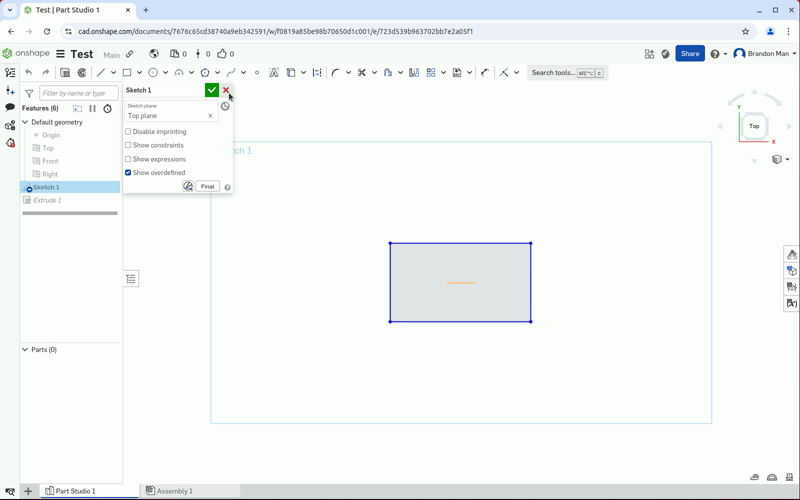
click(229, 92)
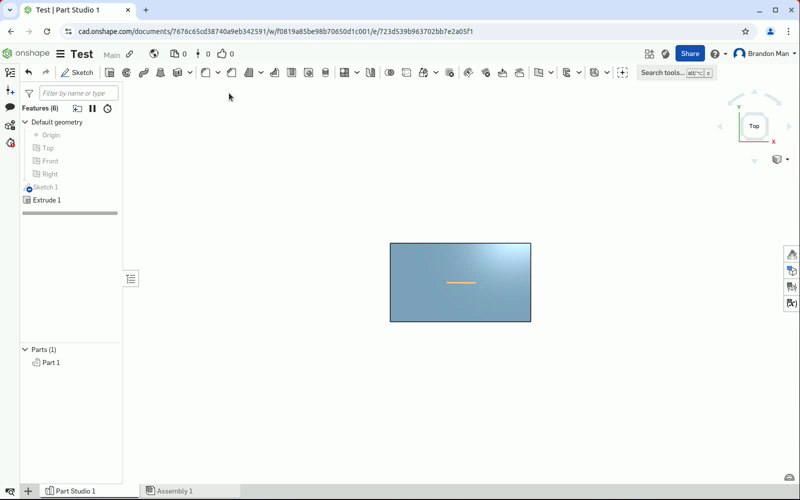
mouse_move(541, 75)
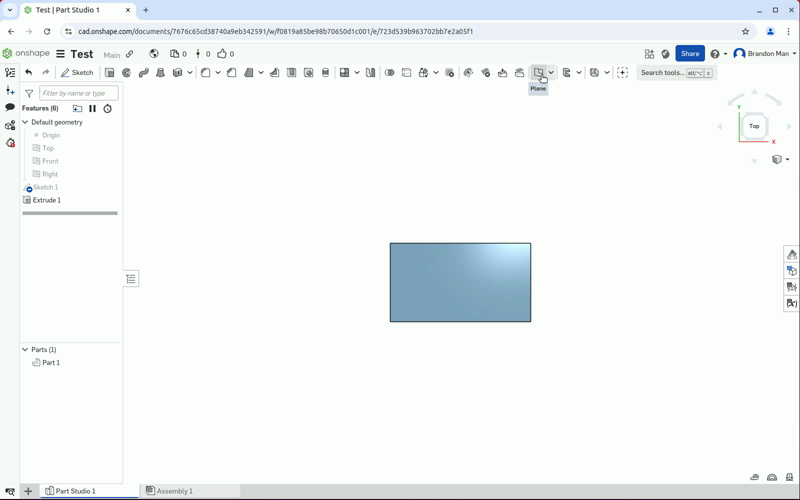
click(541, 75)
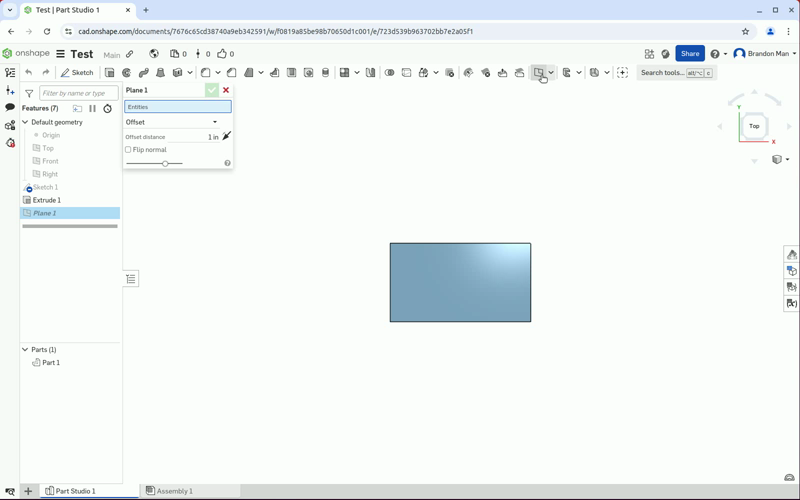
mouse_move(73, 150)
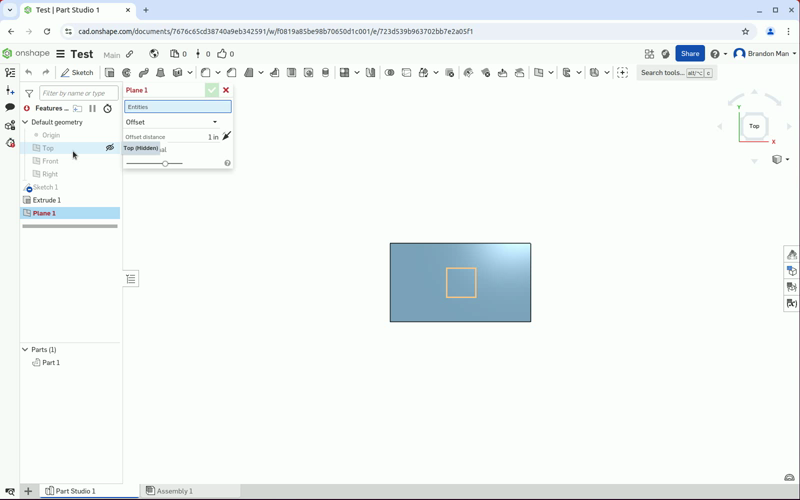
click(73, 150)
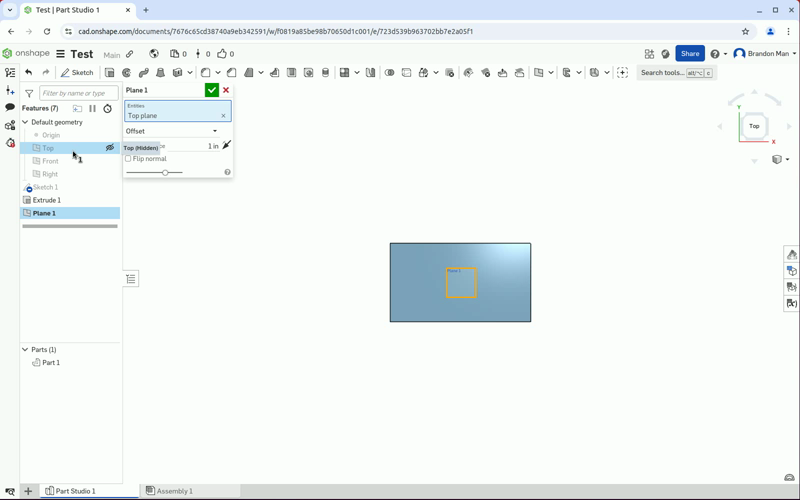
key(tab, 2)
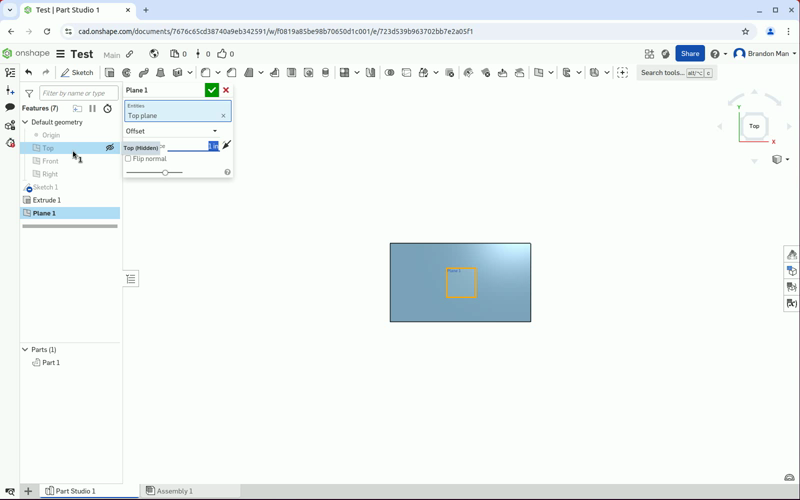
text(0.709)
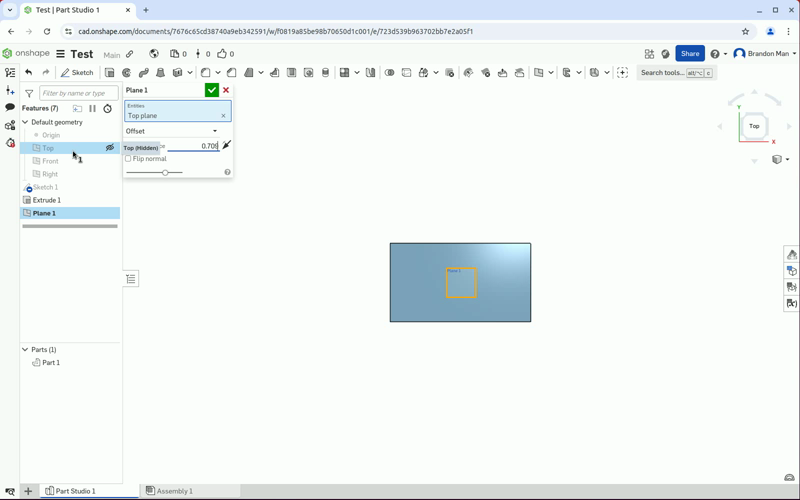
key(enter, 2)
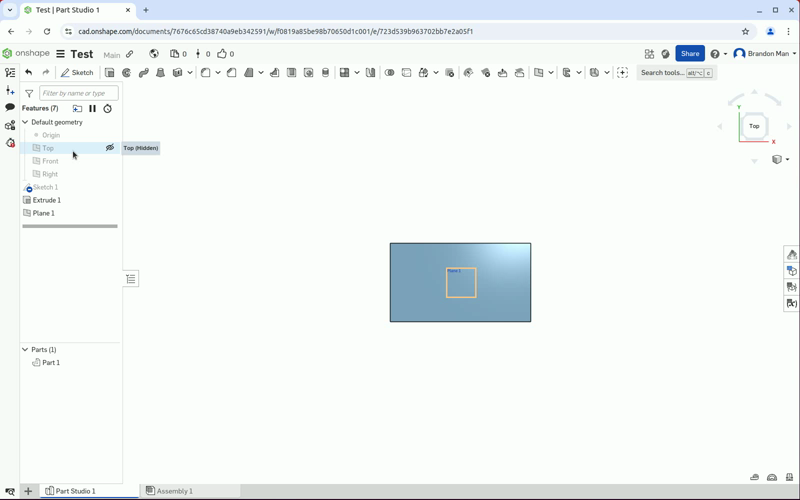
key(shift+s)
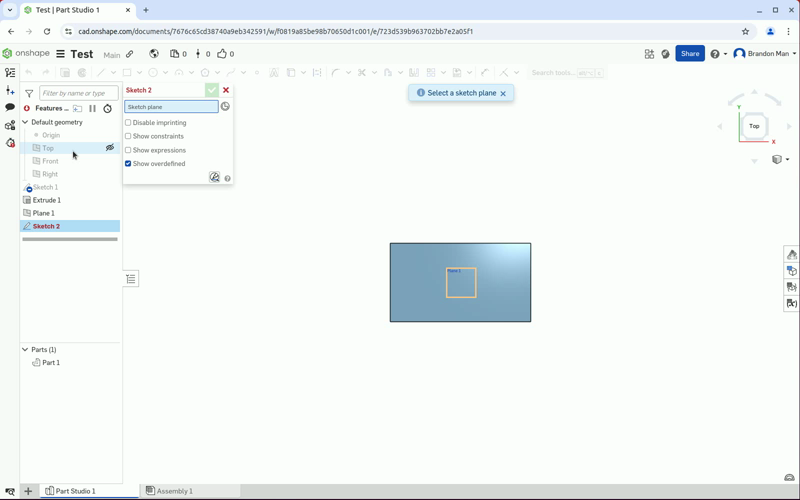
mouse_move(73, 215)
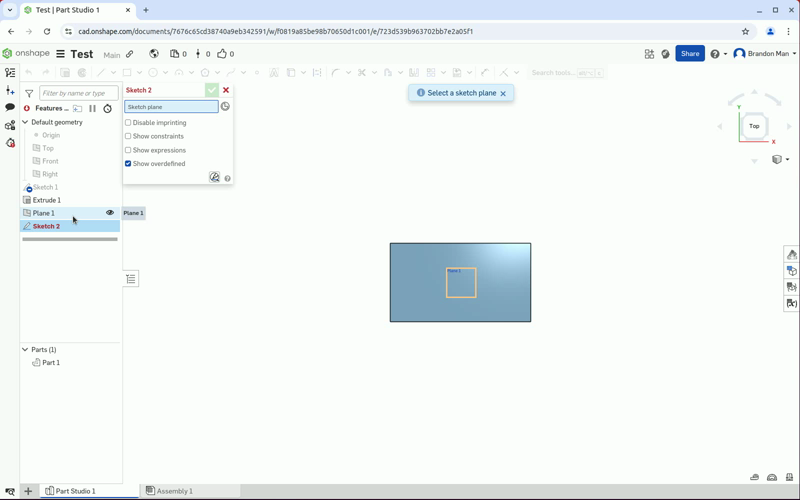
click(73, 215)
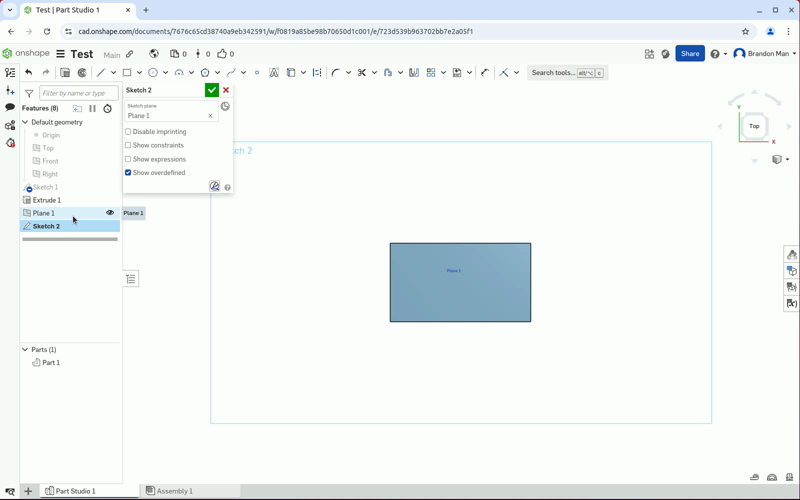
mouse_move(73, 352)
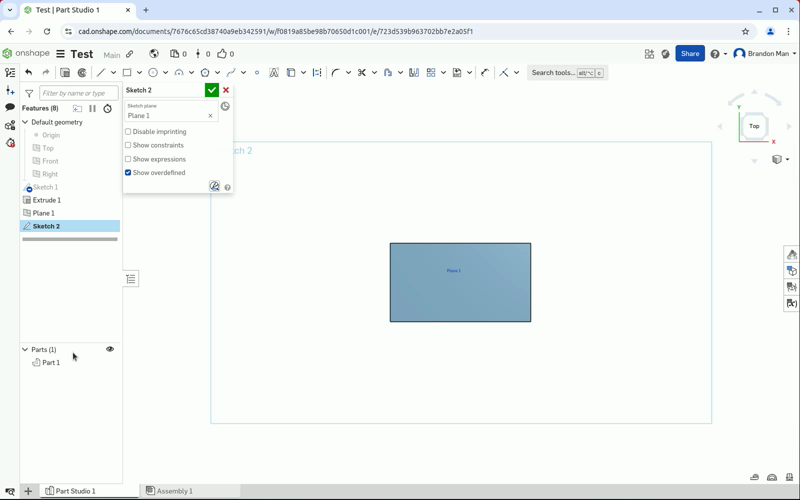
key(y)
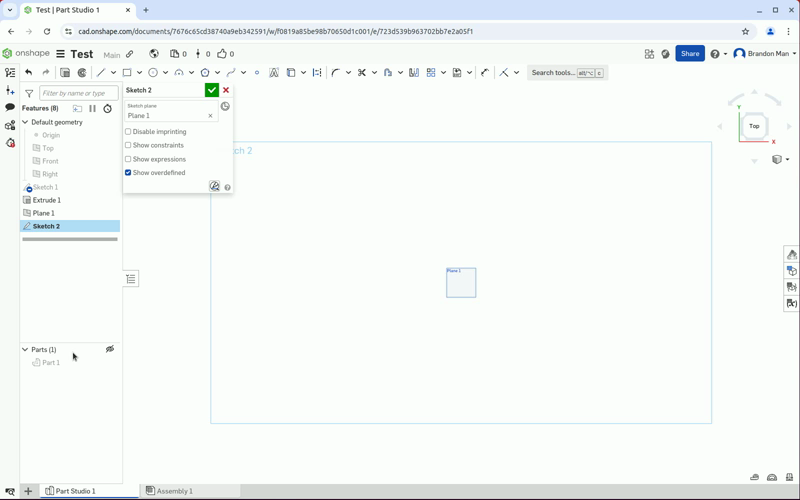
key(l)
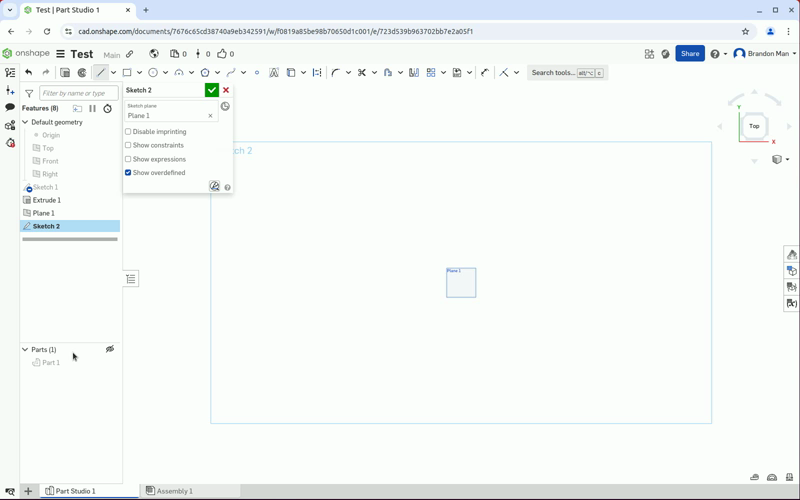
key_down(shift)
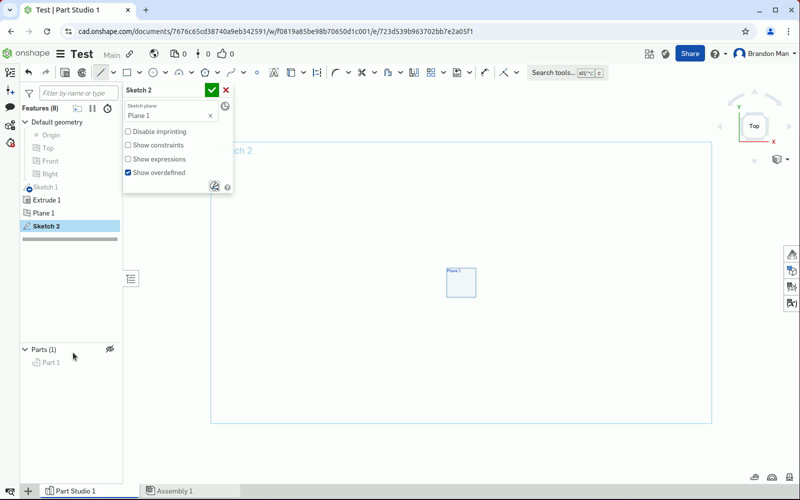
mouse_move(390, 253)
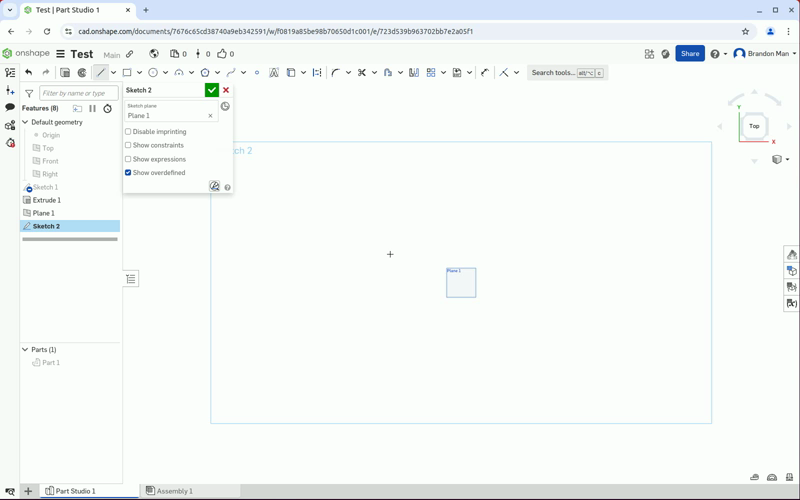
click(390, 253)
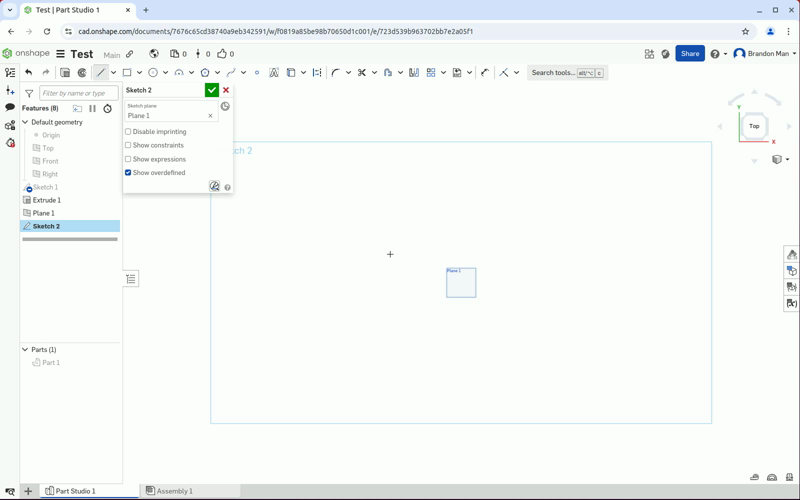
key_up(shift)
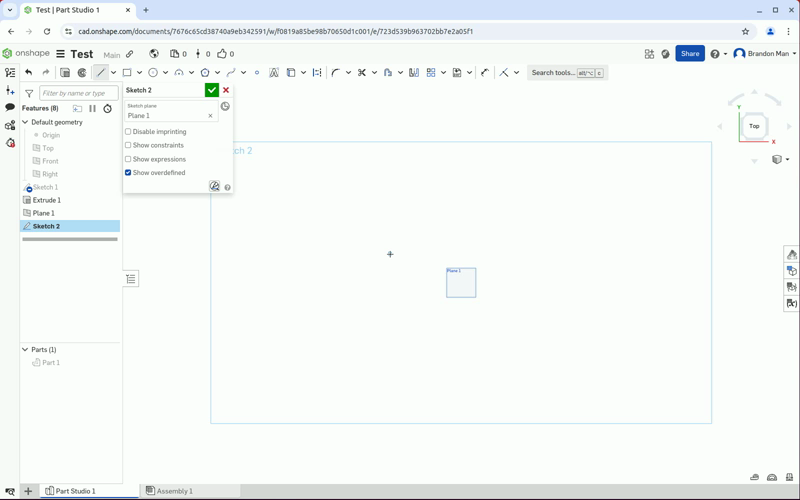
key_down(shift)
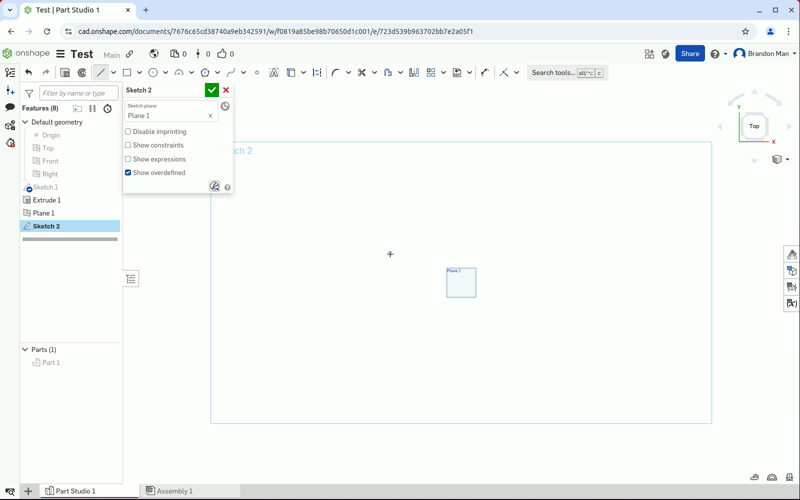
mouse_move(420, 253)
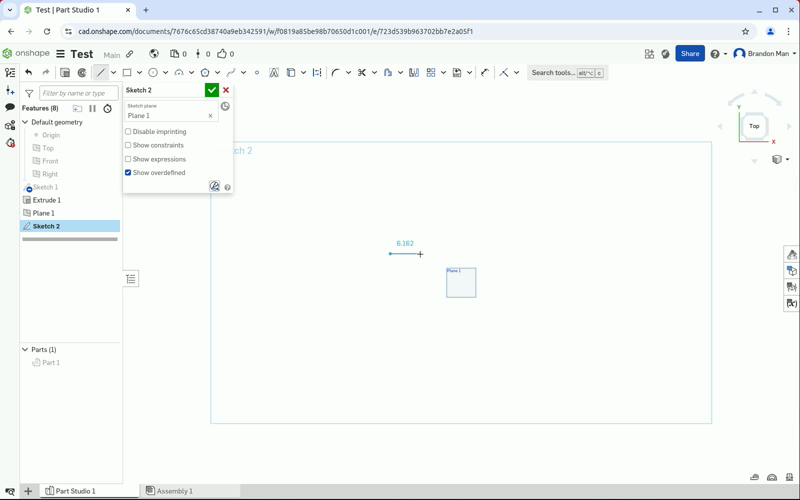
mouse_move(400, 253)
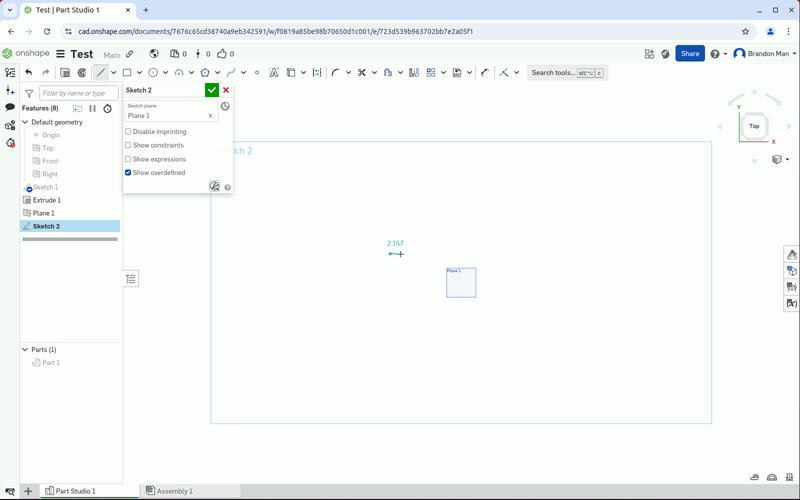
click(400, 253)
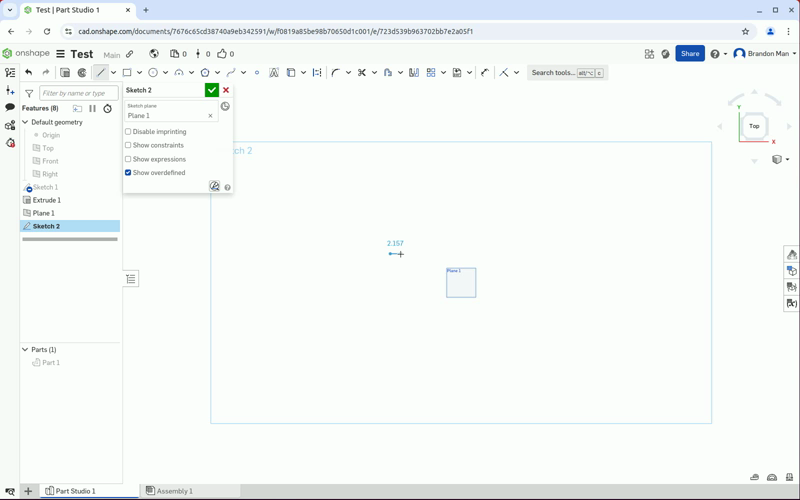
key_up(shift)
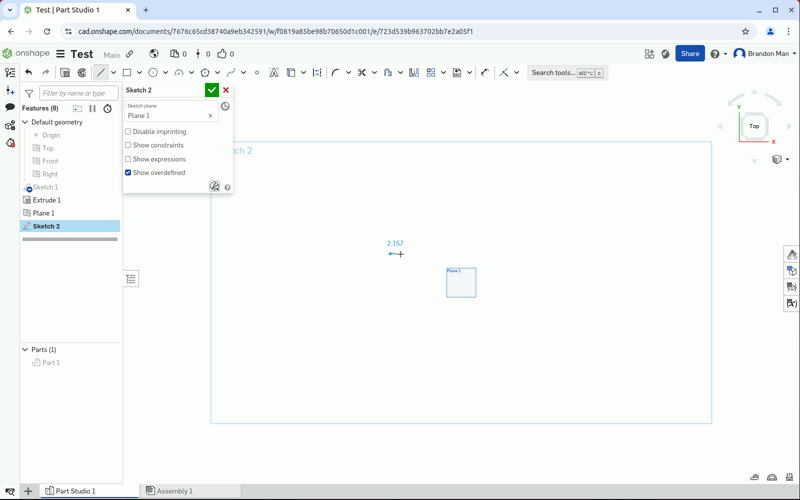
key_down(shift)
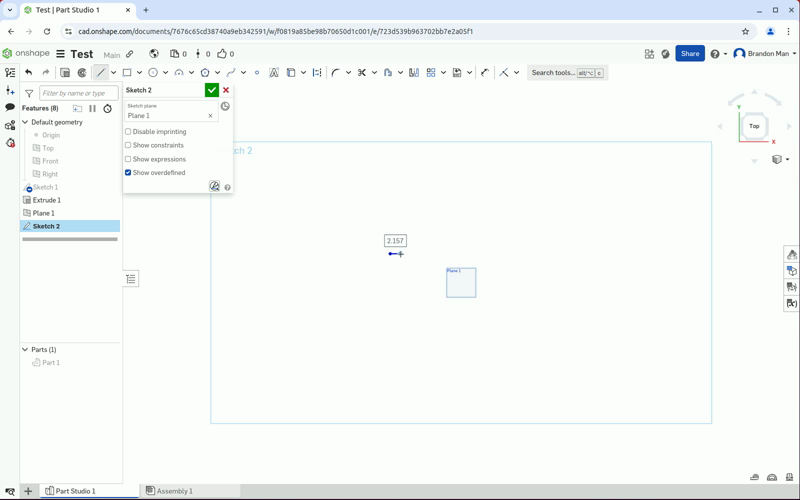
mouse_move(430, 253)
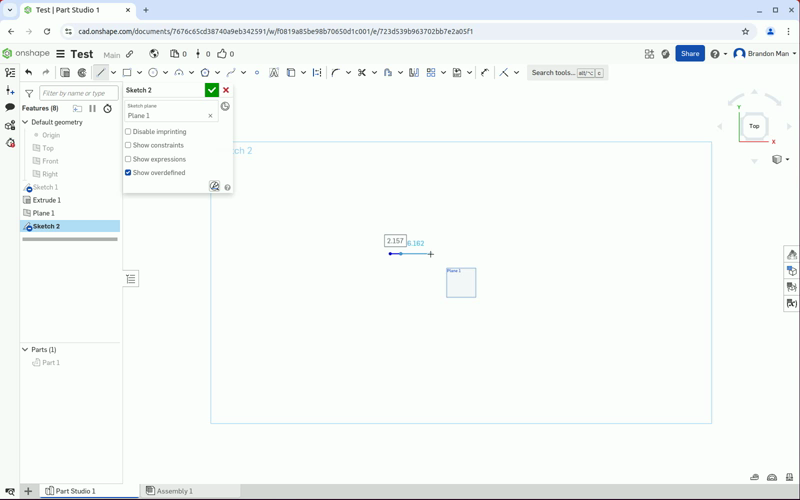
mouse_move(400, 243)
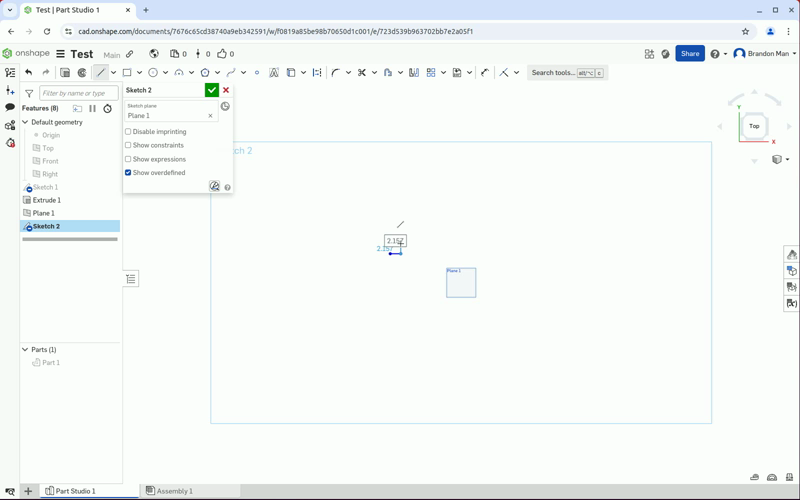
click(400, 243)
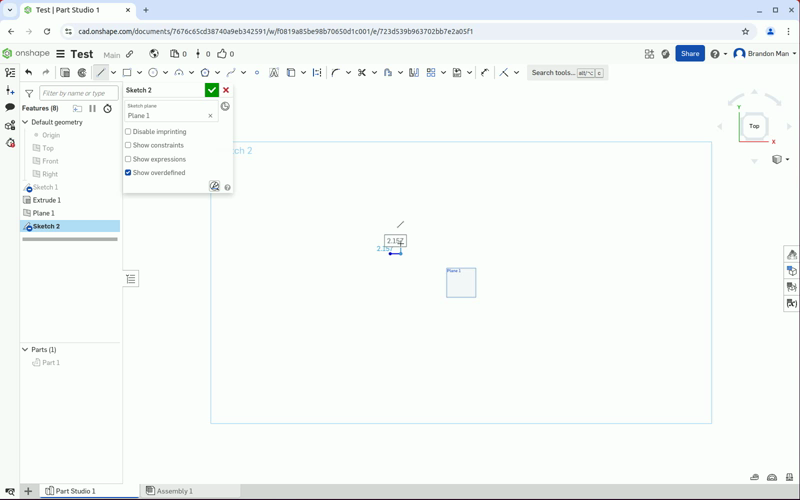
key_up(shift)
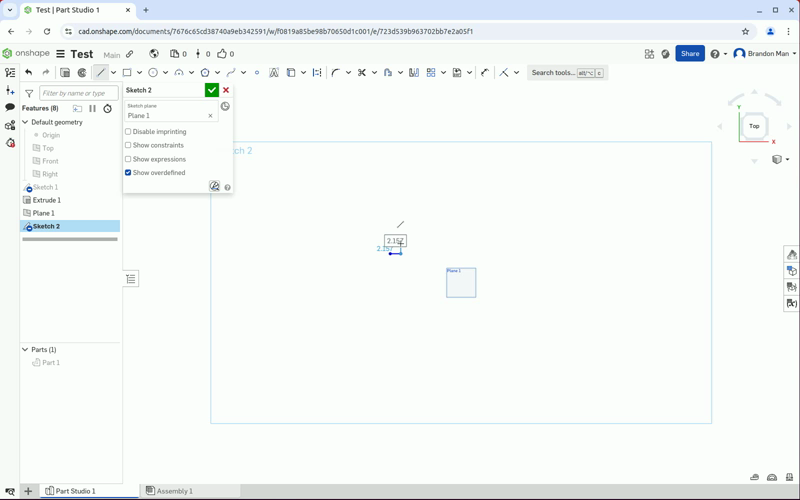
key_down(shift)
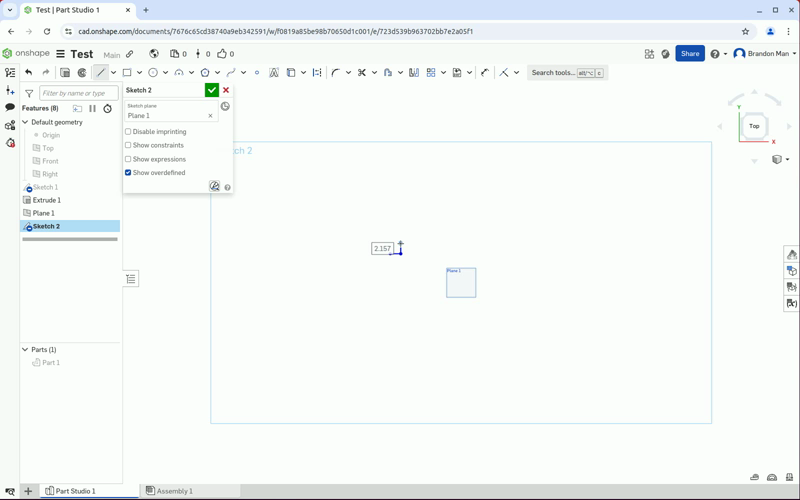
mouse_move(430, 243)
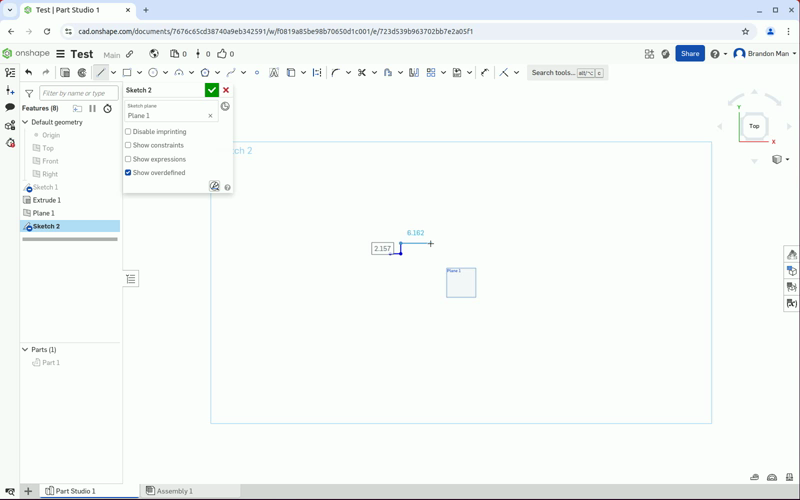
mouse_move(390, 243)
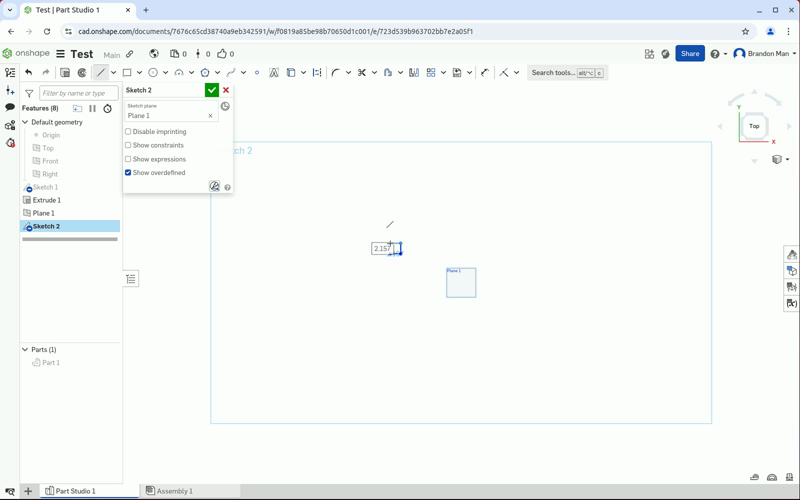
click(390, 243)
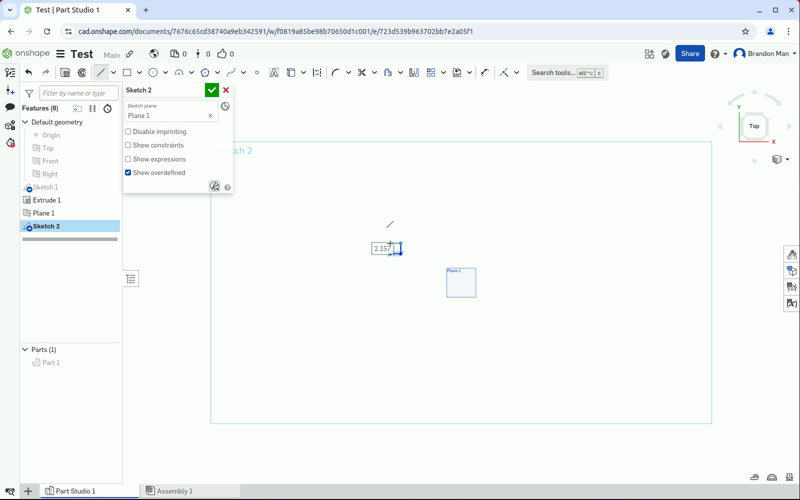
key_up(shift)
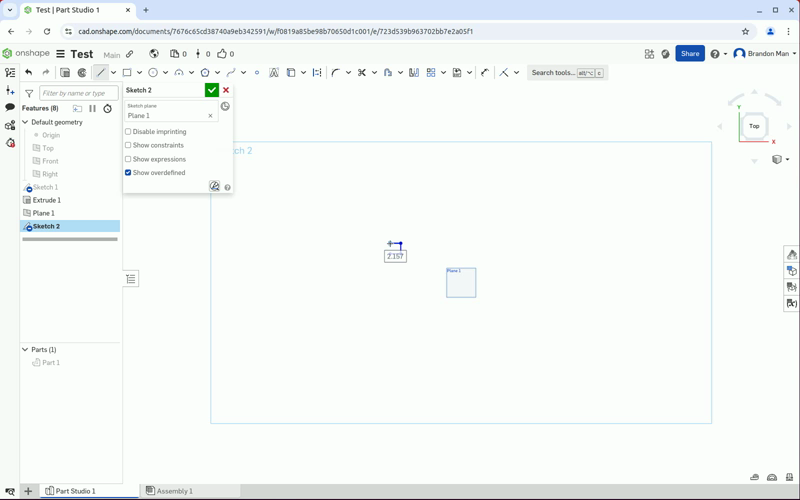
mouse_move(420, 243)
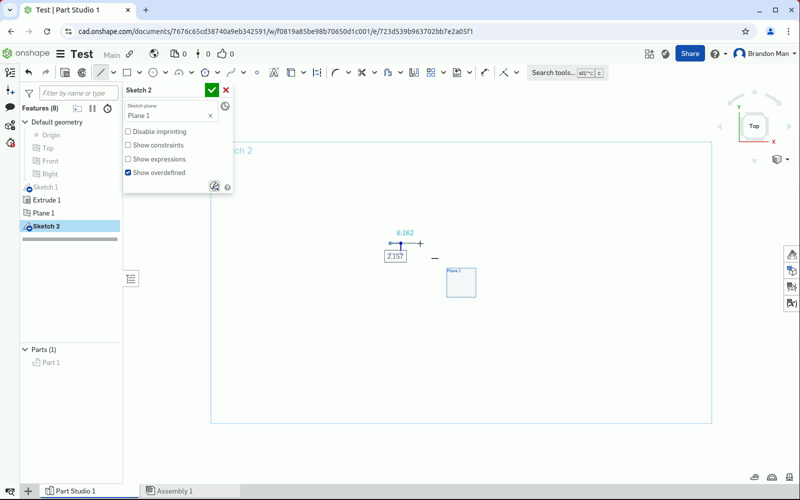
key_down(shift)
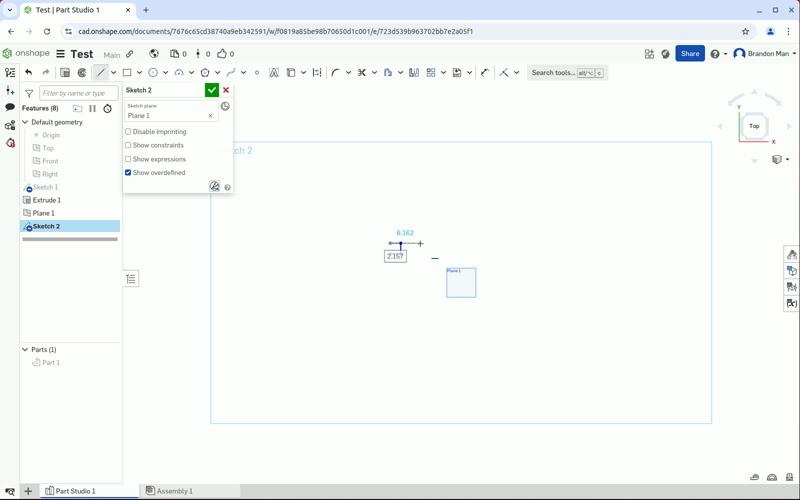
mouse_move(390, 253)
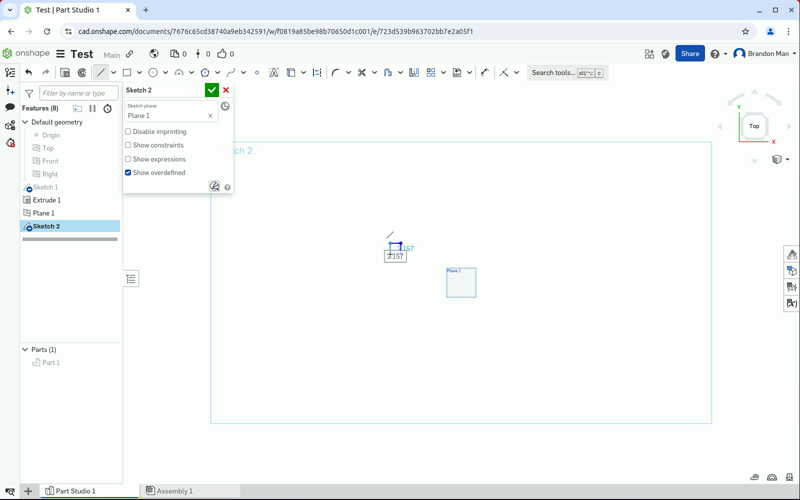
key_up(shift)
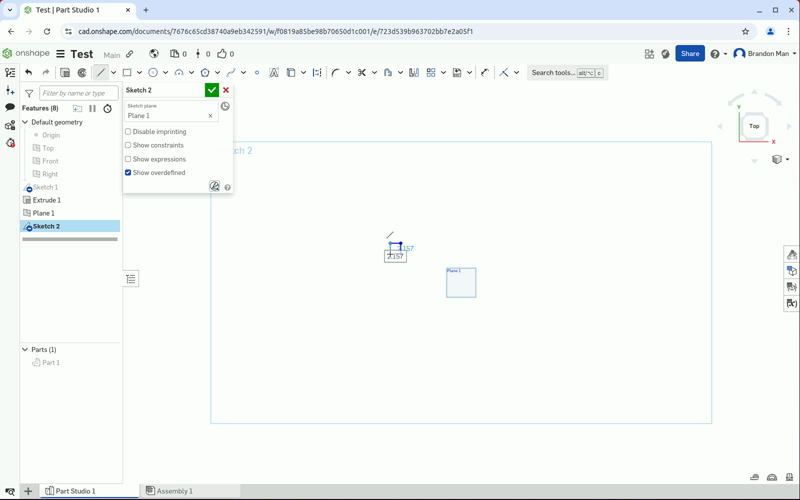
click(390, 253)
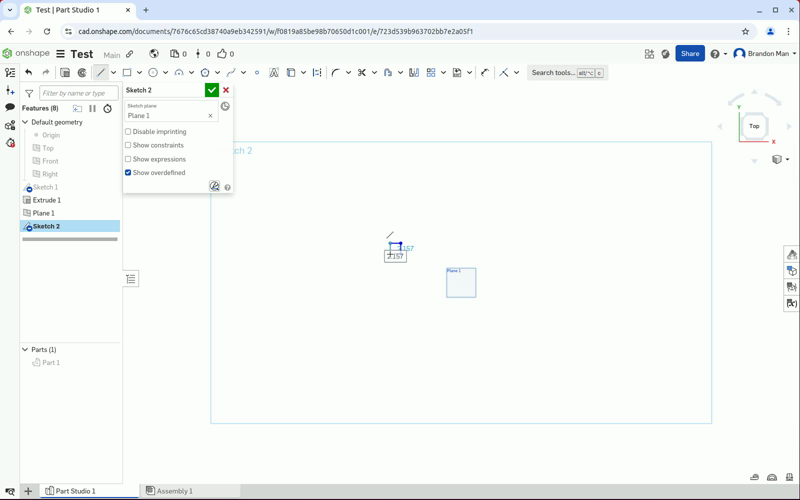
key(esc)
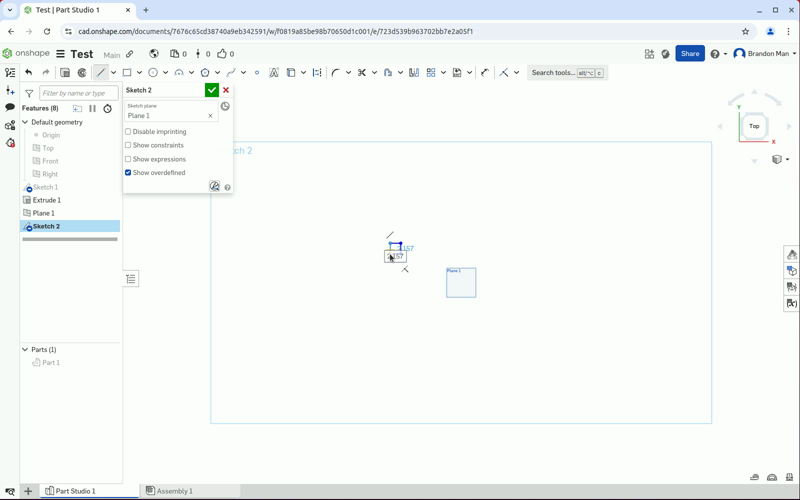
mouse_move(391, 253)
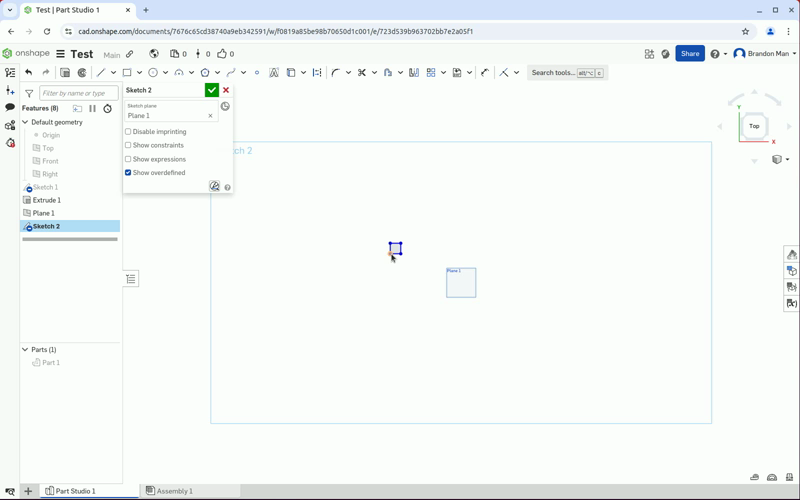
scroll(6)
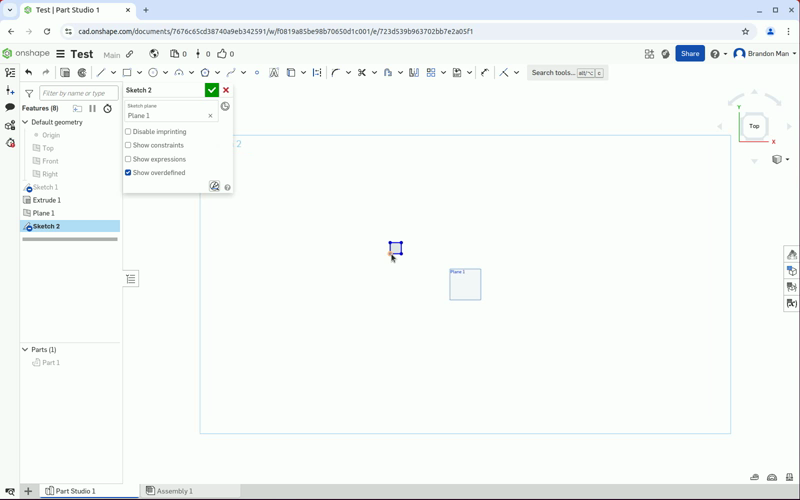
scroll(6)
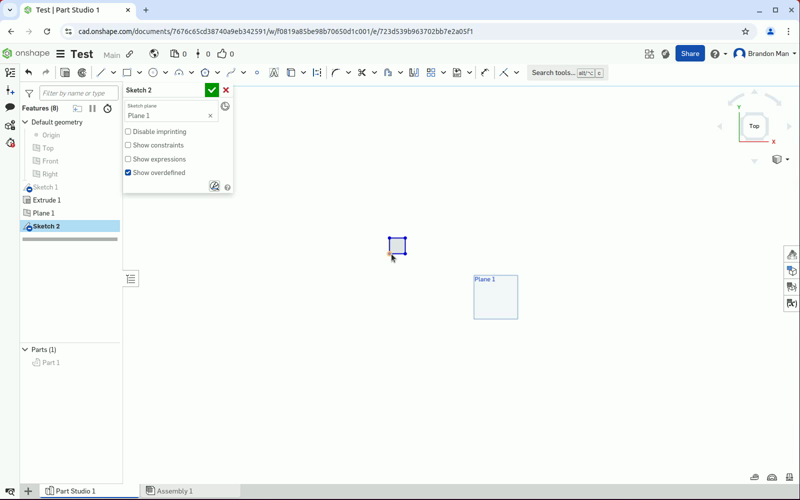
scroll(6)
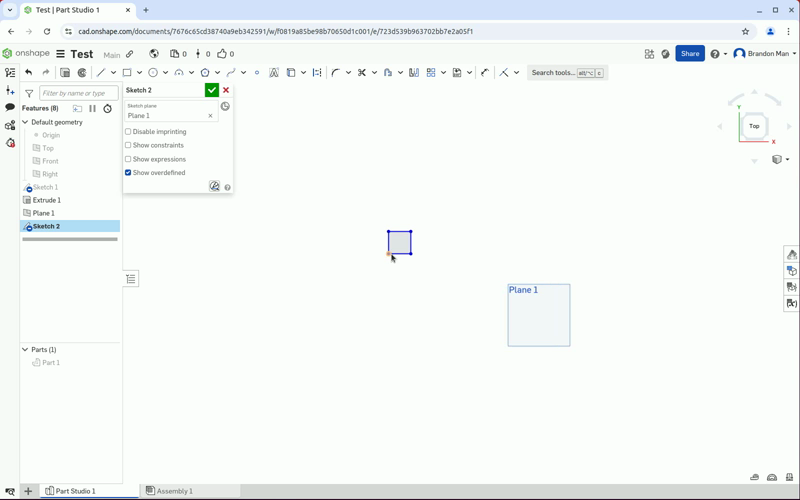
scroll(6)
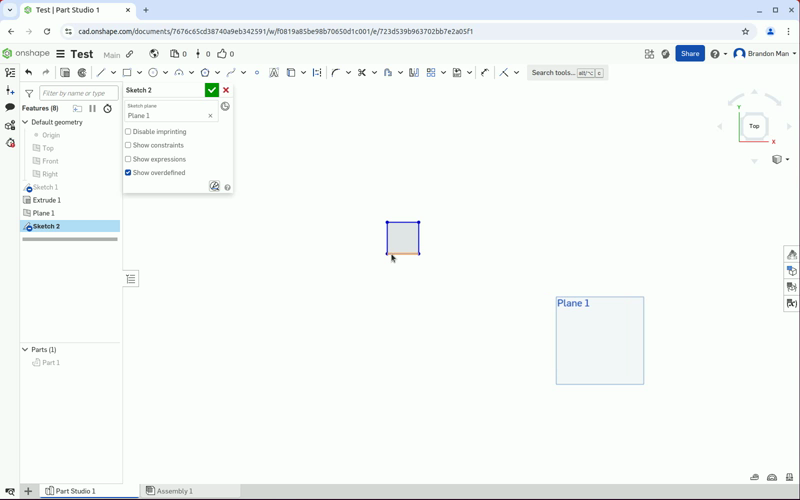
scroll(6)
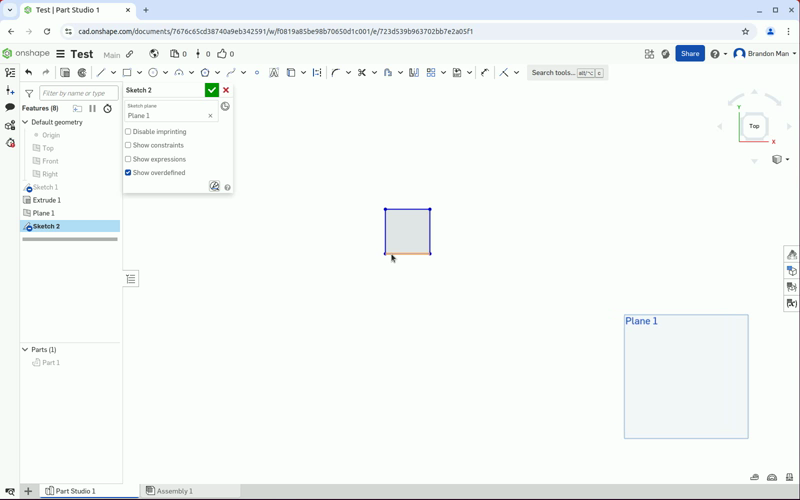
scroll(6)
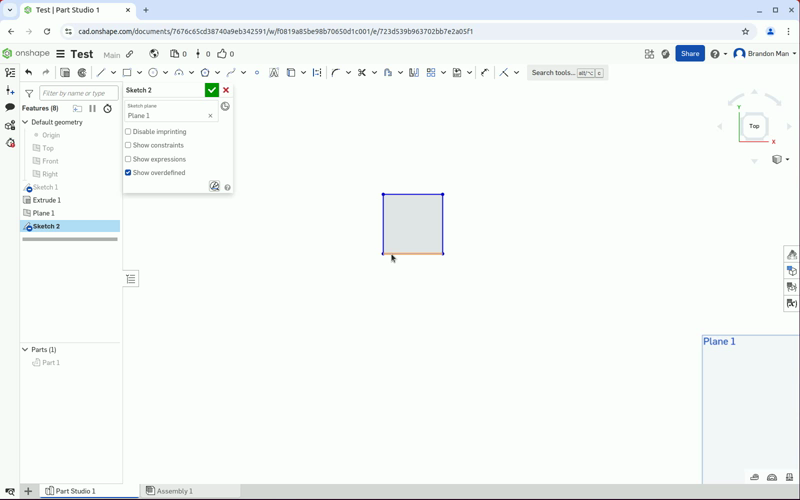
scroll(6)
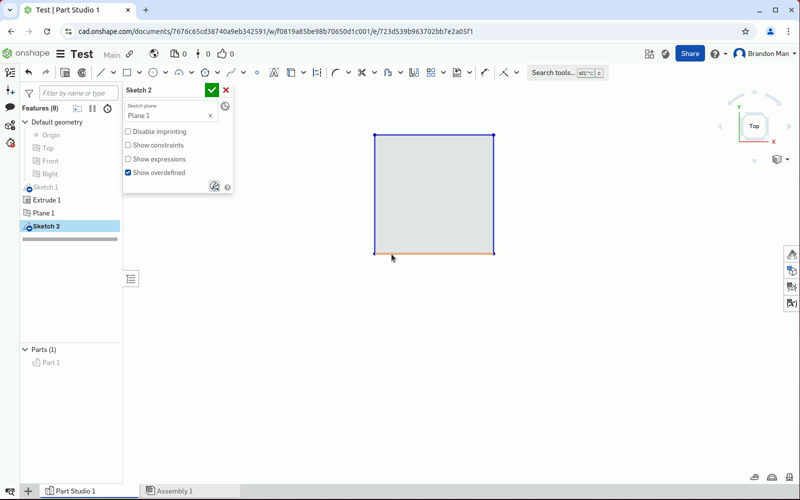
click(391, 253)
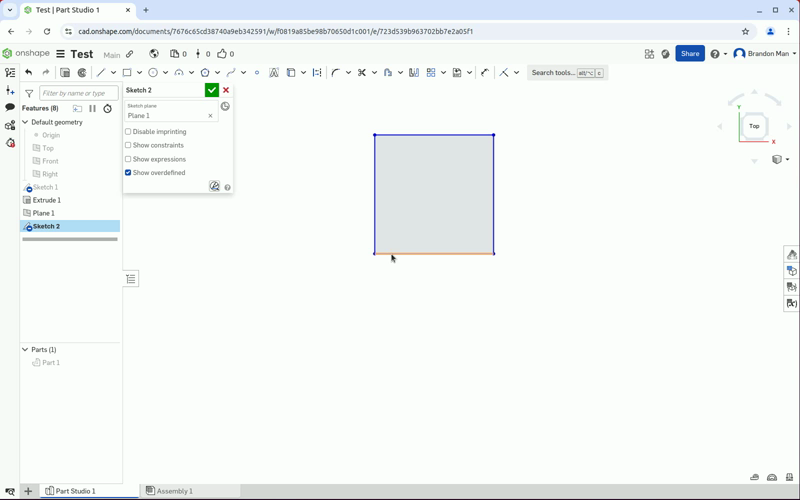
scroll(-6)
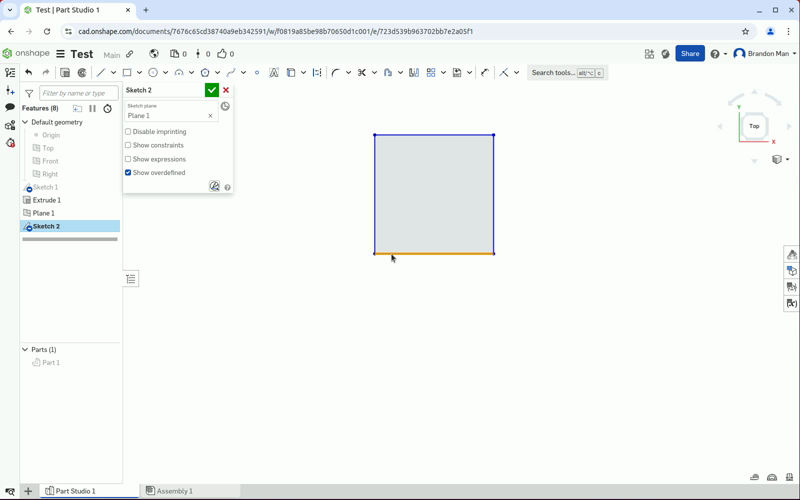
scroll(-6)
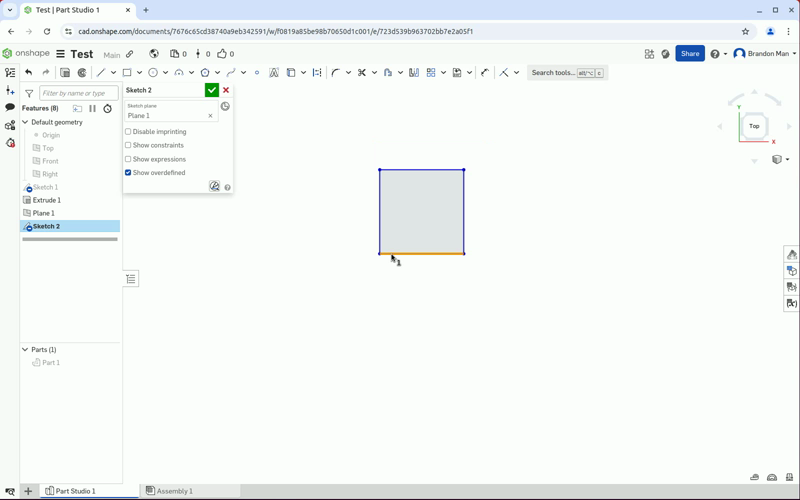
scroll(-6)
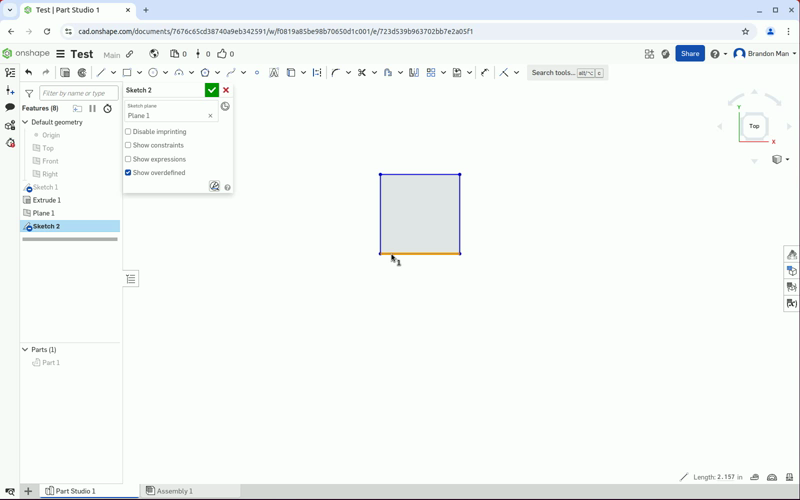
scroll(-6)
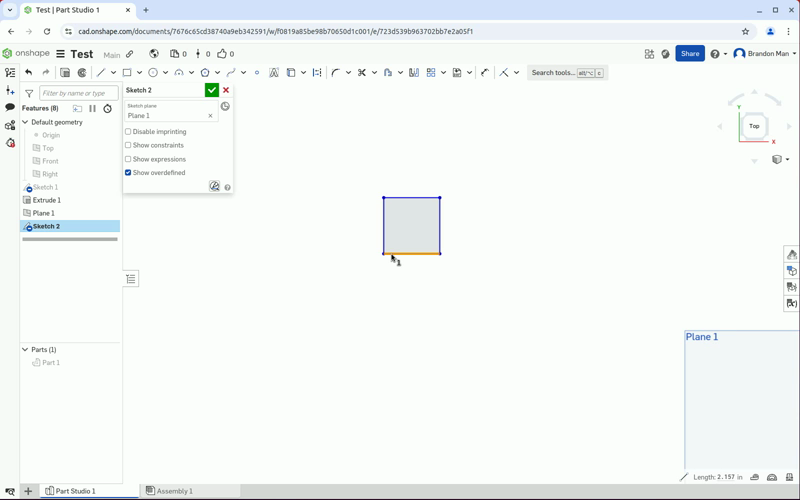
scroll(-6)
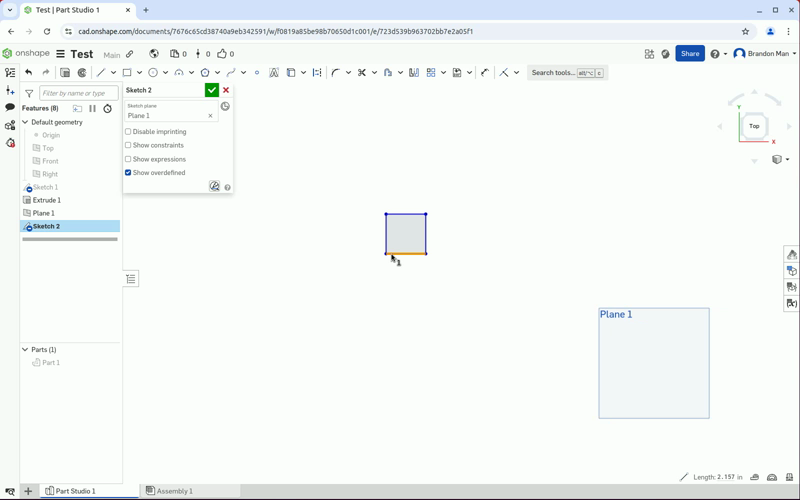
scroll(-6)
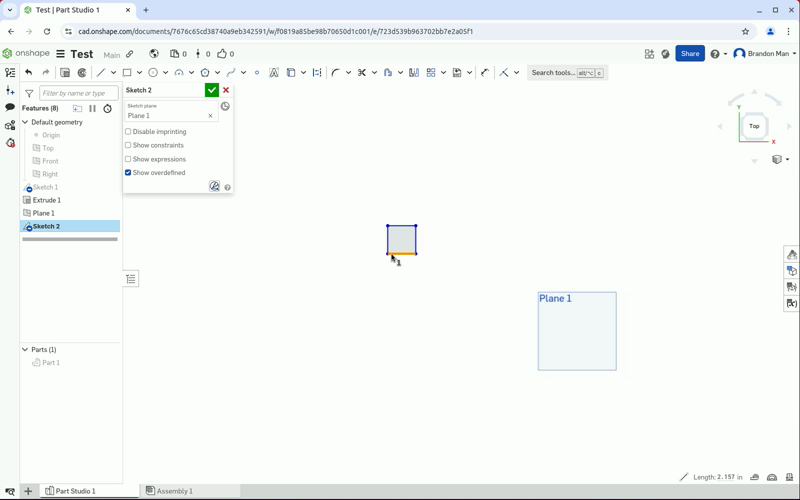
scroll(-6)
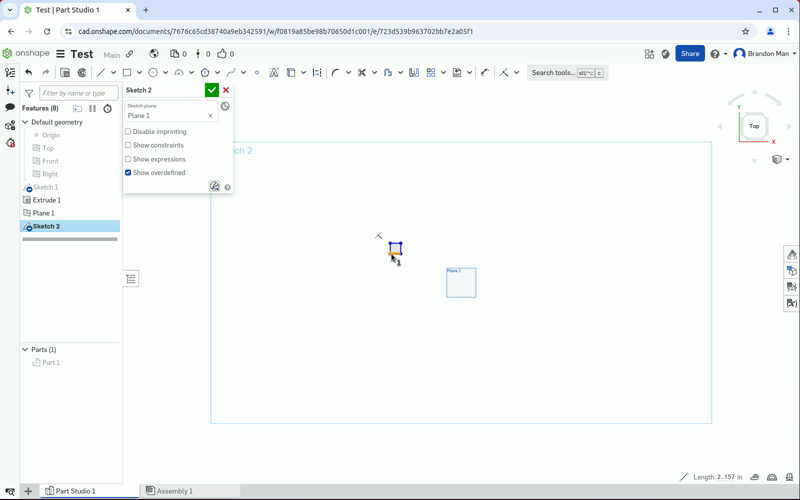
mouse_move(73, 352)
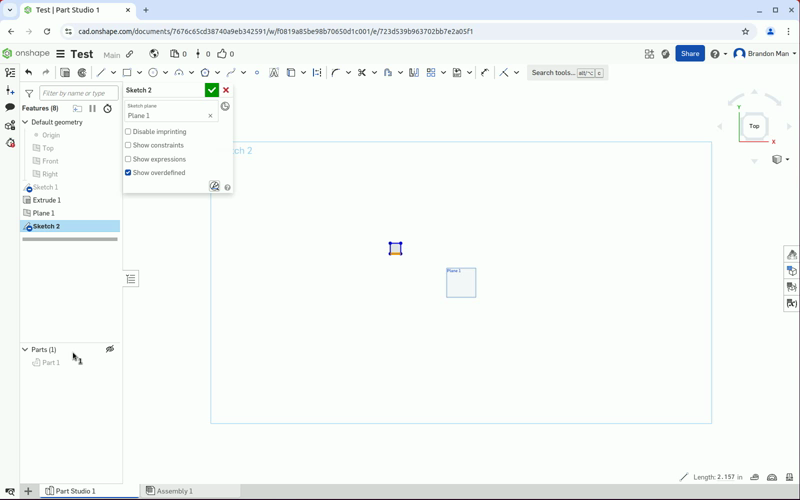
key(shift+y)
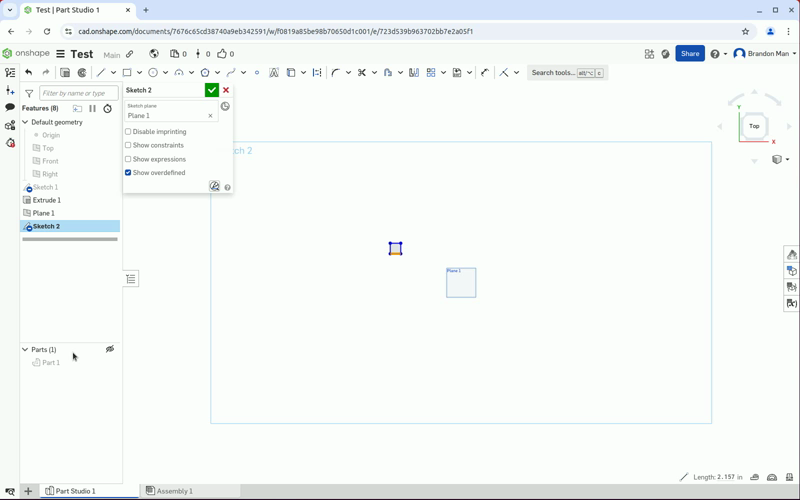
key(shift+e)
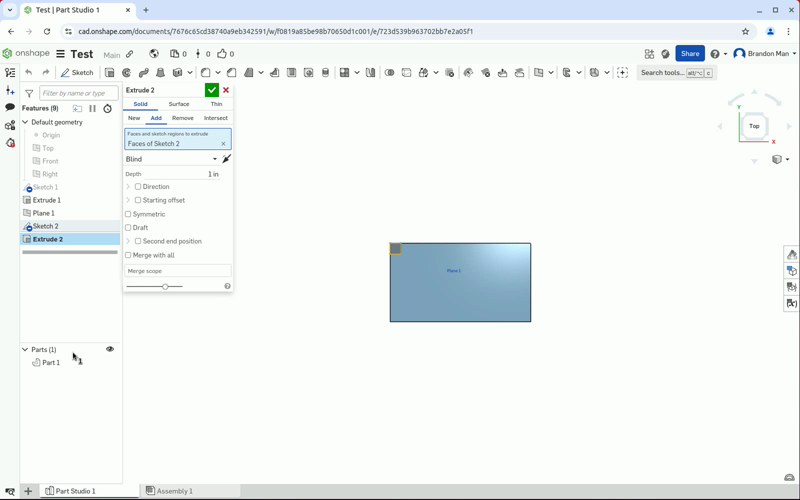
mouse_move(143, 106)
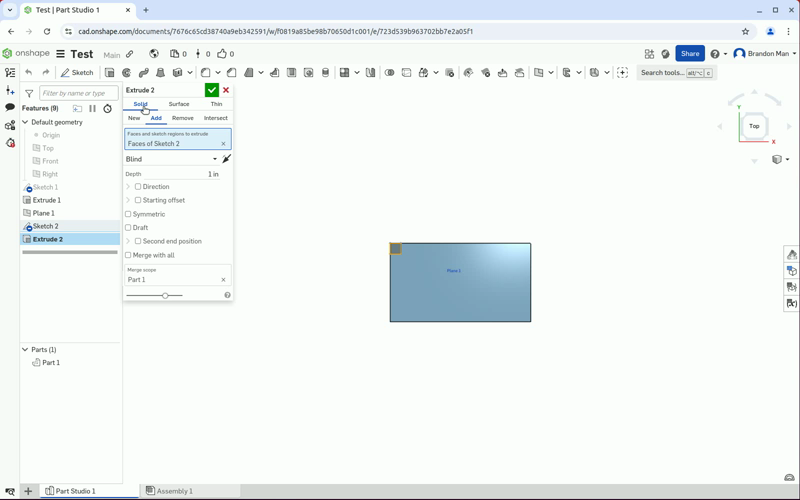
click(143, 106)
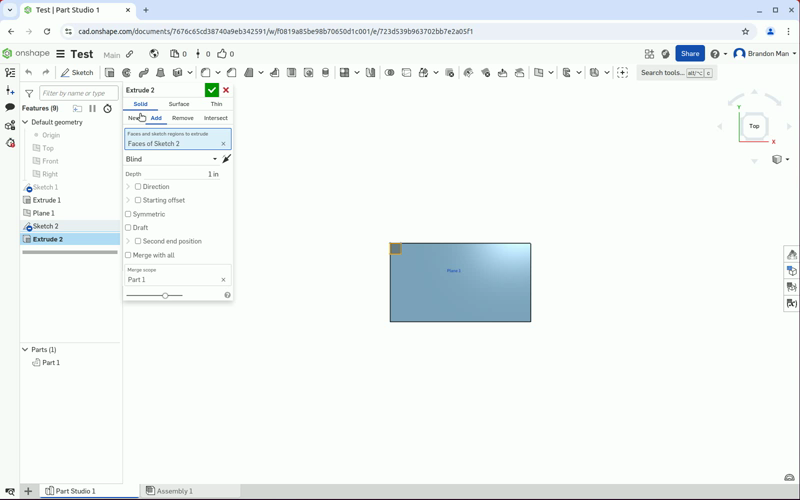
mouse_move(137, 120)
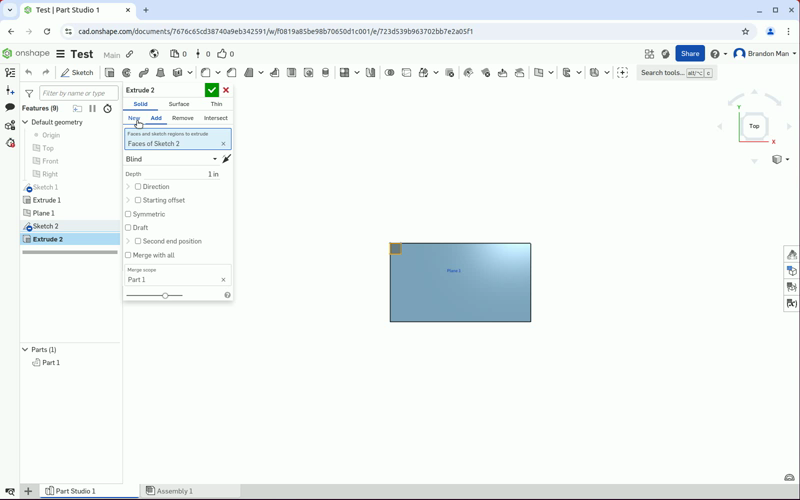
click(137, 120)
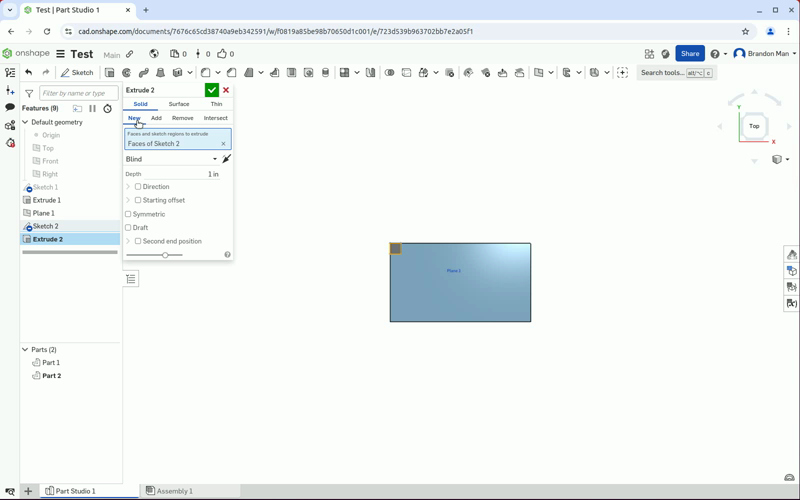
key(tab, 4)
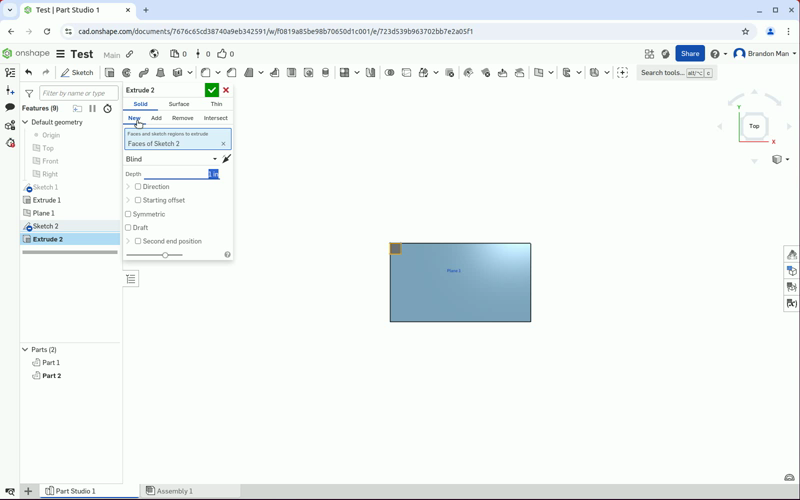
text(22.386)
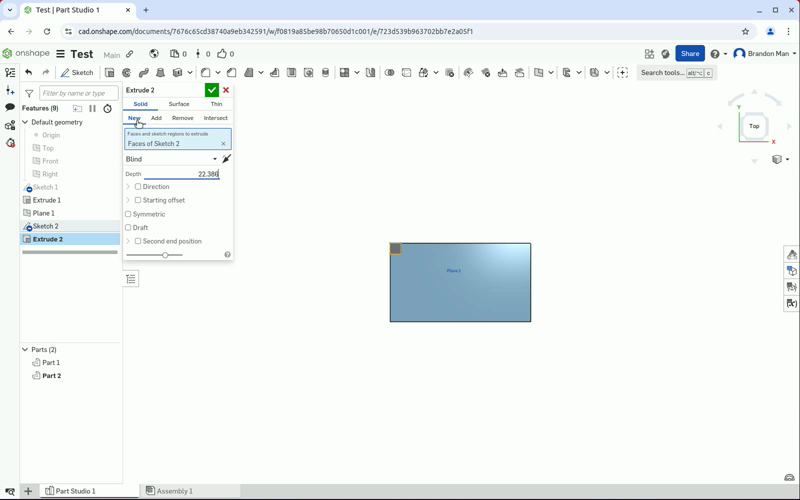
key(enter)
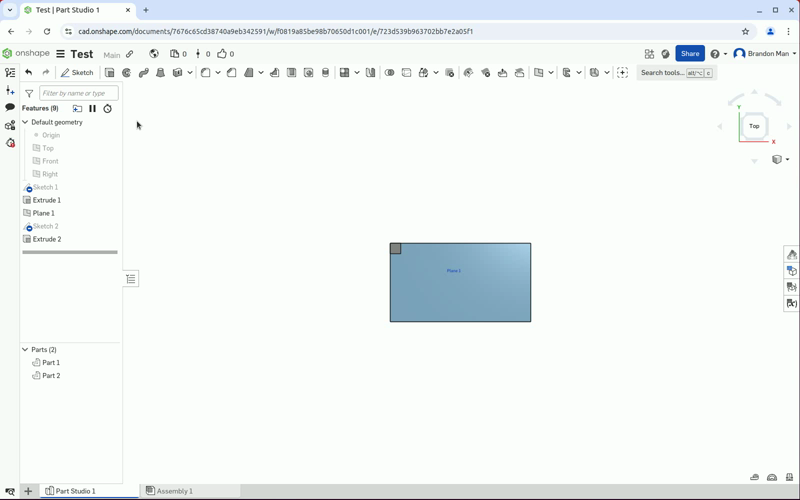
key(shift+h)
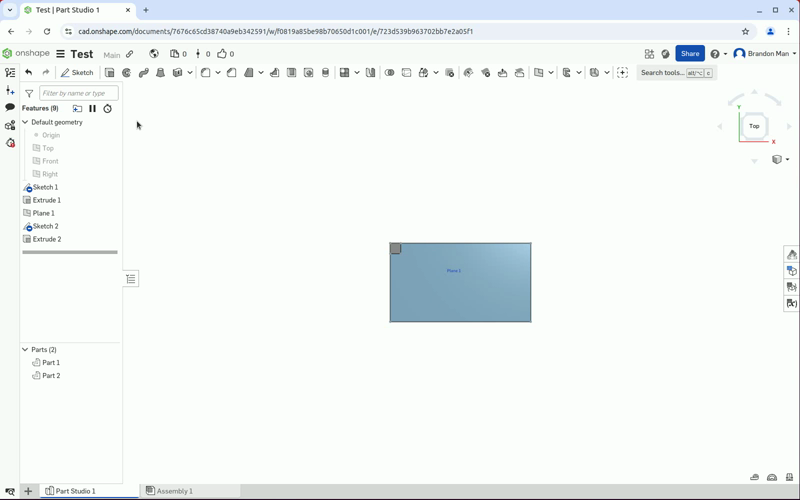
key(shift+h)
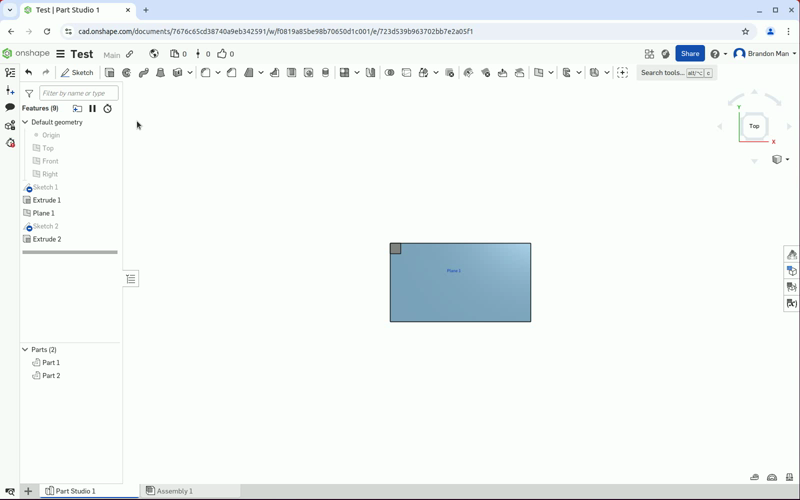
mouse_move(73, 189)
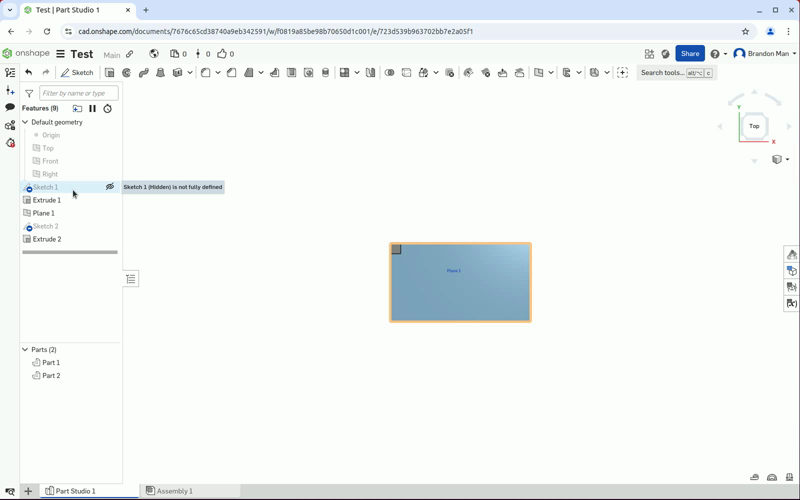
click(73, 189)
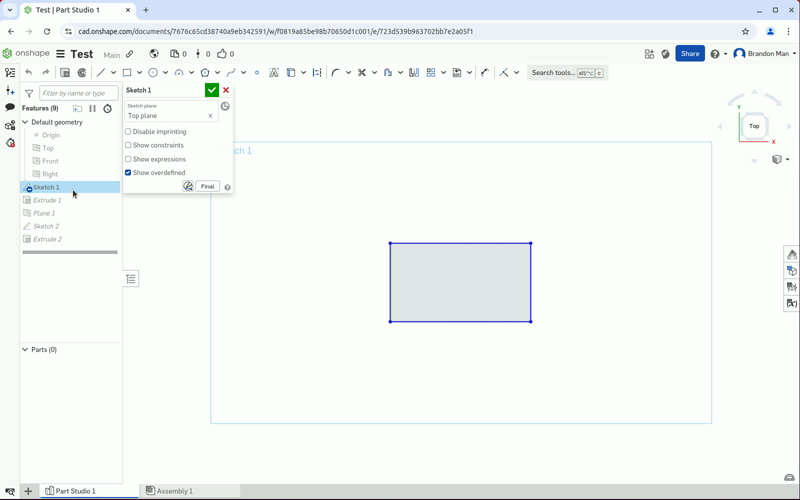
mouse_move(229, 92)
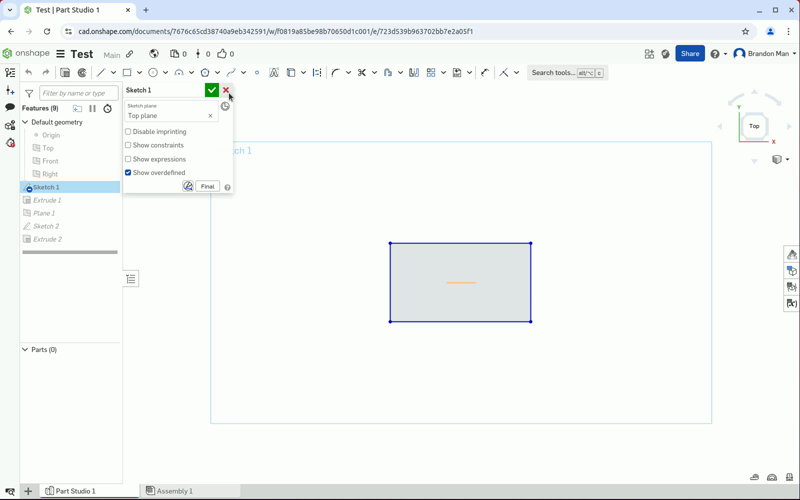
click(229, 92)
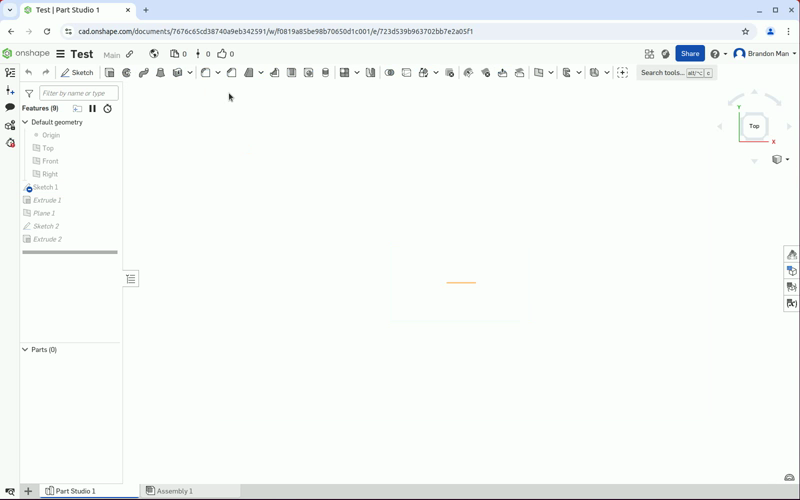
key(shift+s)
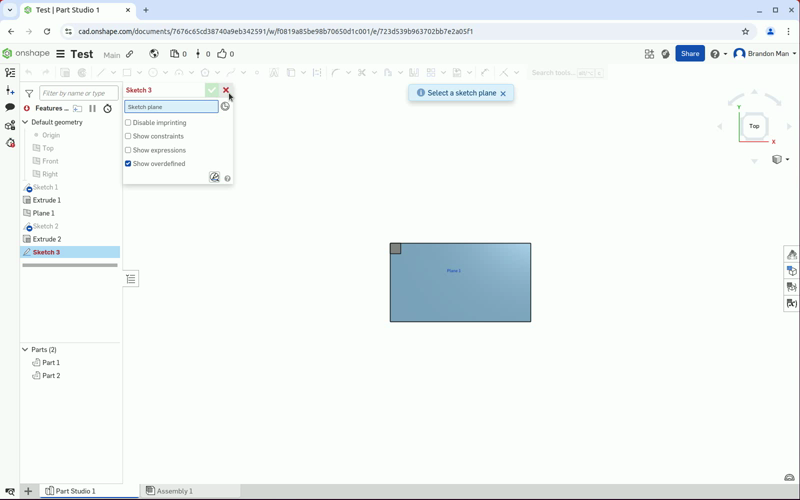
mouse_move(73, 215)
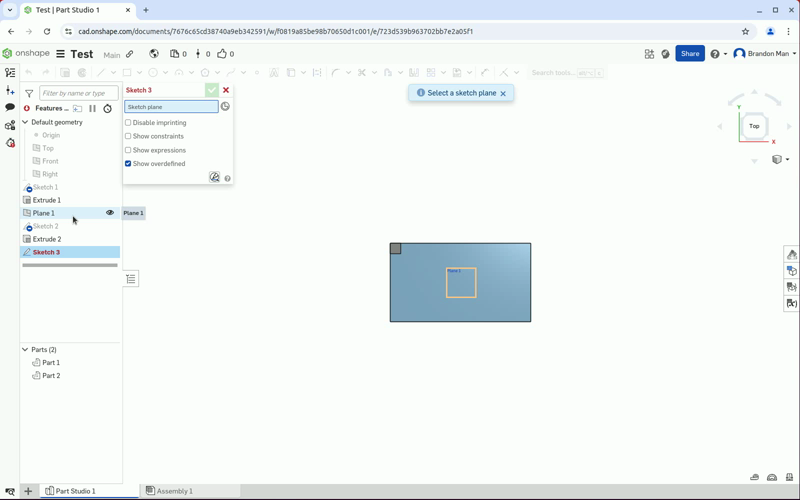
click(73, 215)
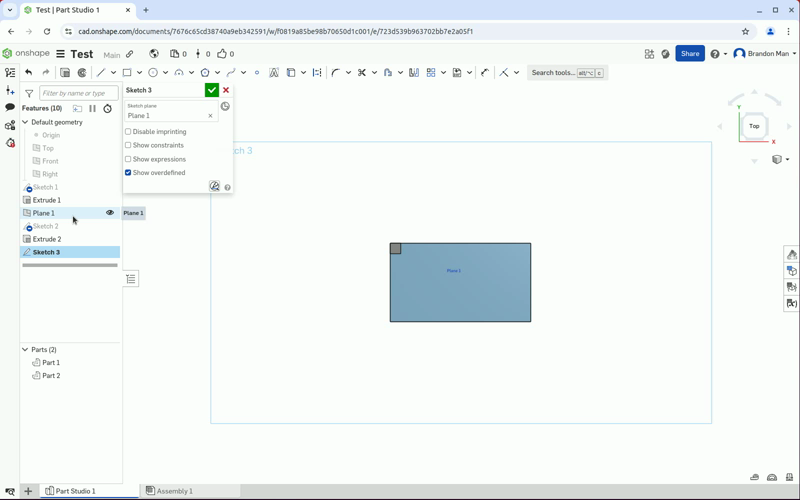
mouse_move(73, 352)
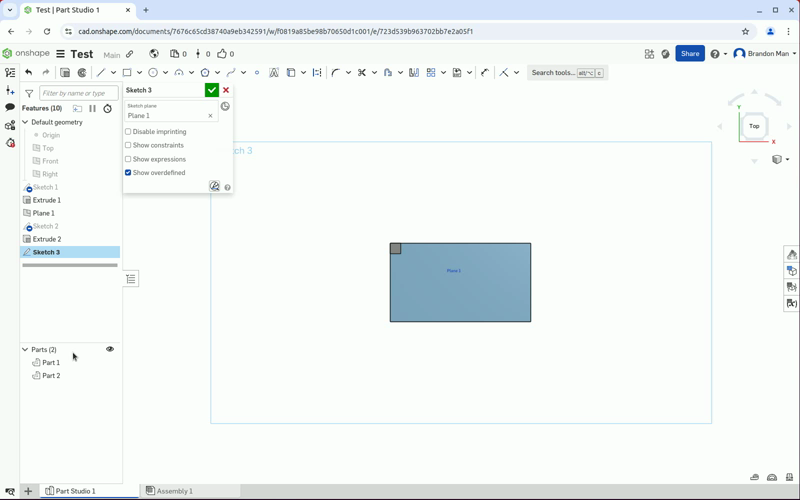
key(y)
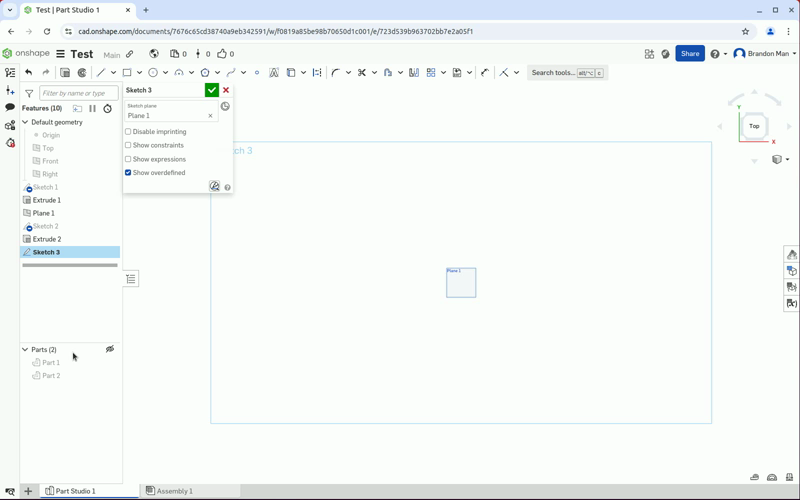
key(l)
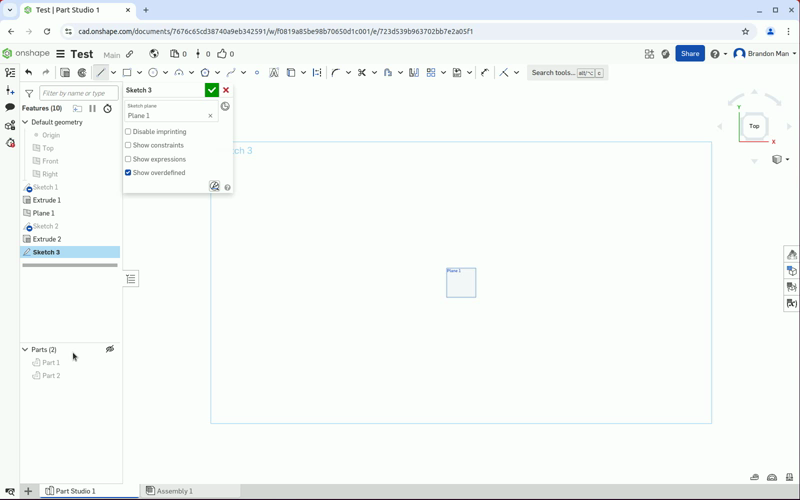
key_down(shift)
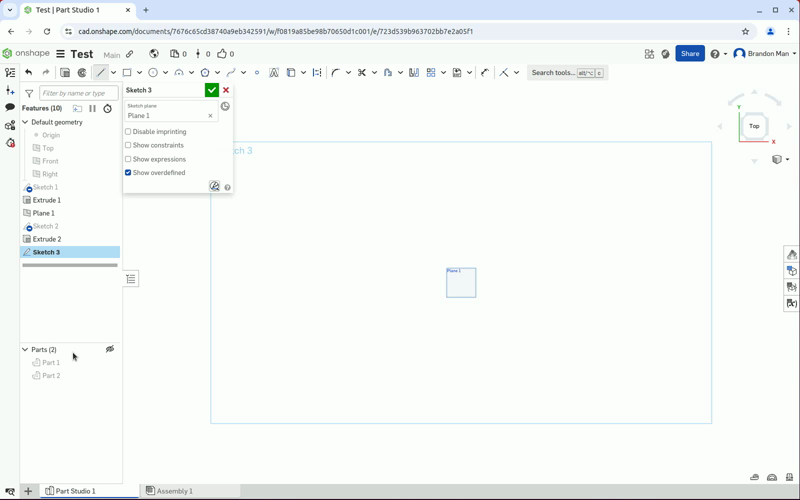
mouse_move(390, 321)
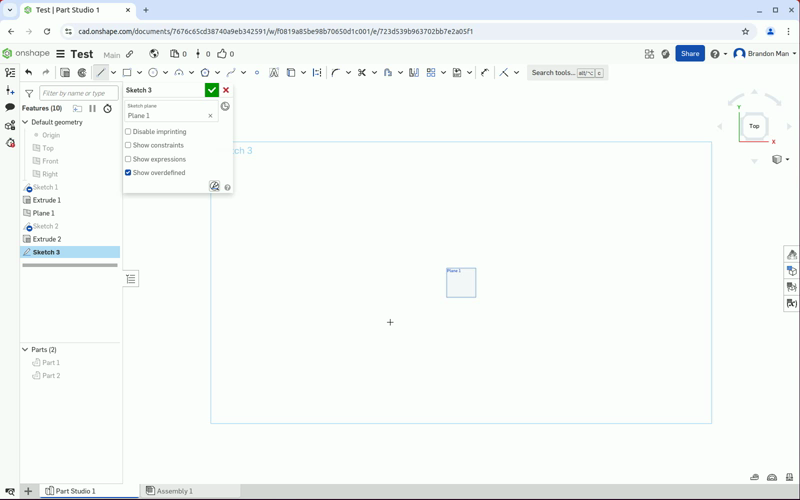
click(390, 321)
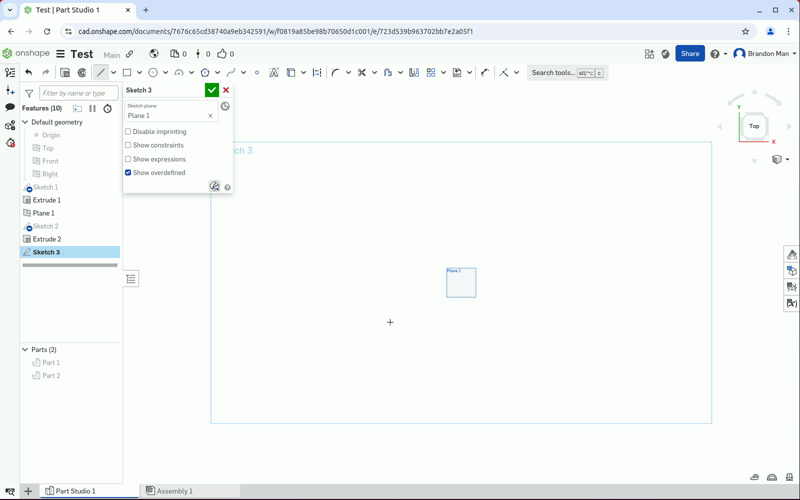
key_up(shift)
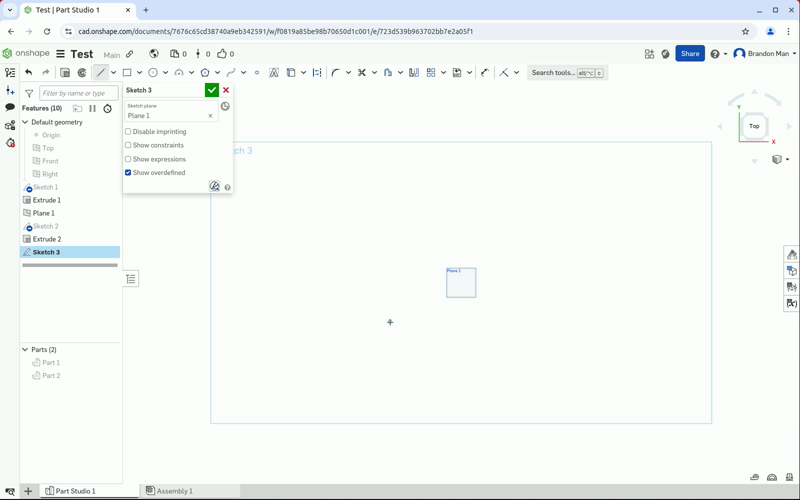
key_down(shift)
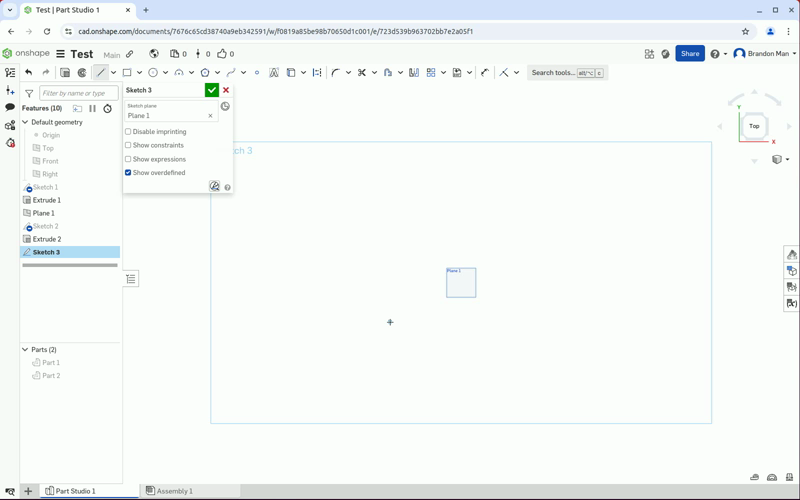
mouse_move(420, 321)
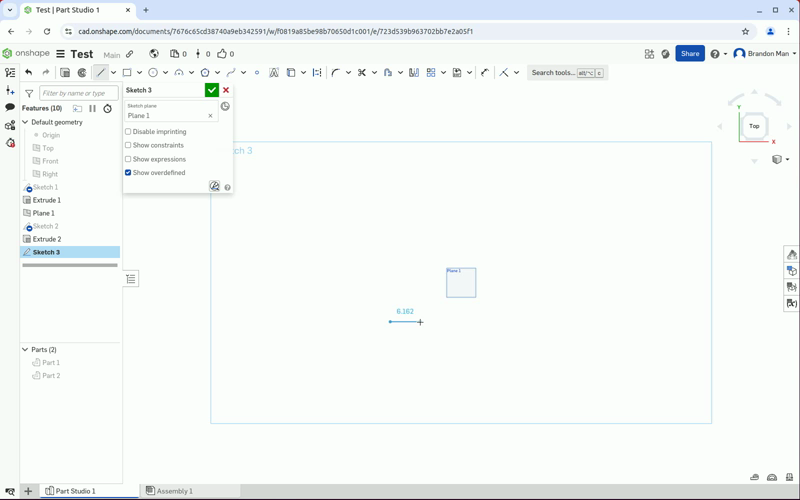
mouse_move(400, 321)
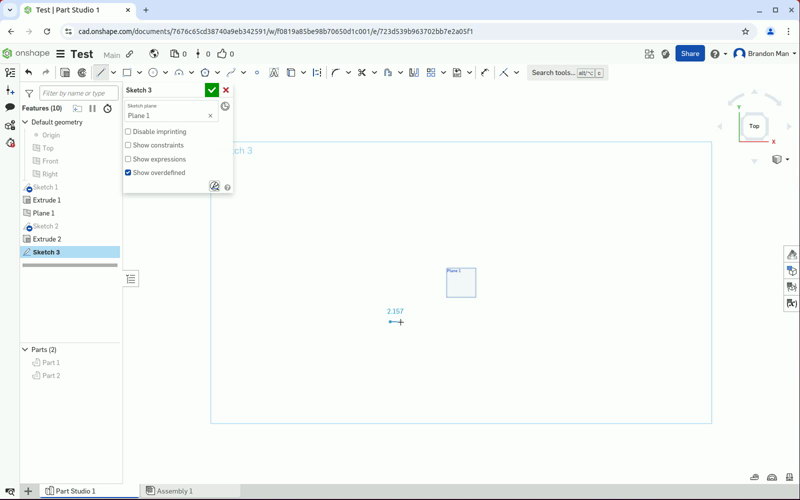
click(400, 321)
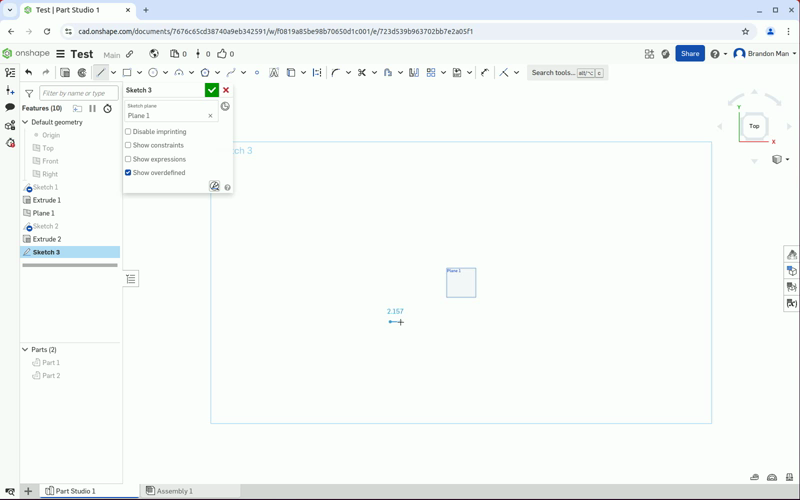
key_up(shift)
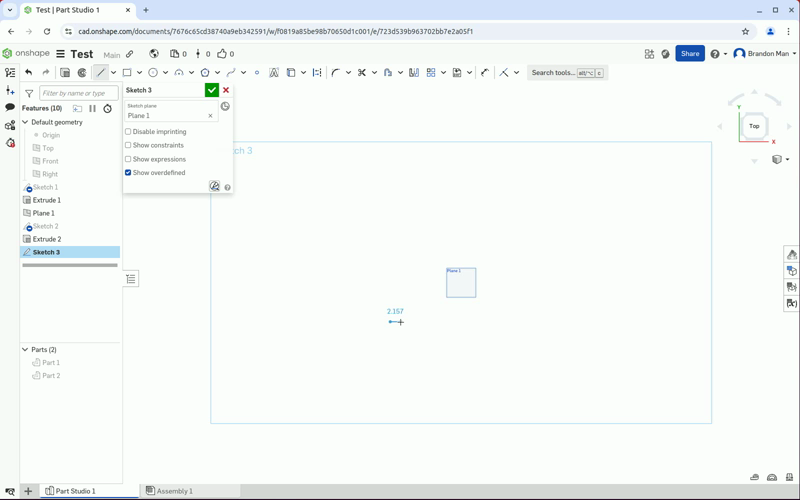
key_down(shift)
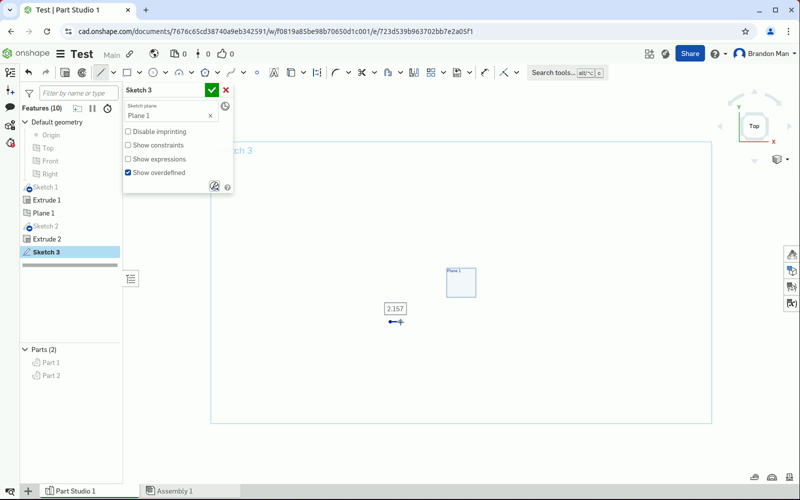
mouse_move(430, 321)
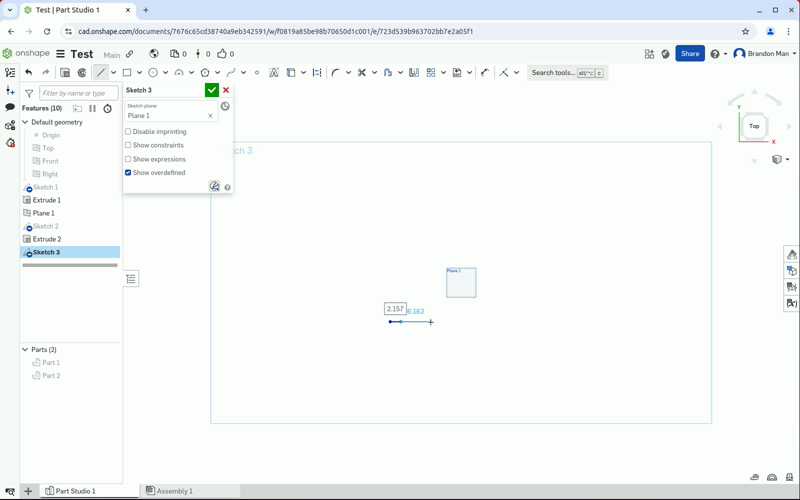
mouse_move(400, 311)
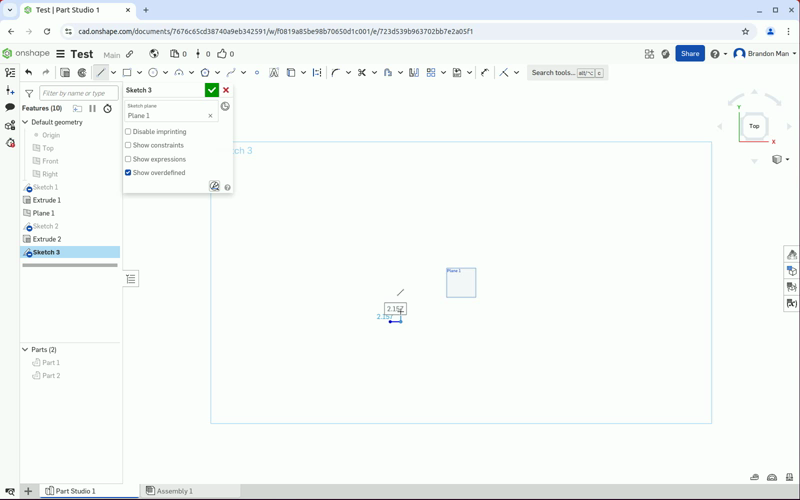
click(400, 311)
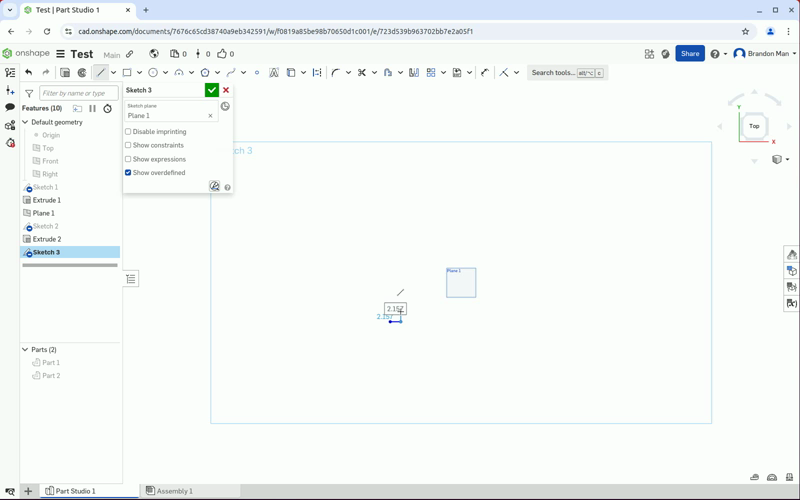
key_up(shift)
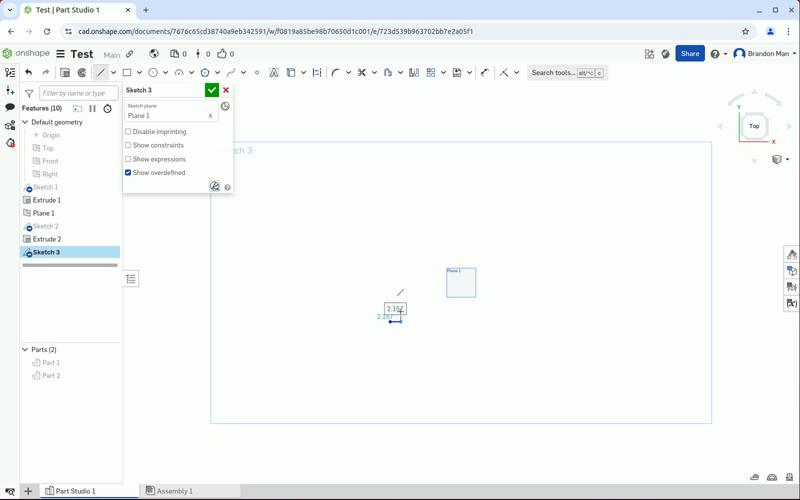
key_down(shift)
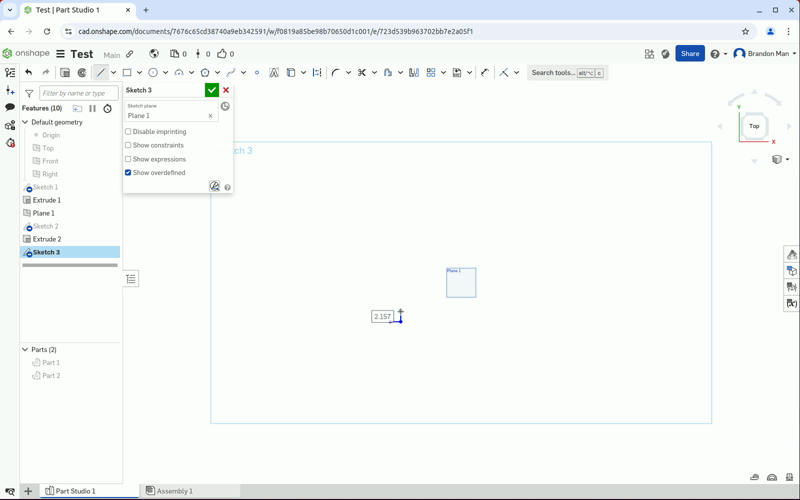
mouse_move(430, 311)
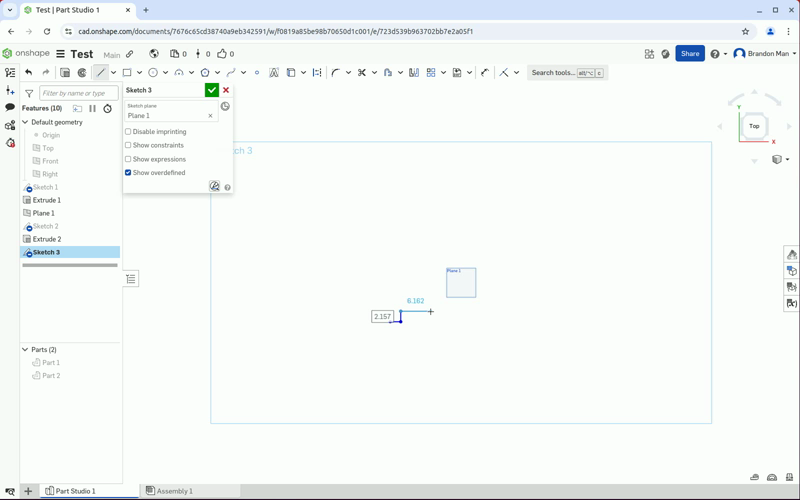
mouse_move(390, 311)
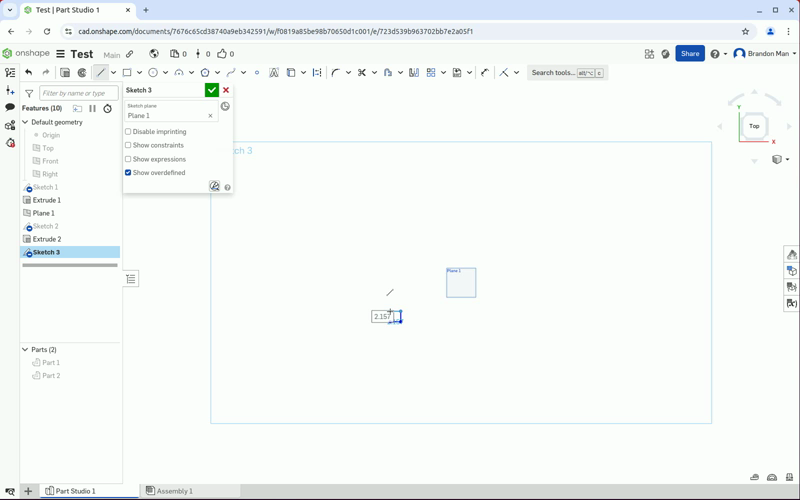
click(390, 311)
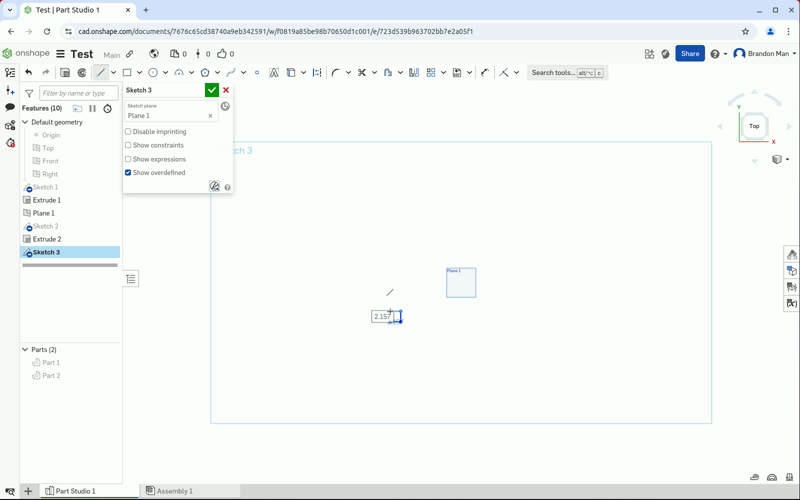
key_up(shift)
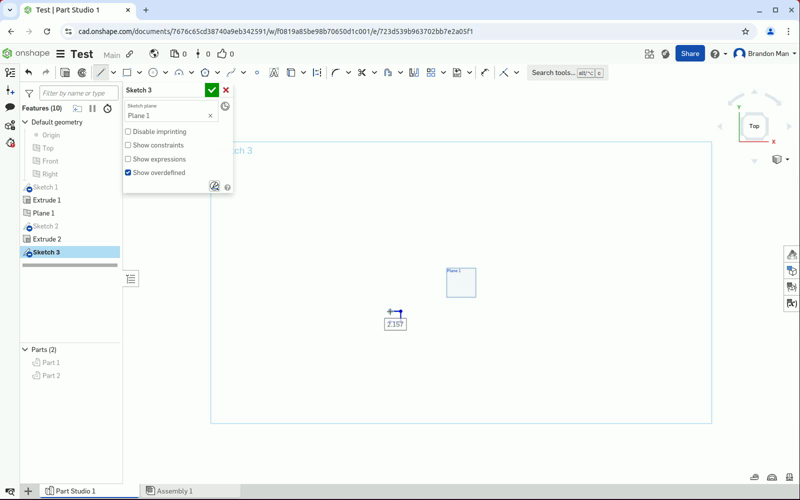
mouse_move(420, 311)
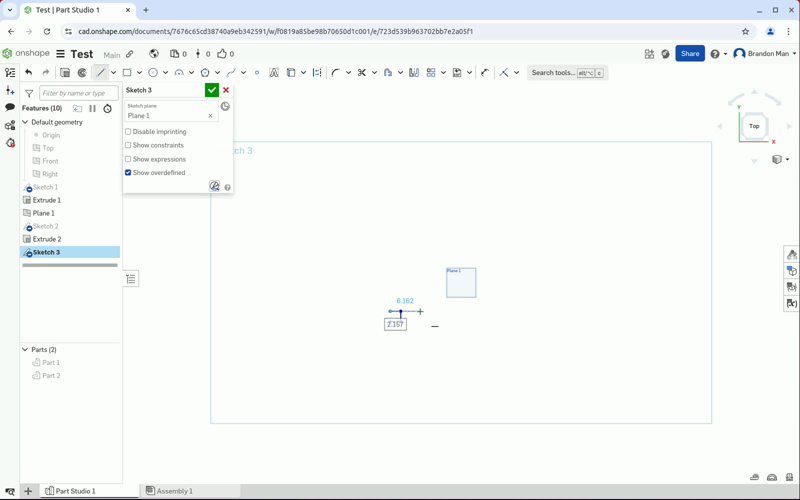
key_down(shift)
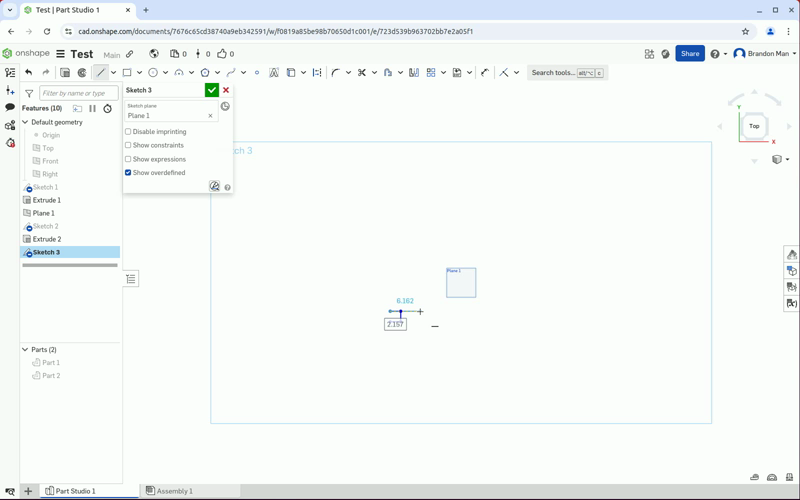
mouse_move(390, 321)
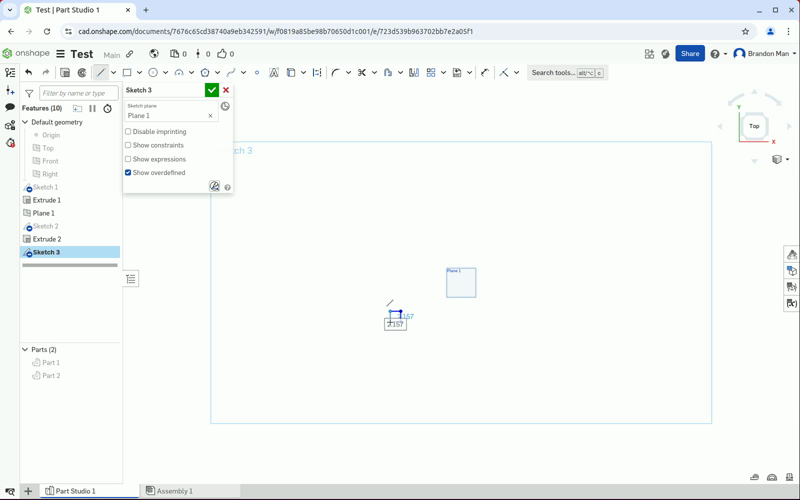
key_up(shift)
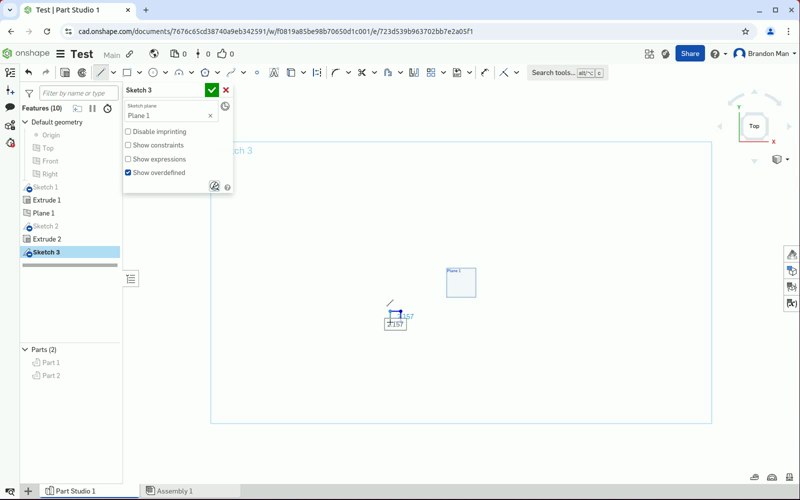
click(390, 321)
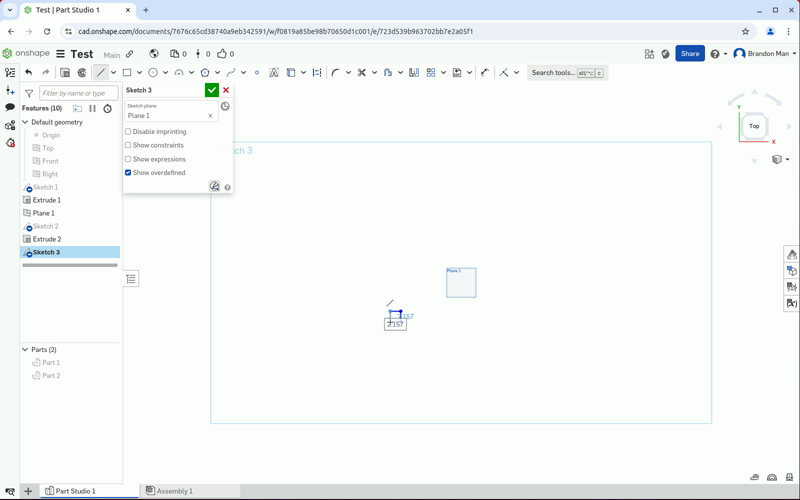
key(esc)
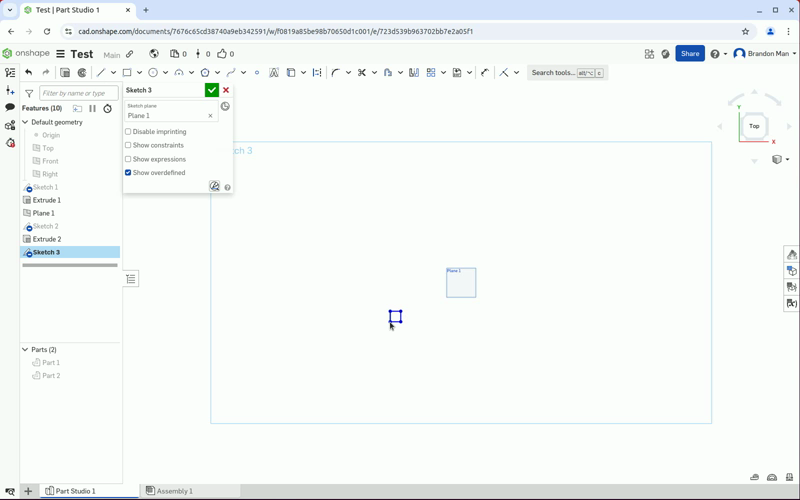
mouse_move(396, 319)
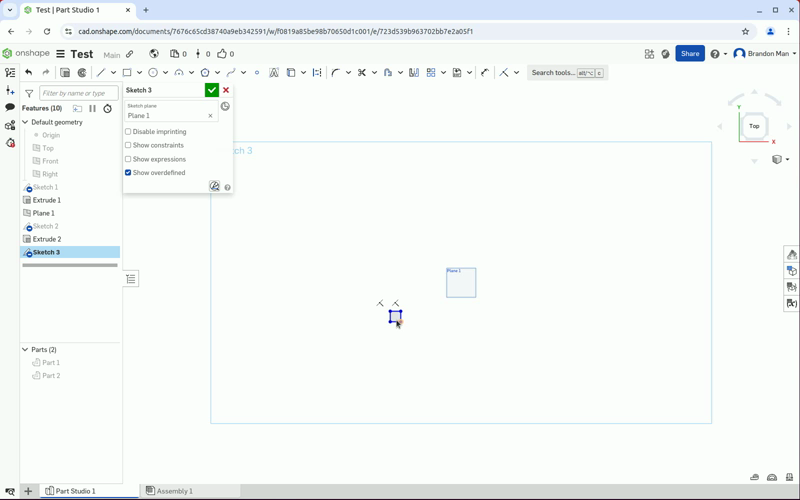
scroll(6)
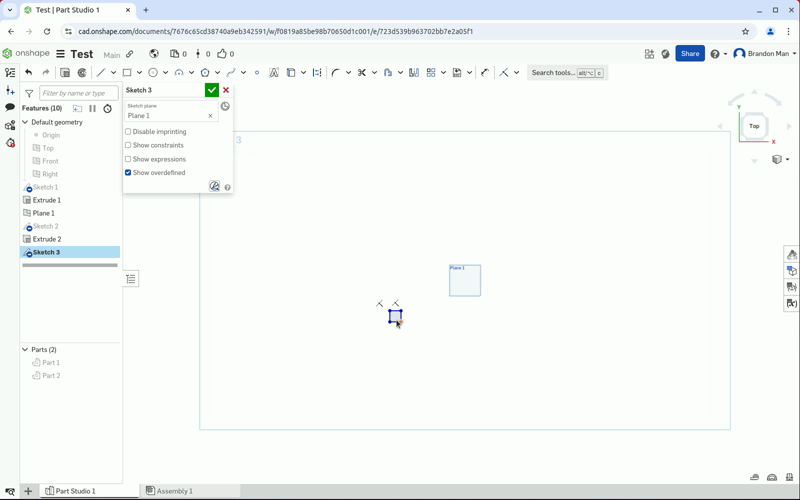
scroll(6)
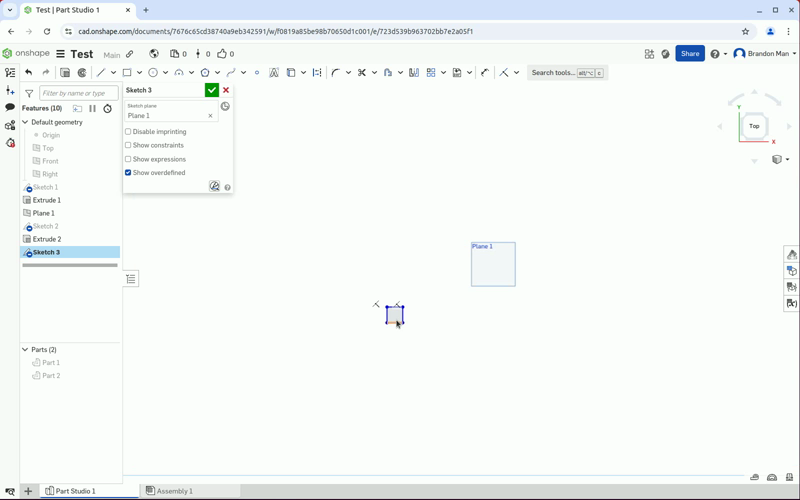
scroll(6)
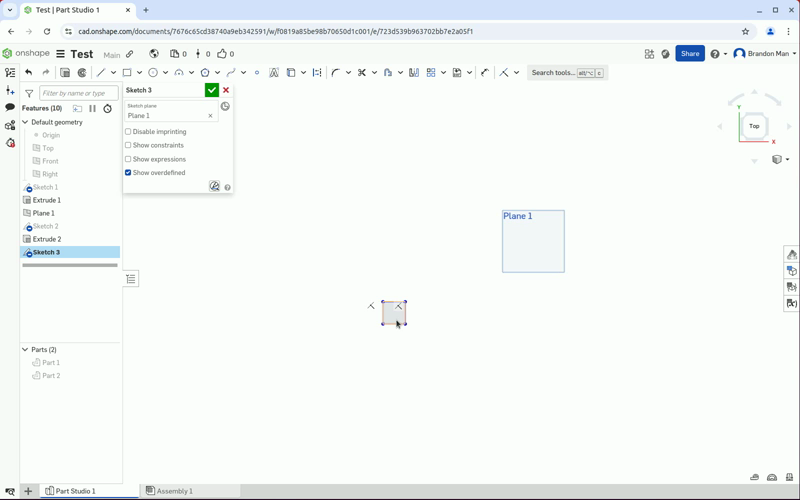
scroll(6)
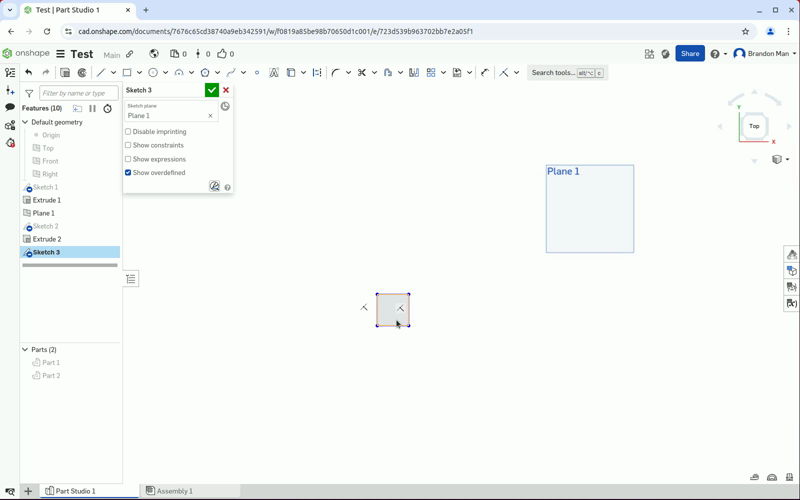
scroll(6)
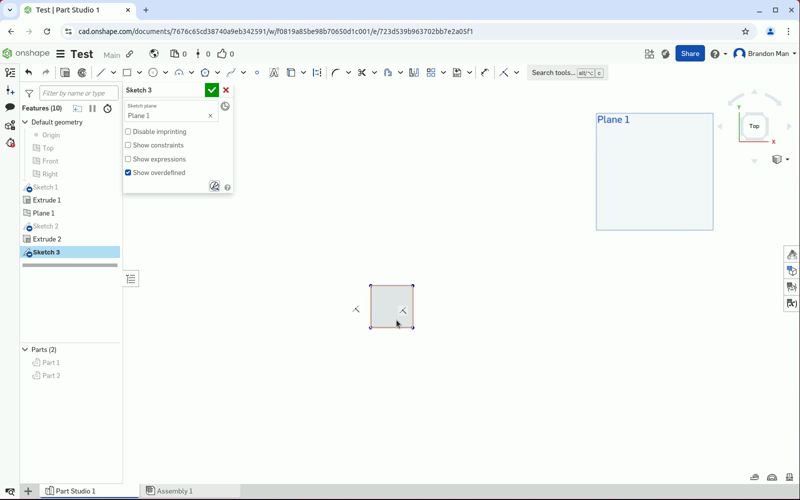
scroll(6)
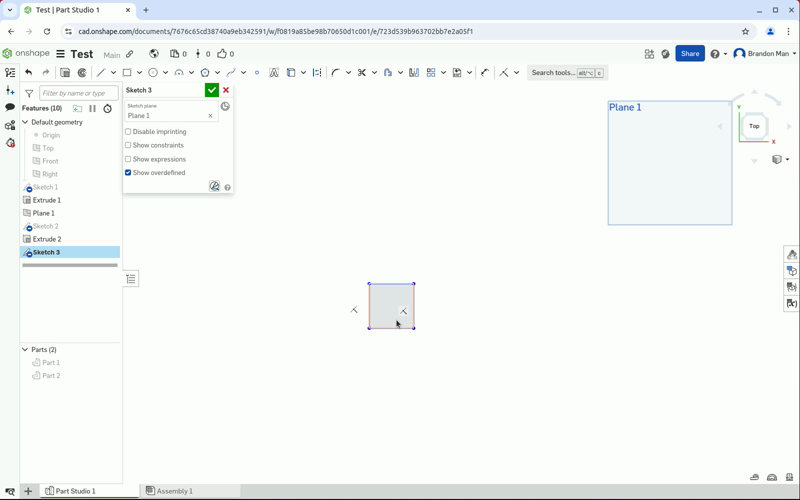
scroll(6)
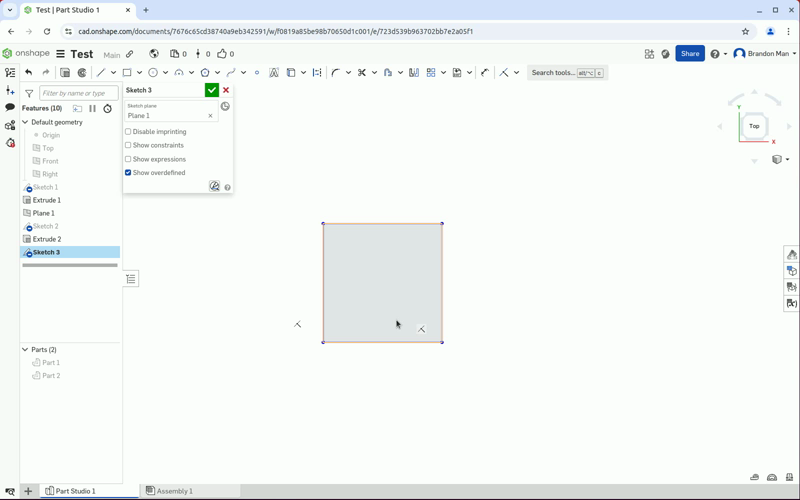
click(396, 319)
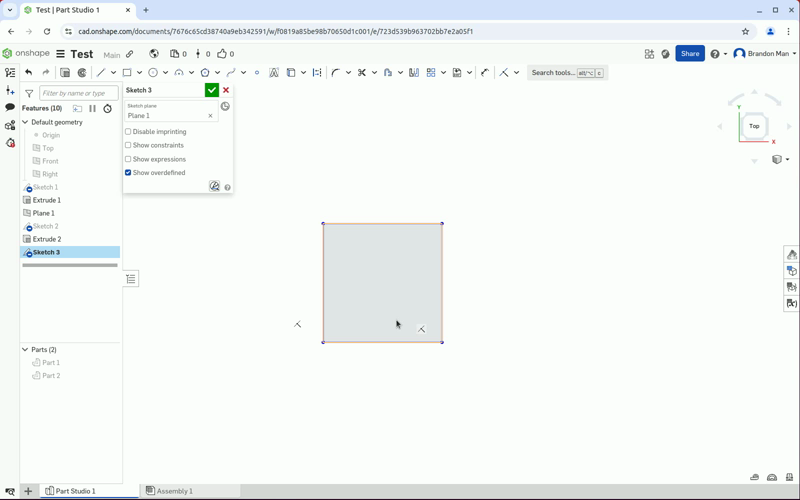
scroll(-6)
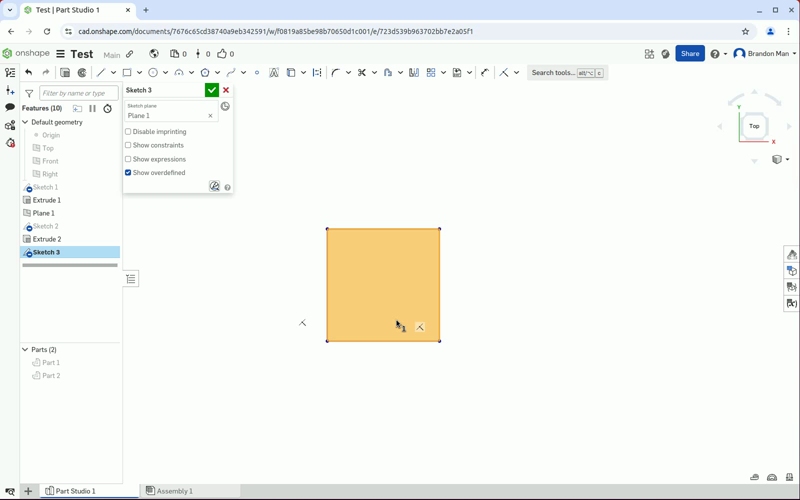
scroll(-6)
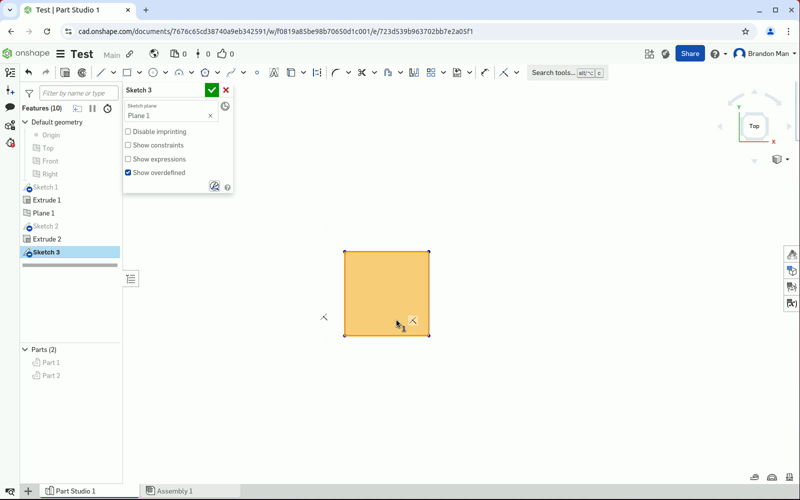
scroll(-6)
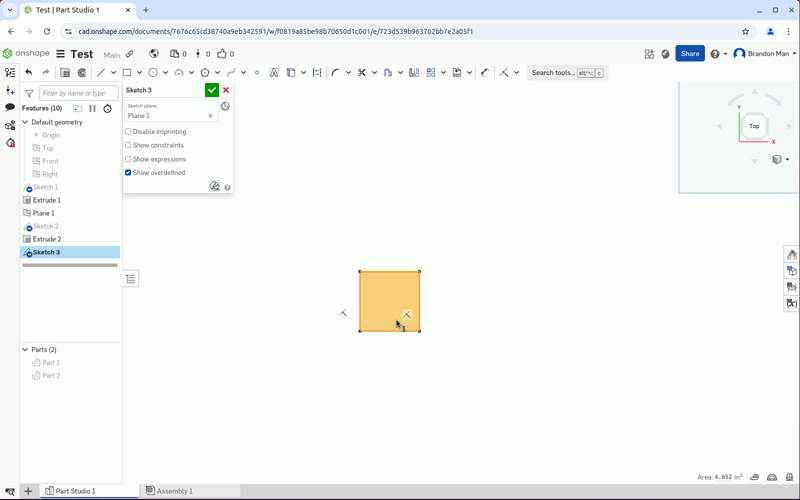
scroll(-6)
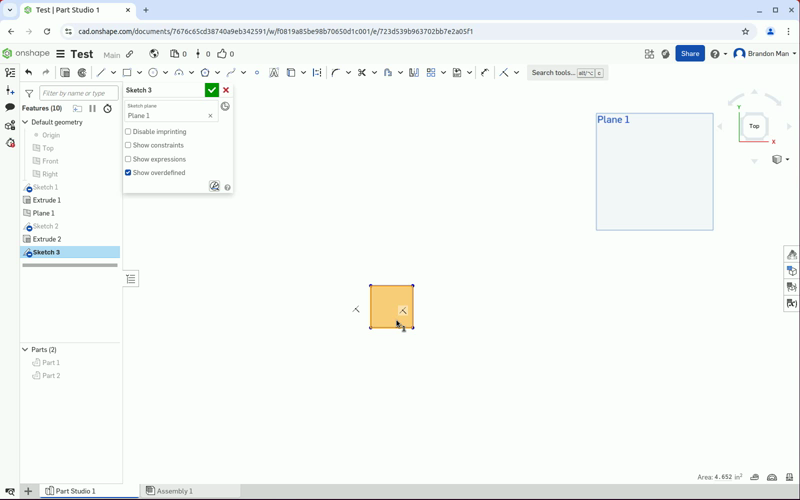
scroll(-6)
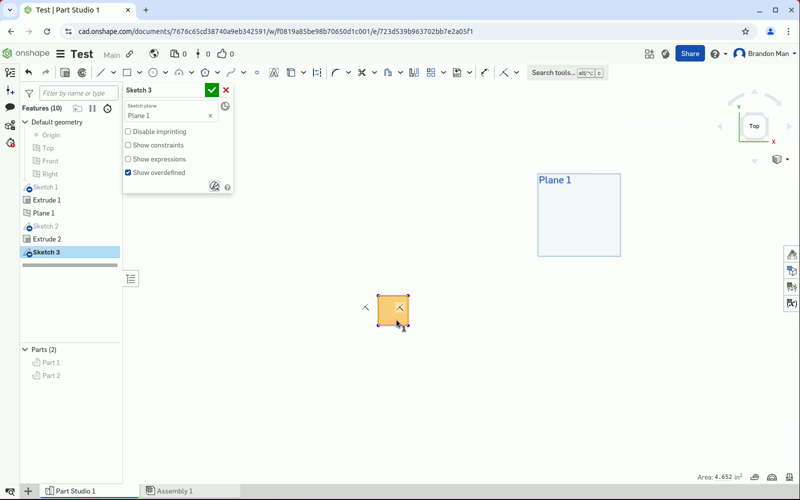
scroll(-6)
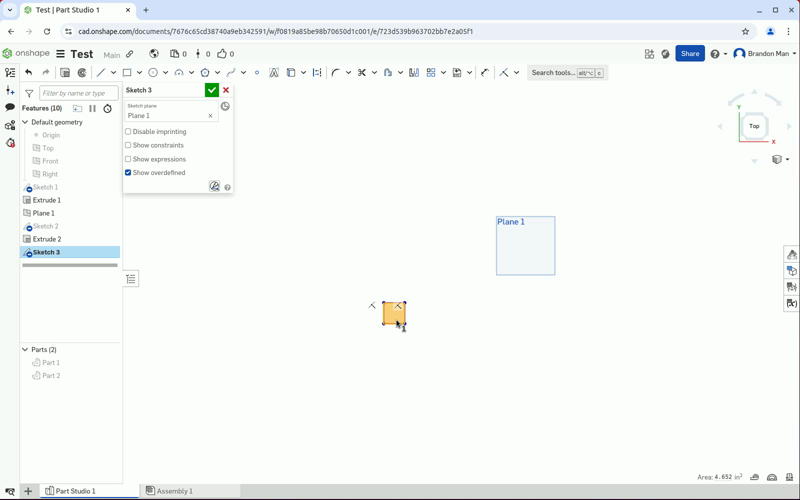
scroll(-6)
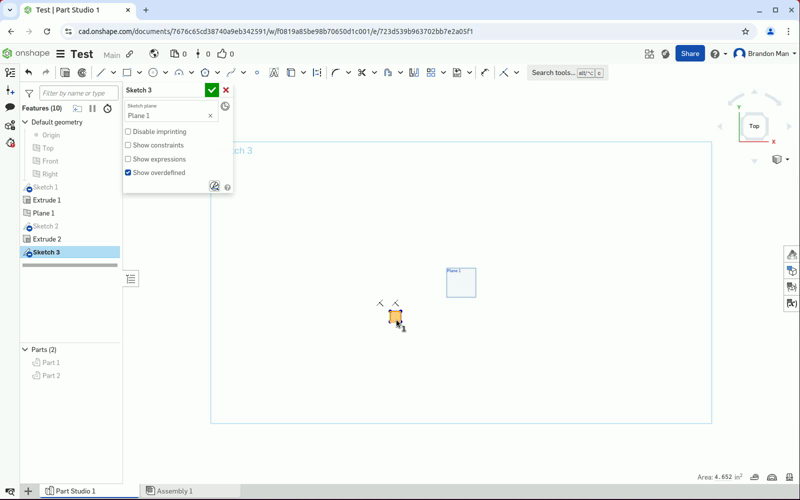
mouse_move(73, 352)
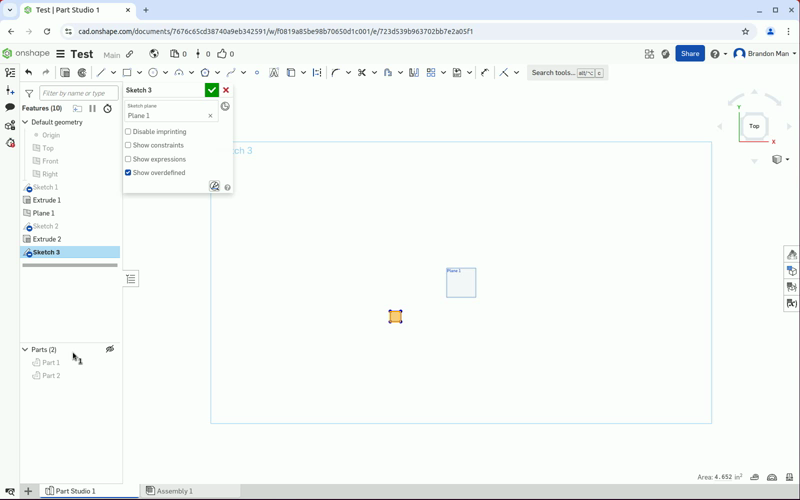
key(shift+y)
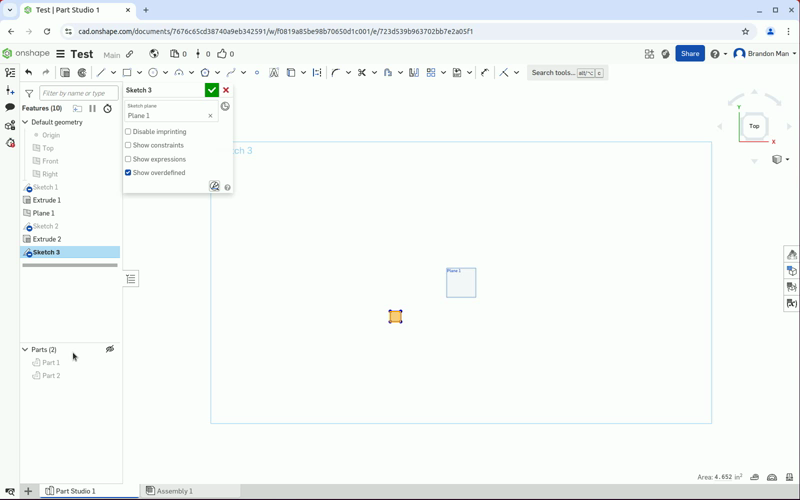
key(shift+e)
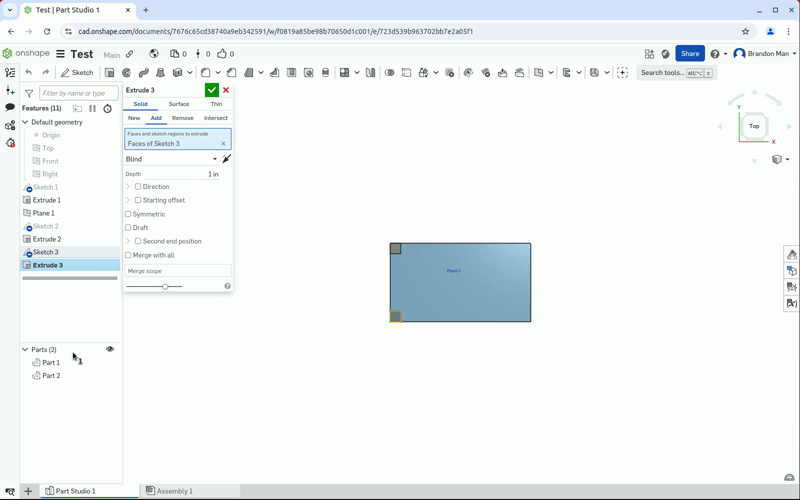
mouse_move(143, 106)
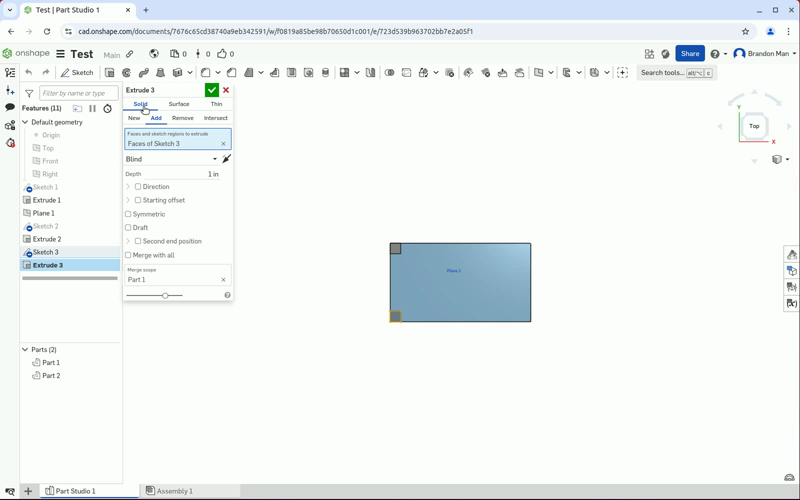
click(143, 106)
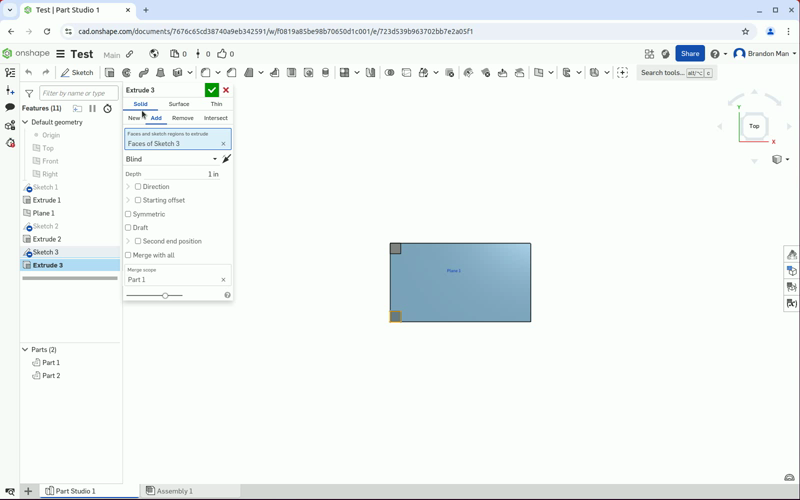
mouse_move(137, 120)
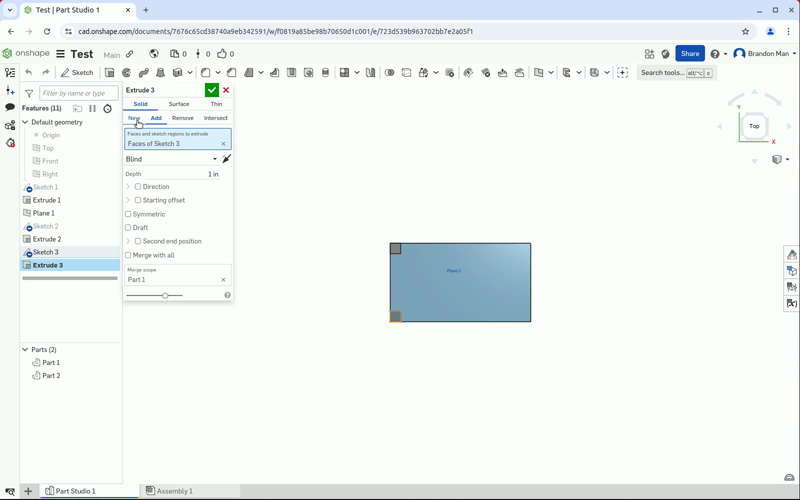
click(137, 120)
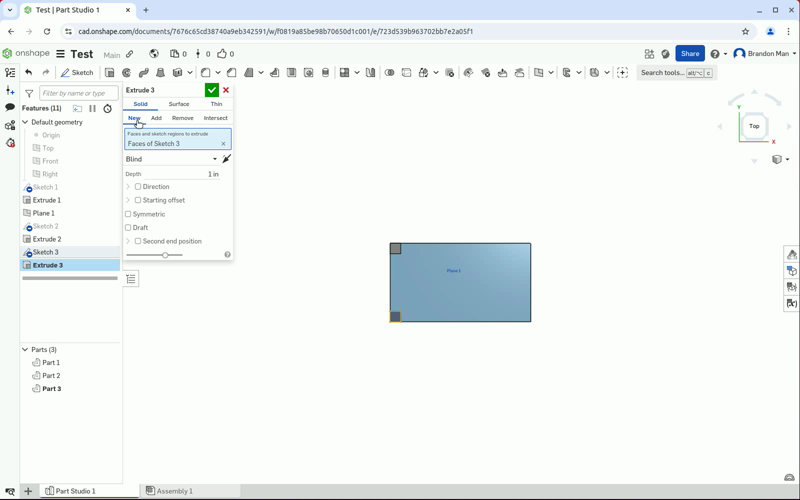
key(tab, 4)
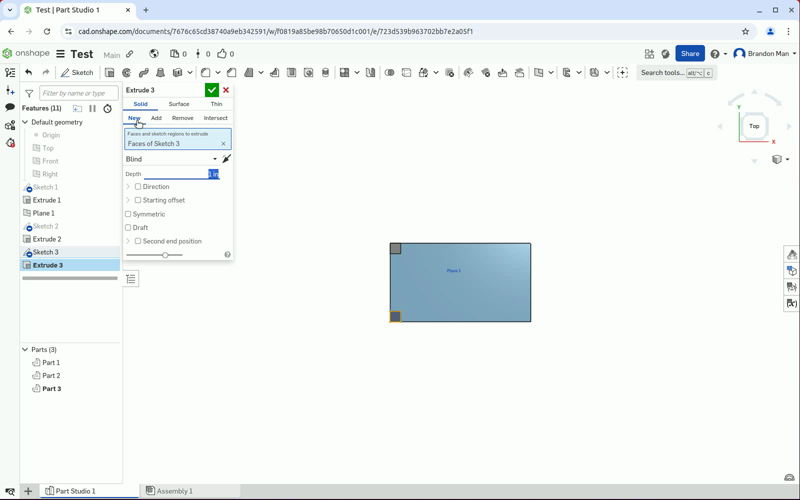
text(22.386)
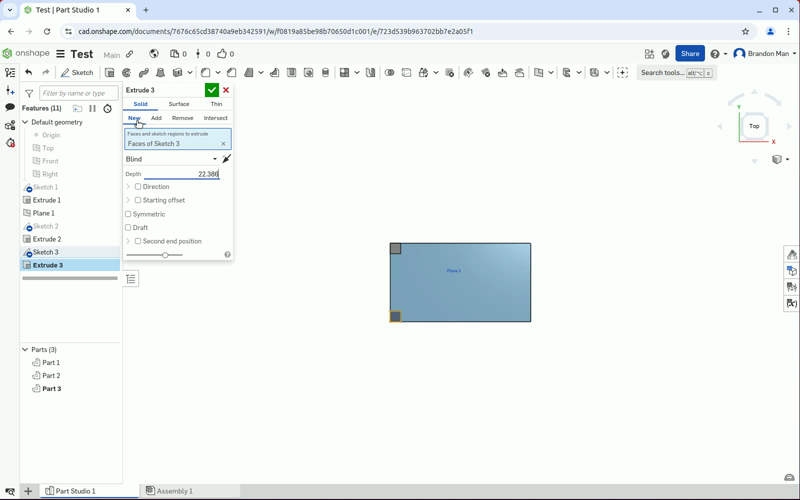
key(enter)
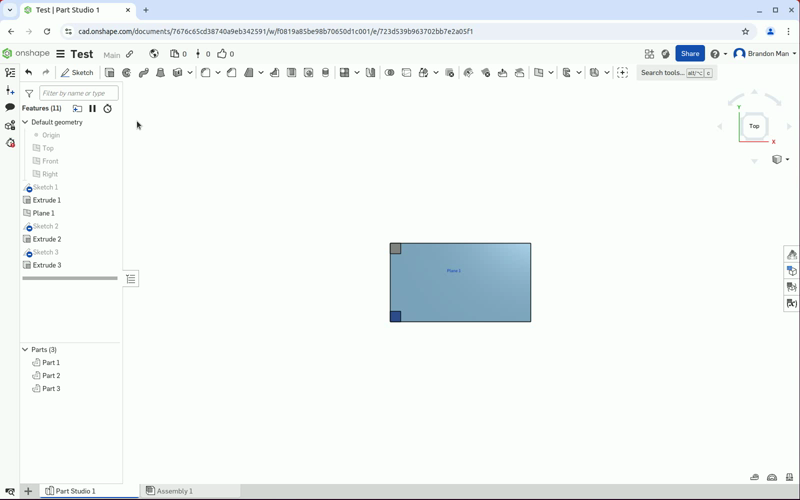
key(shift+h)
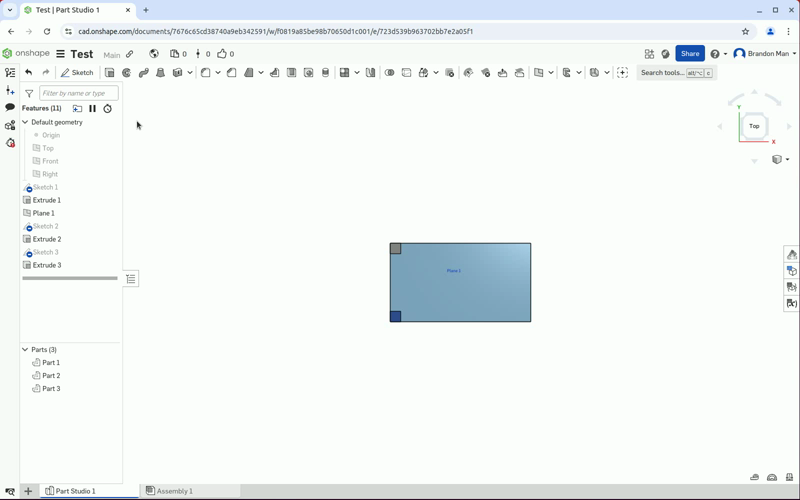
key(shift+h)
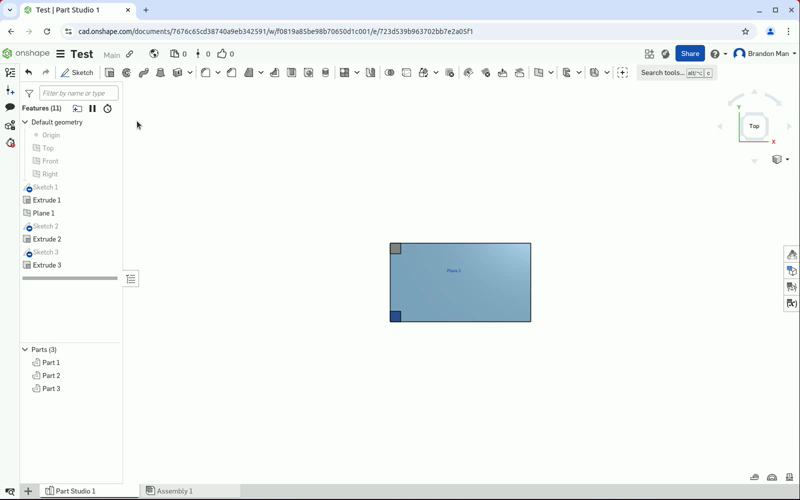
mouse_move(73, 189)
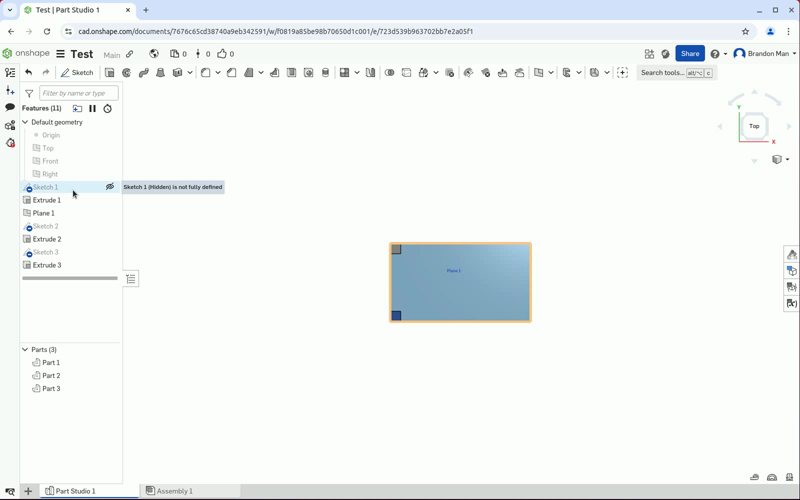
click(73, 189)
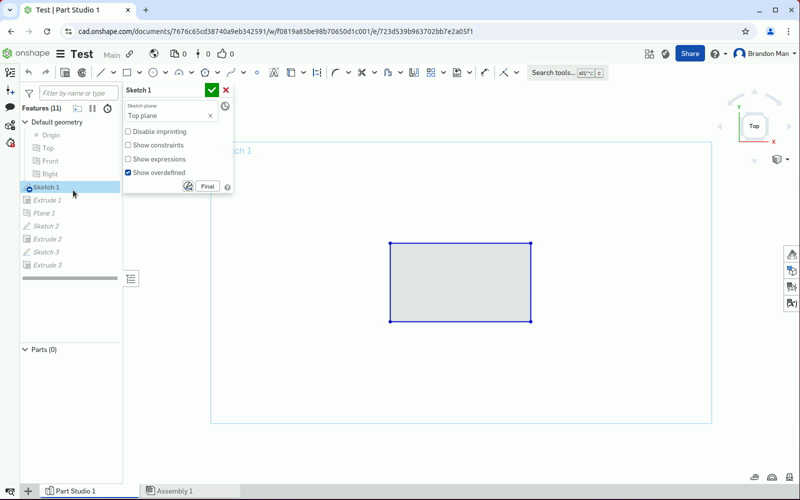
mouse_move(229, 92)
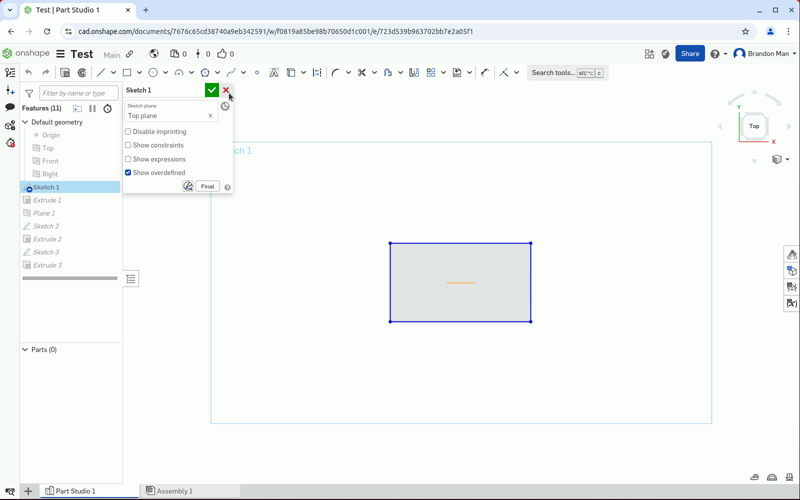
click(229, 92)
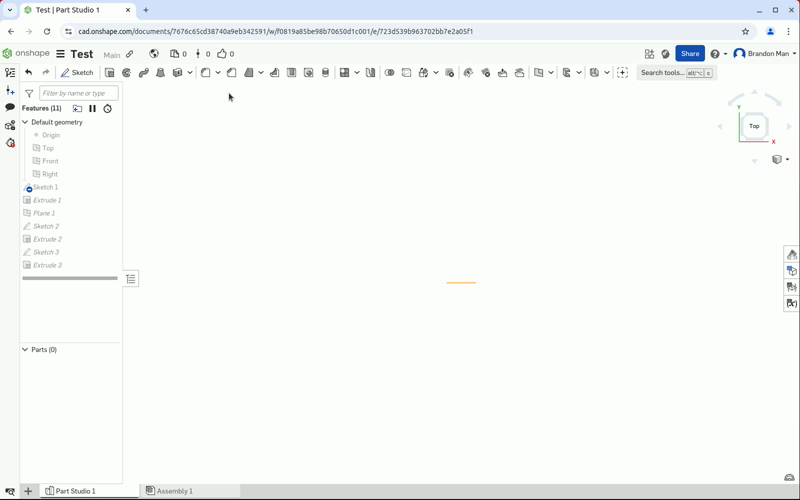
key(shift+s)
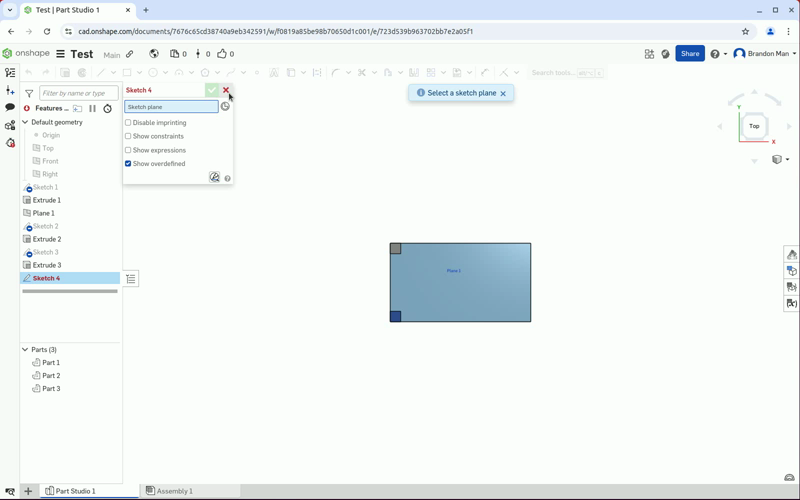
mouse_move(73, 215)
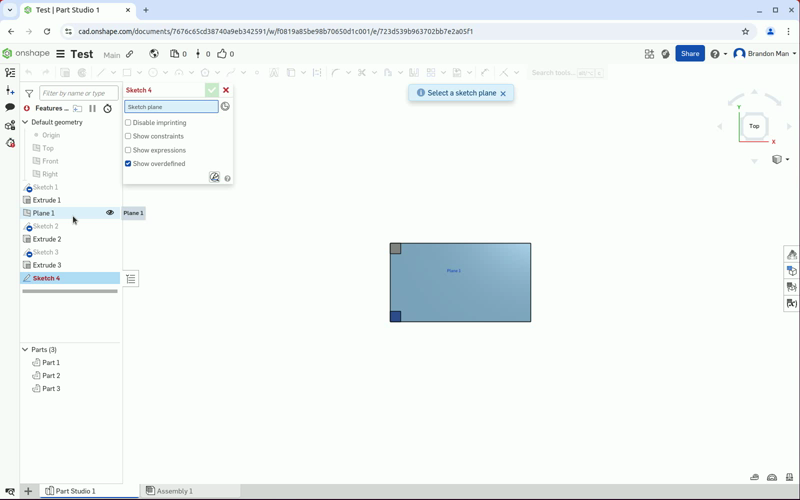
click(73, 215)
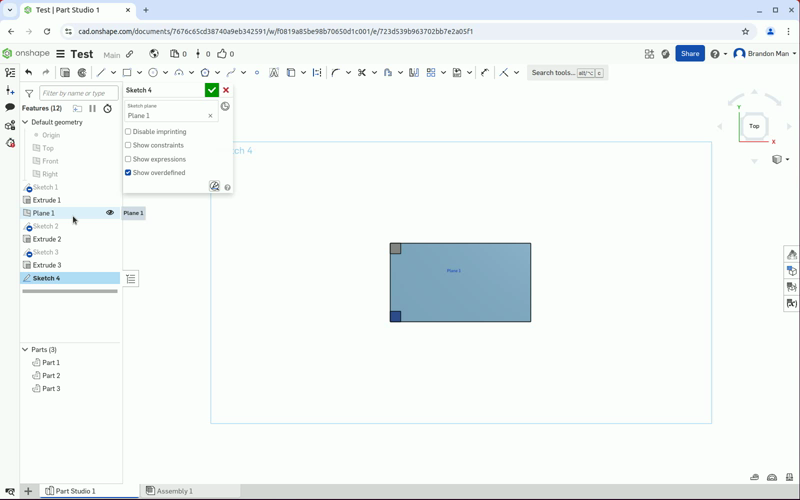
mouse_move(73, 352)
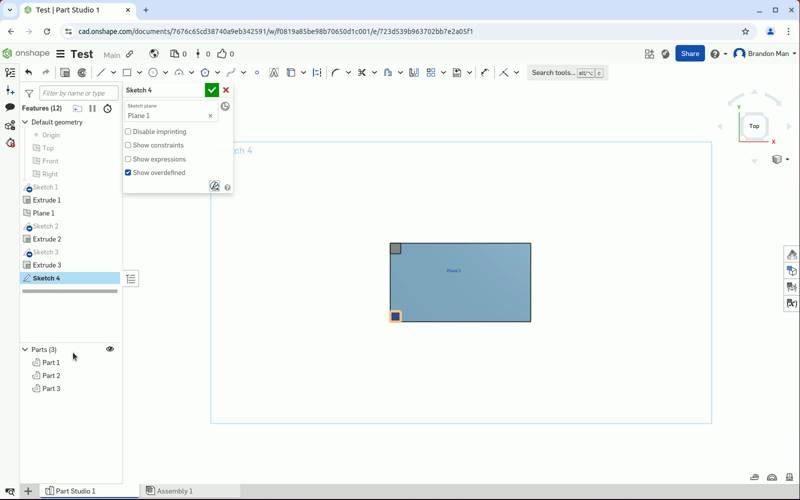
key(y)
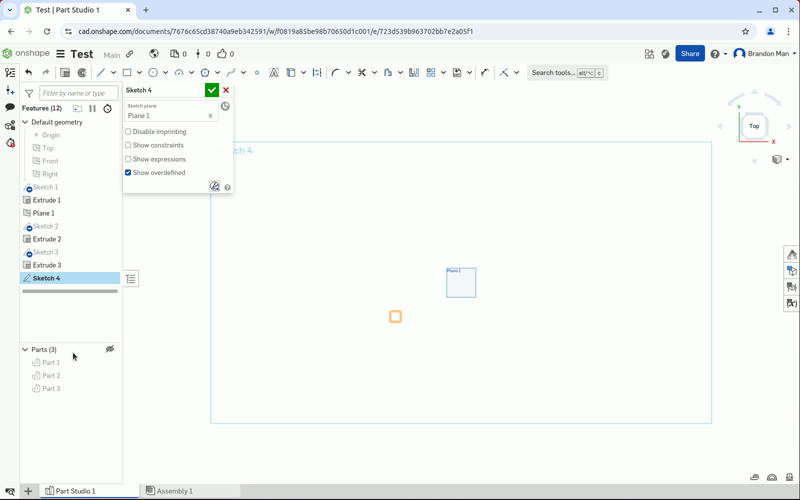
key(l)
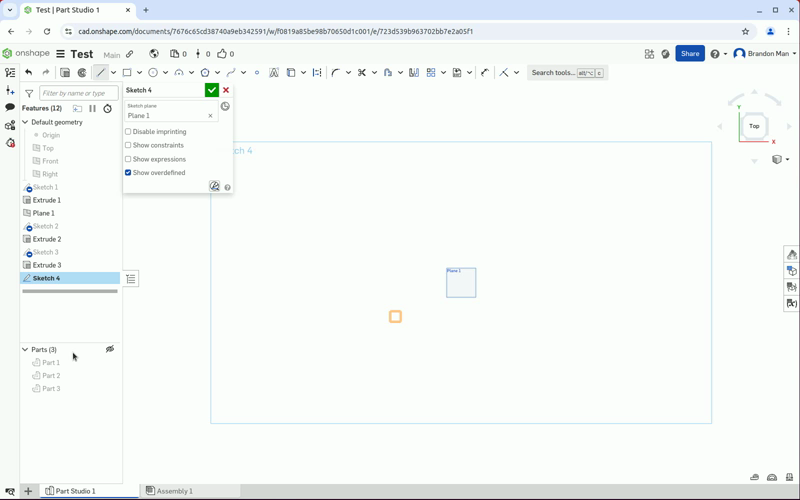
key_down(shift)
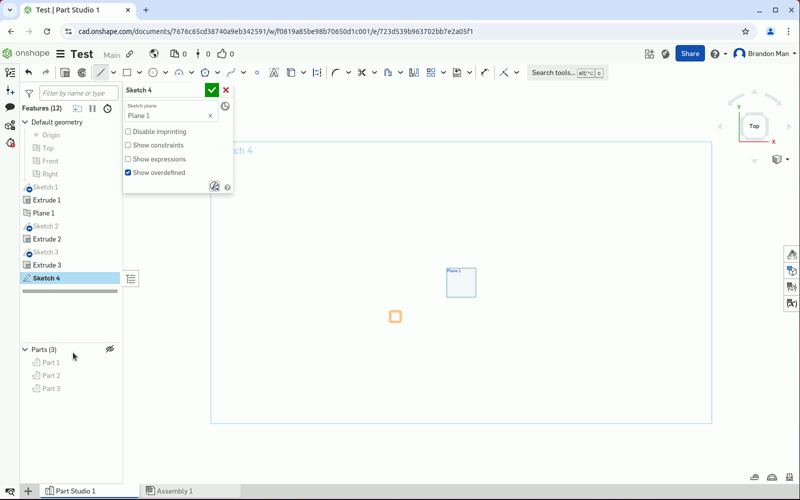
mouse_move(521, 253)
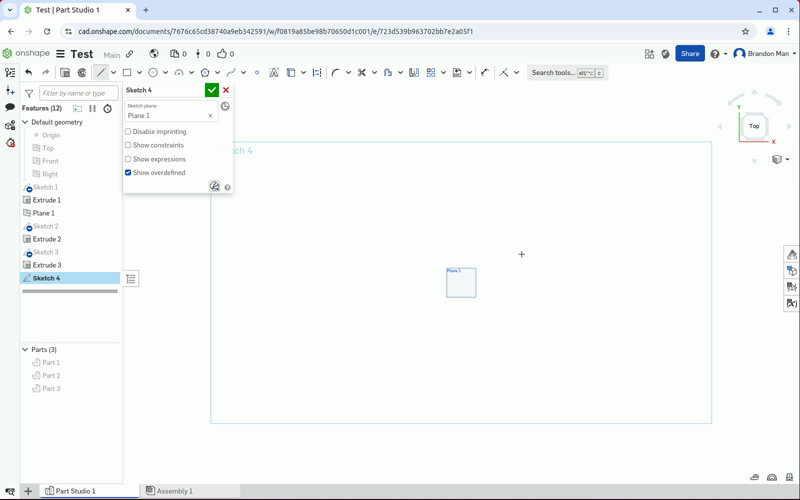
click(521, 253)
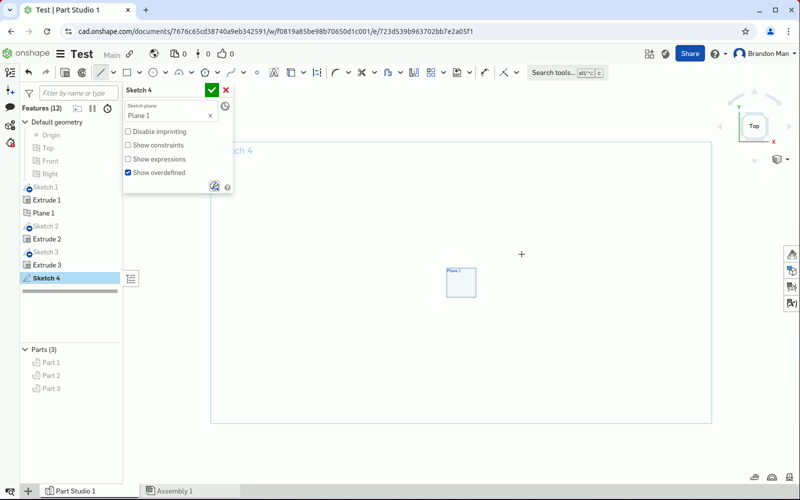
key_up(shift)
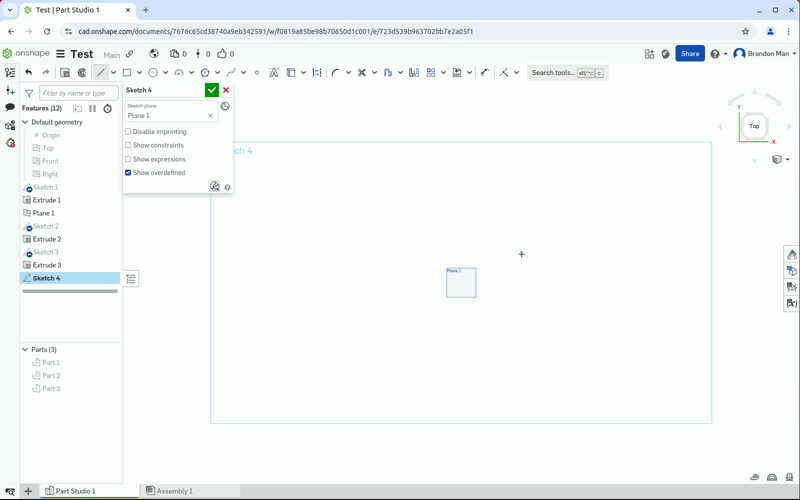
key_down(shift)
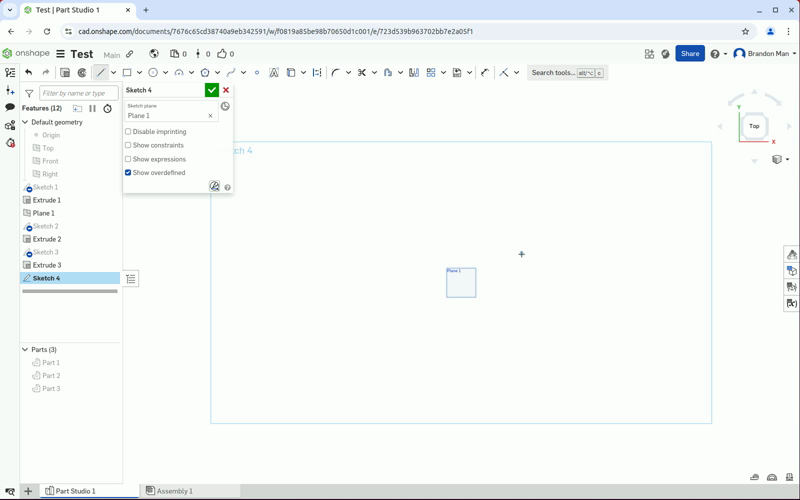
mouse_move(551, 253)
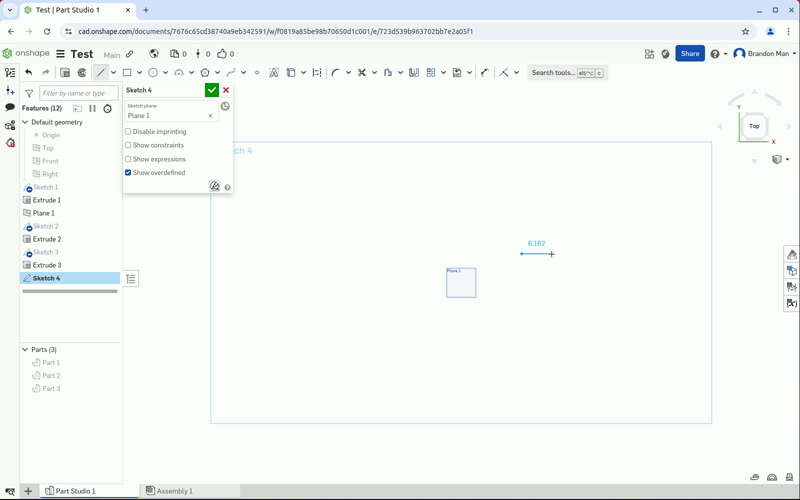
mouse_move(532, 253)
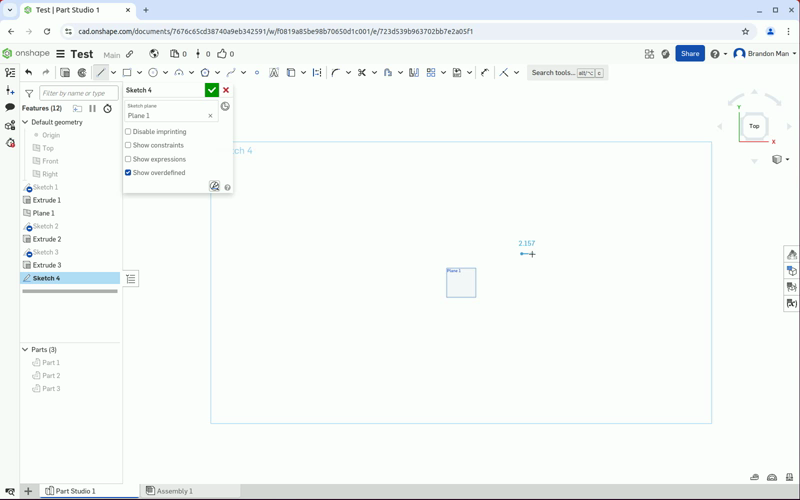
click(532, 253)
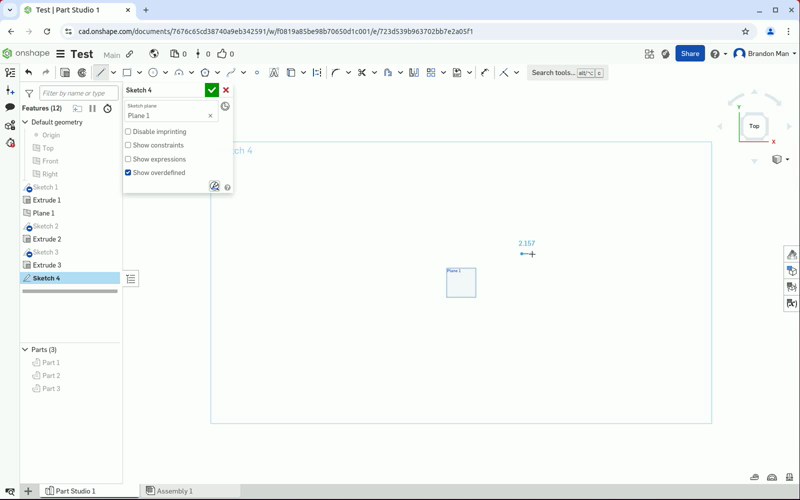
key_up(shift)
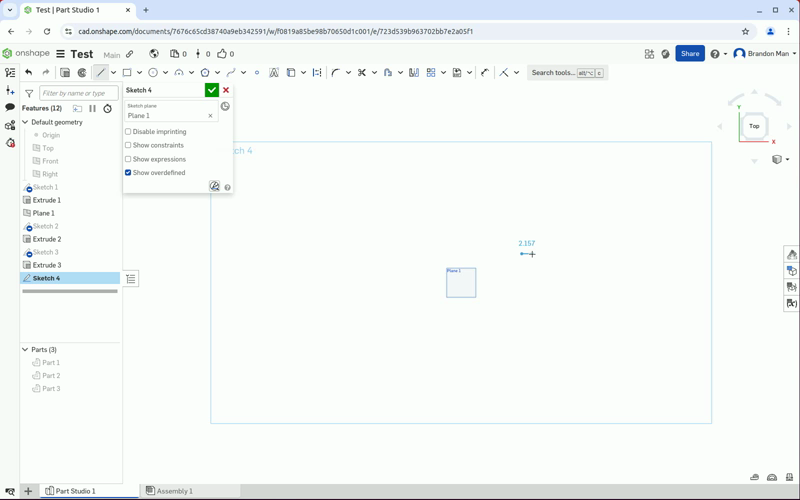
key_down(shift)
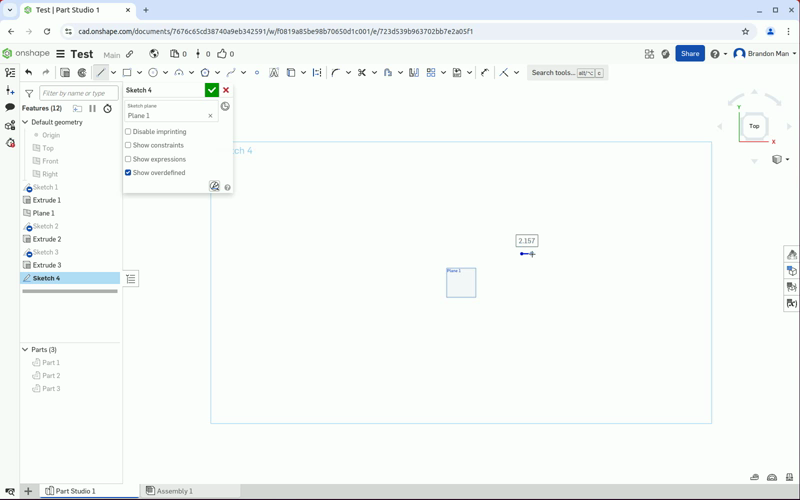
mouse_move(562, 253)
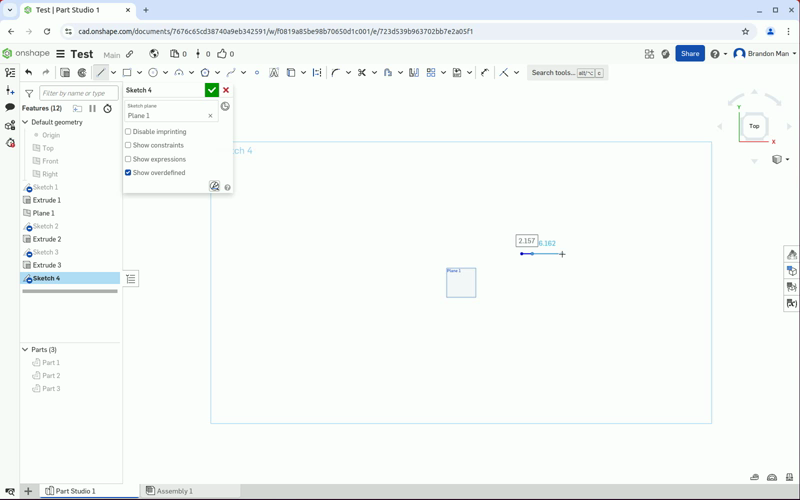
mouse_move(532, 243)
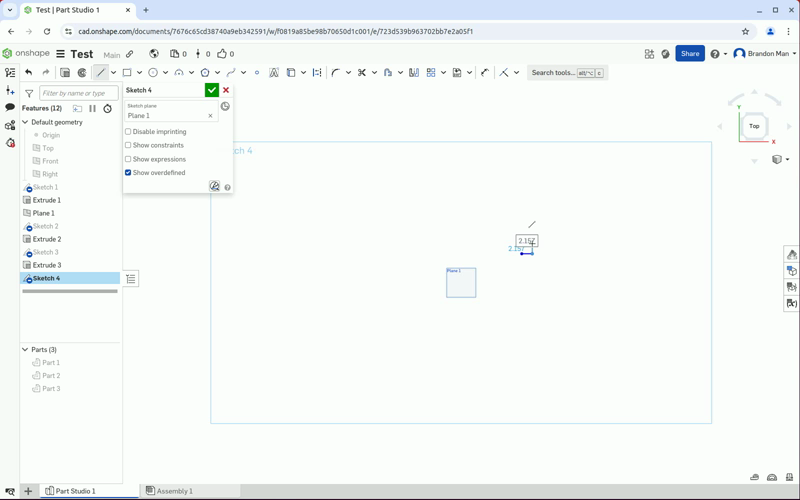
click(532, 243)
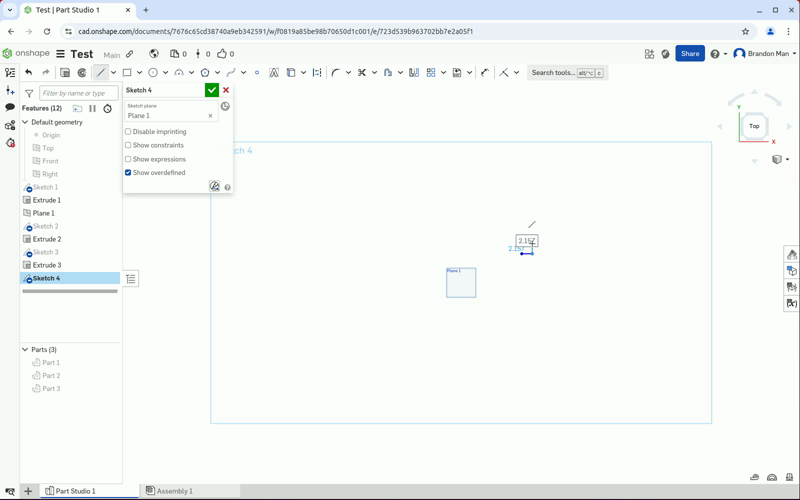
key_up(shift)
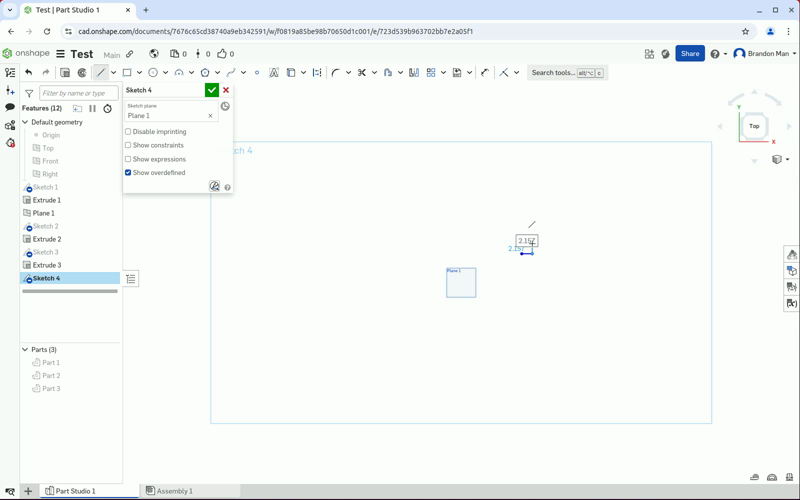
key_down(shift)
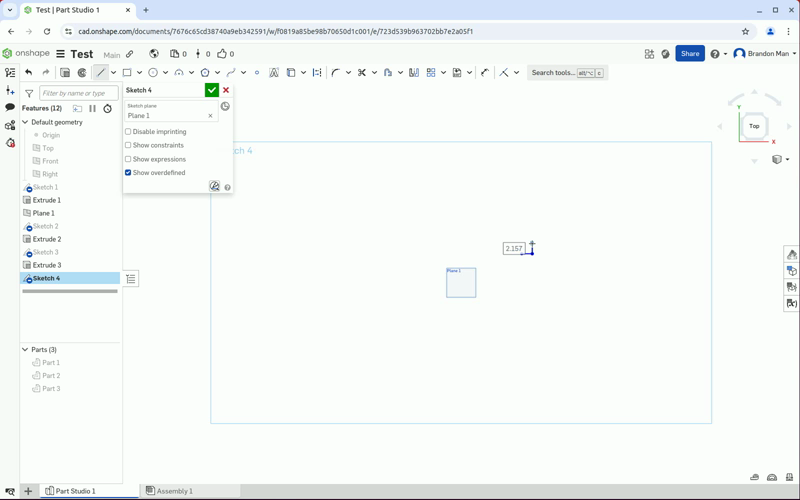
mouse_move(562, 243)
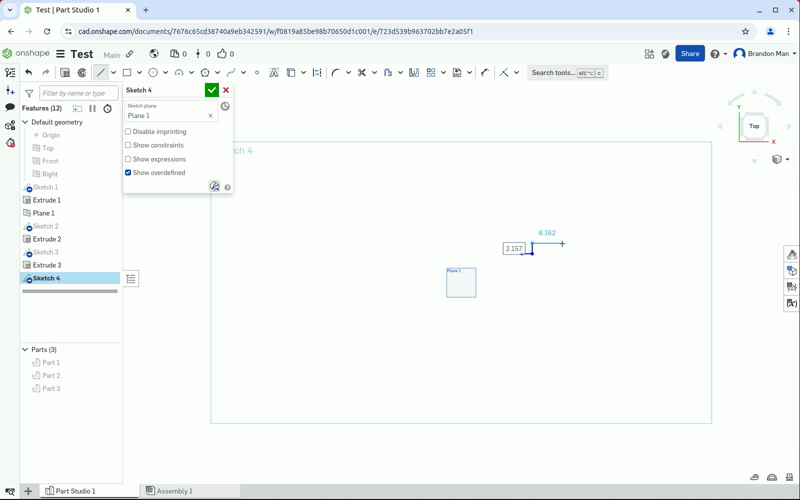
mouse_move(521, 243)
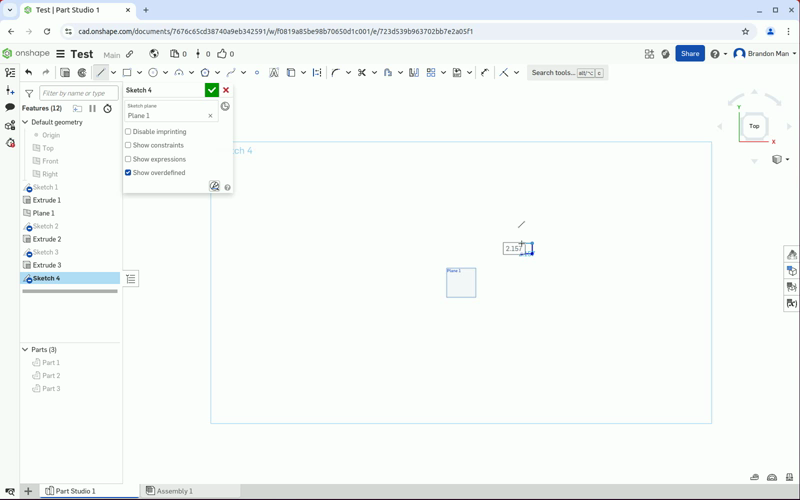
click(521, 243)
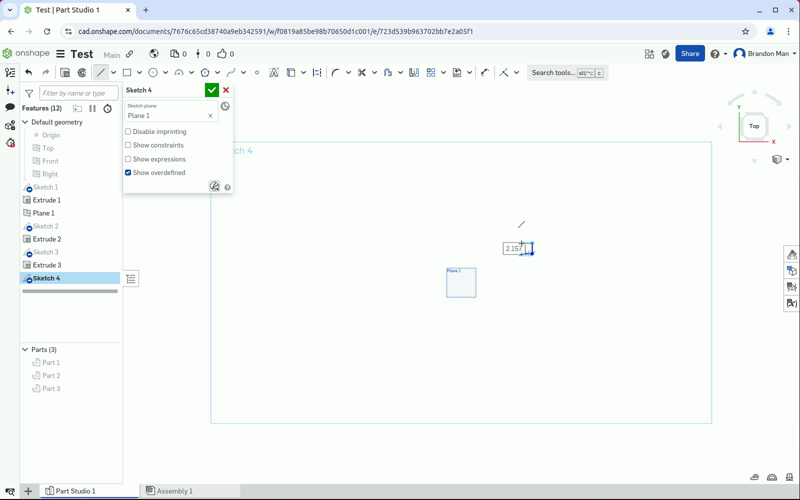
key_up(shift)
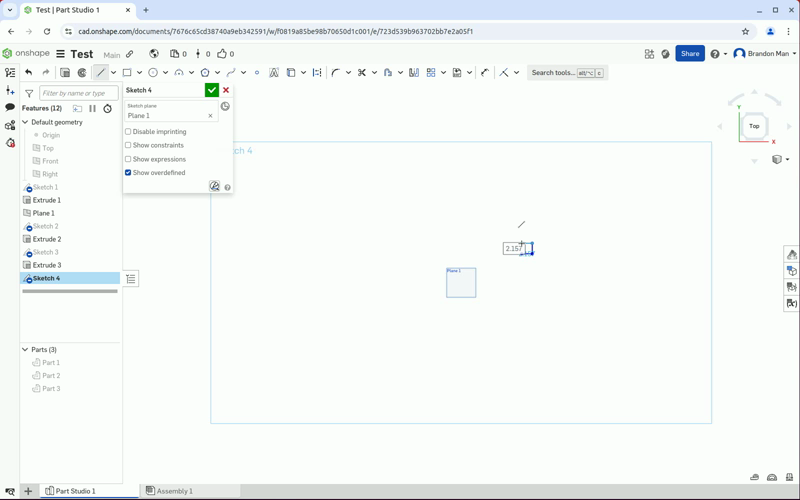
mouse_move(551, 243)
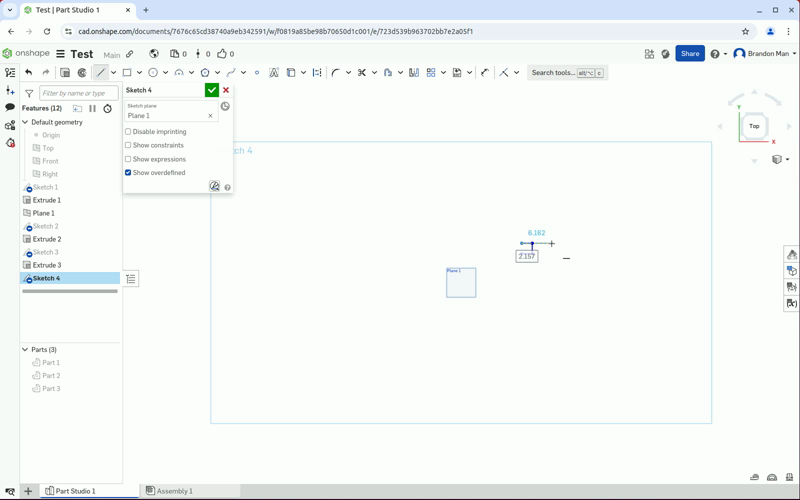
key_down(shift)
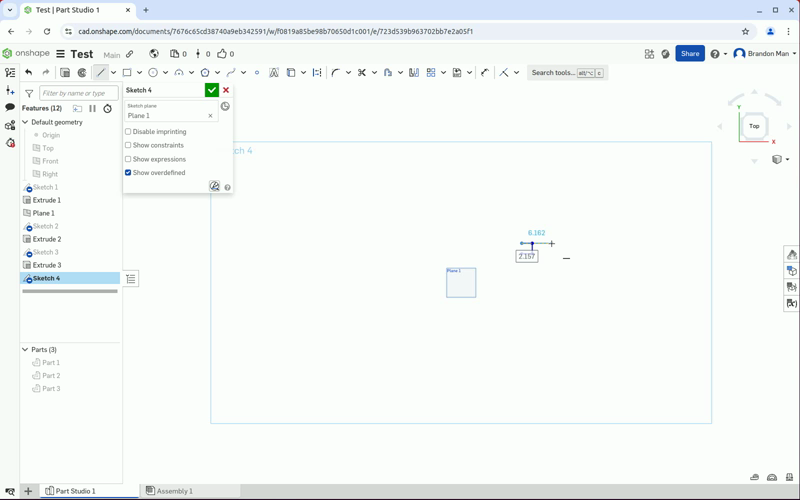
mouse_move(521, 253)
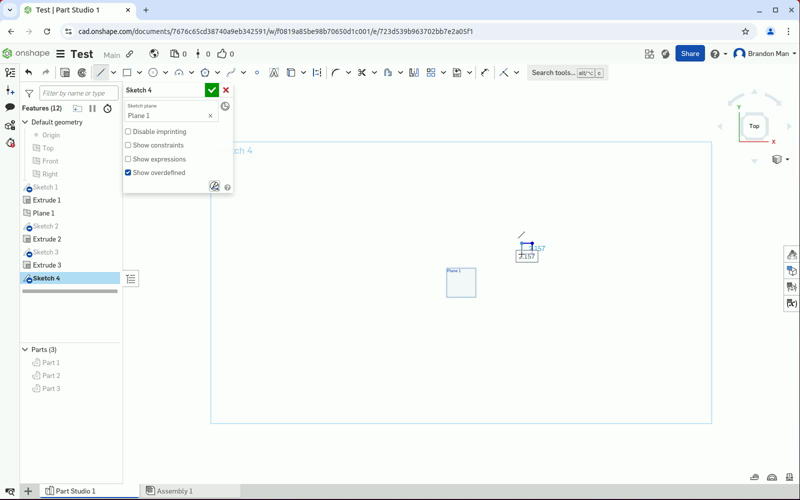
key_up(shift)
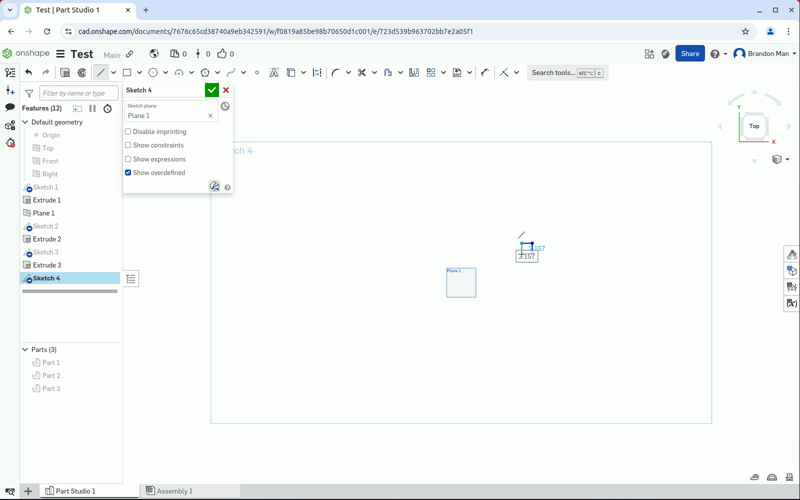
click(521, 253)
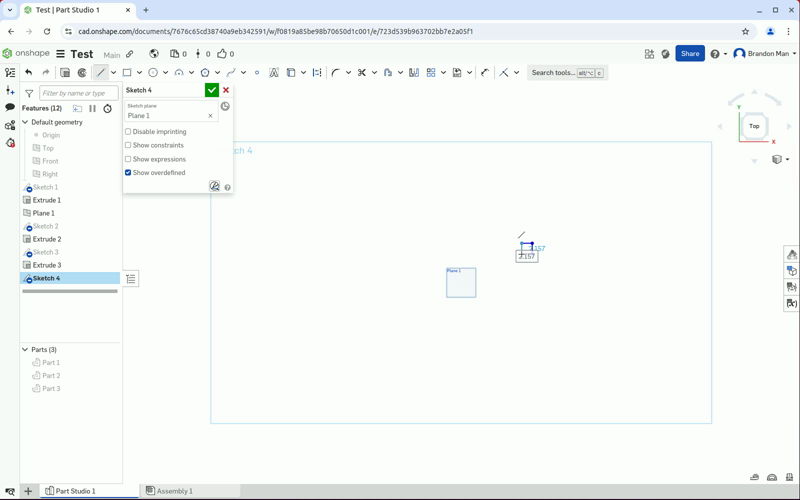
key(esc)
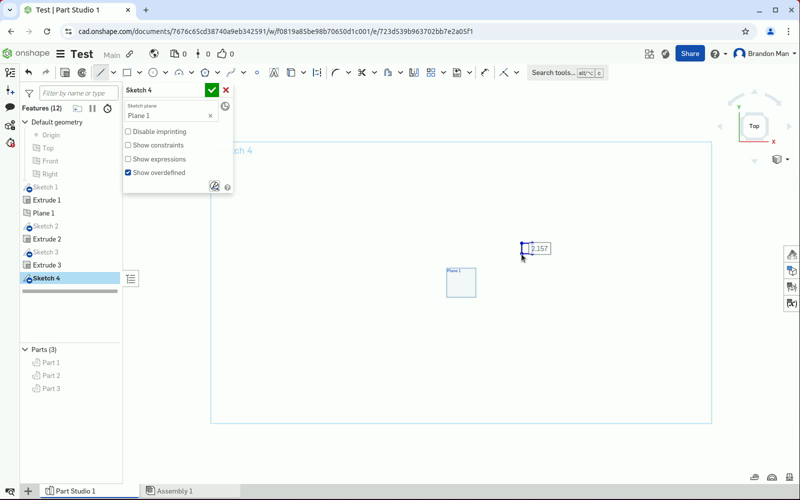
mouse_move(523, 249)
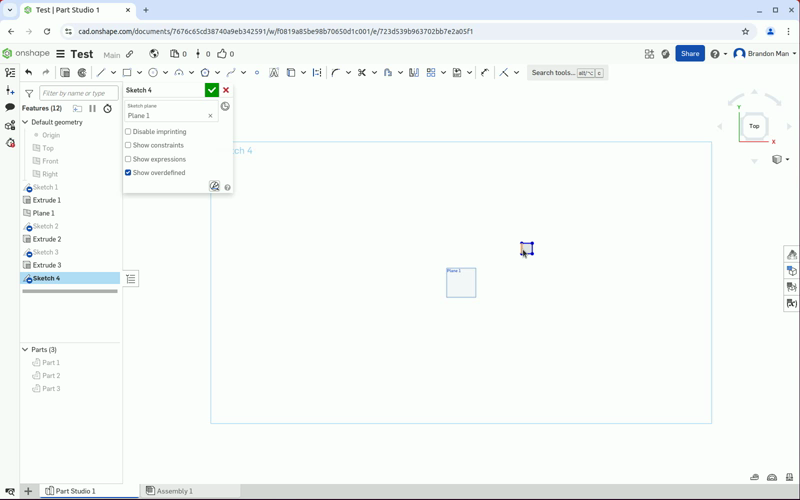
scroll(6)
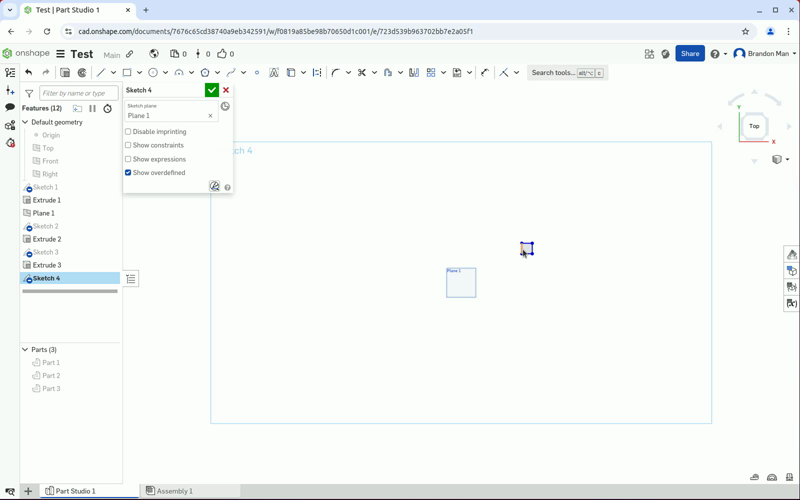
scroll(6)
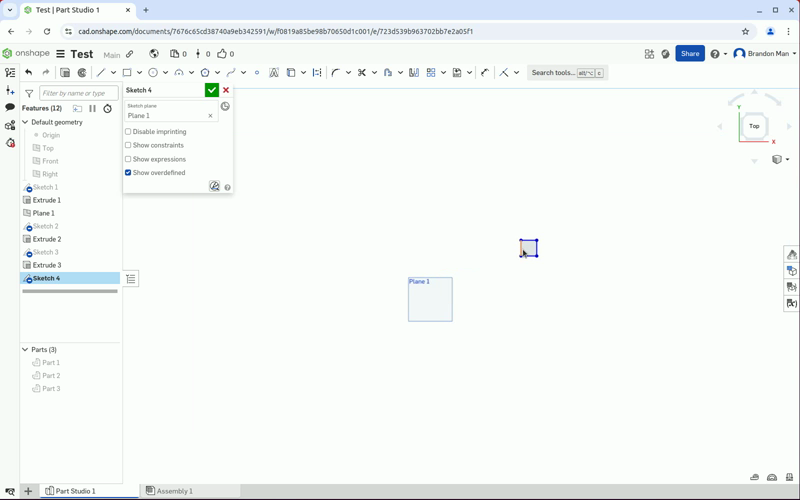
scroll(6)
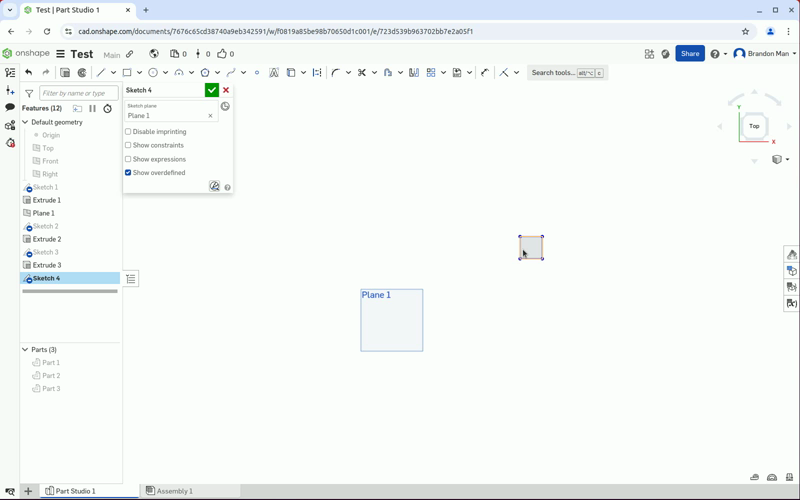
scroll(6)
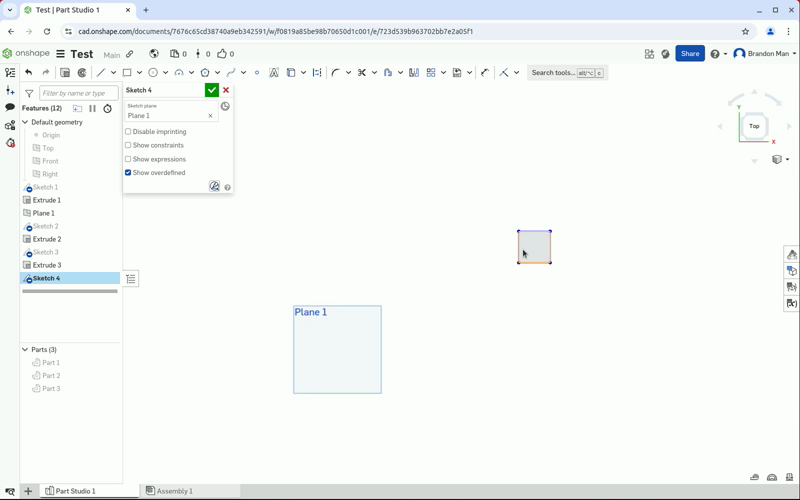
scroll(6)
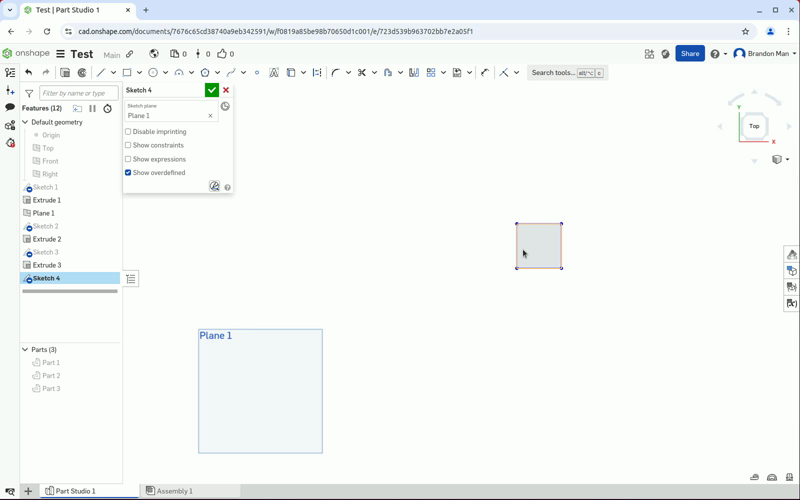
scroll(6)
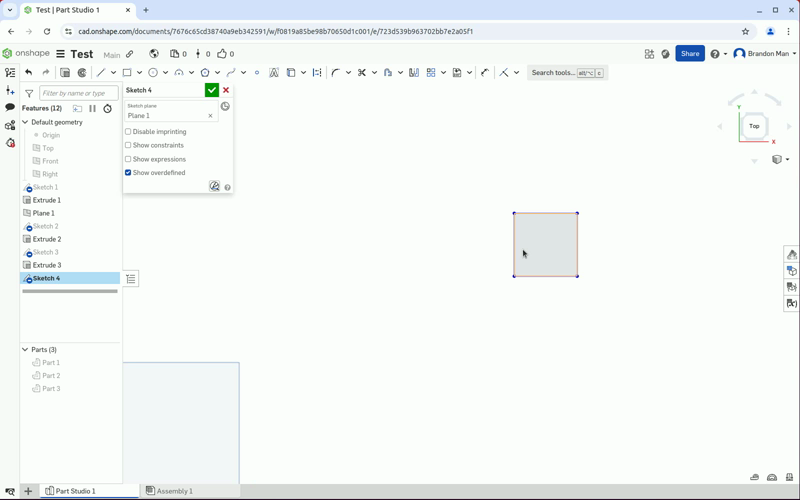
scroll(6)
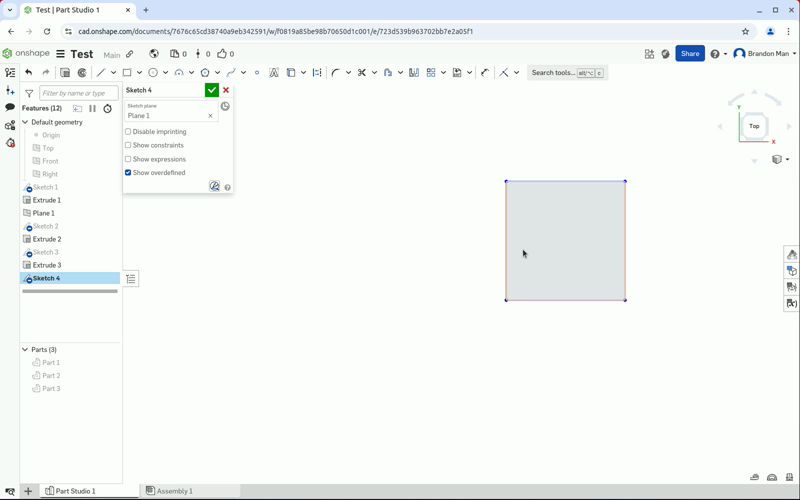
click(523, 249)
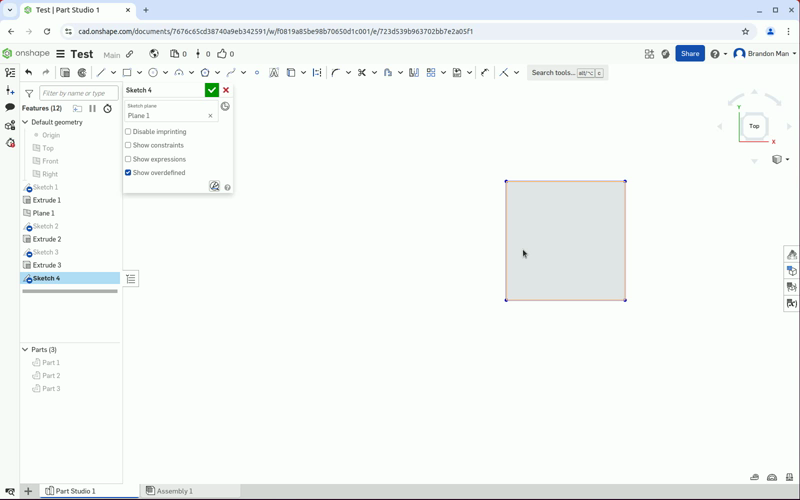
scroll(-6)
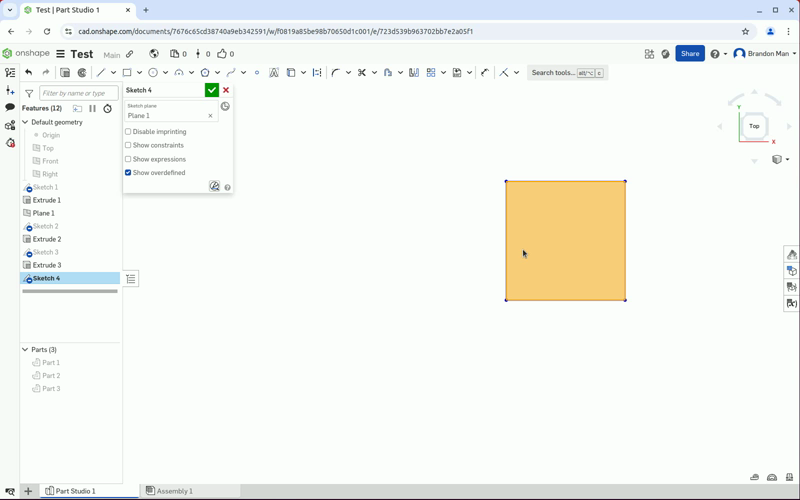
scroll(-6)
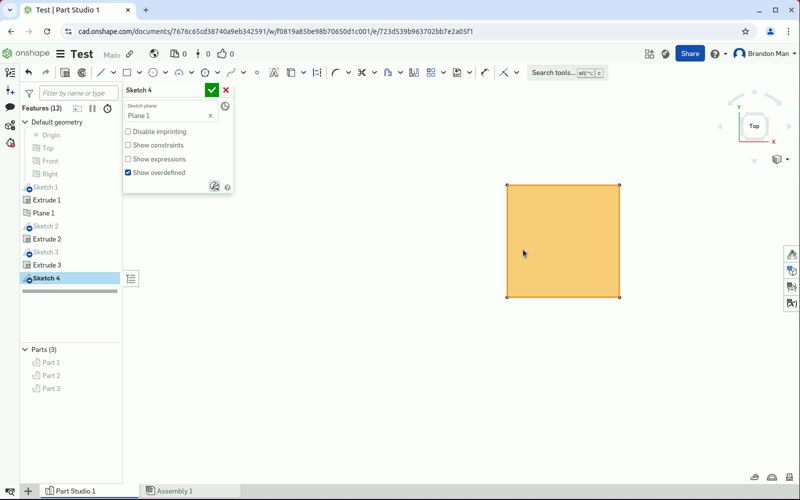
scroll(-6)
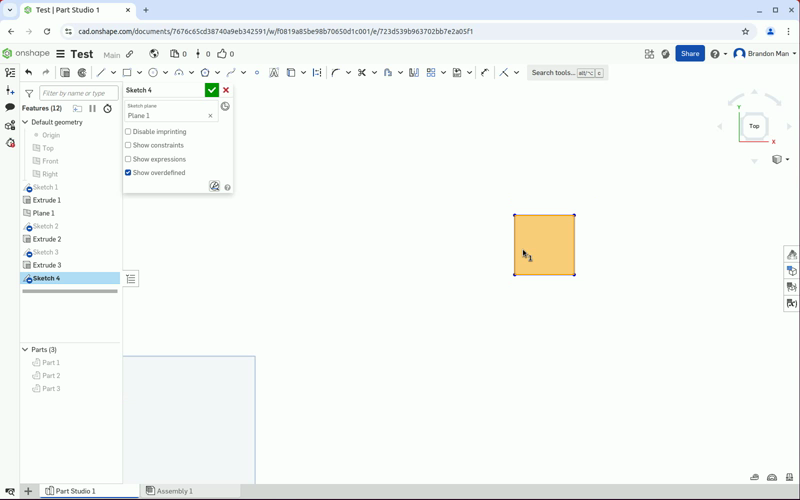
scroll(-6)
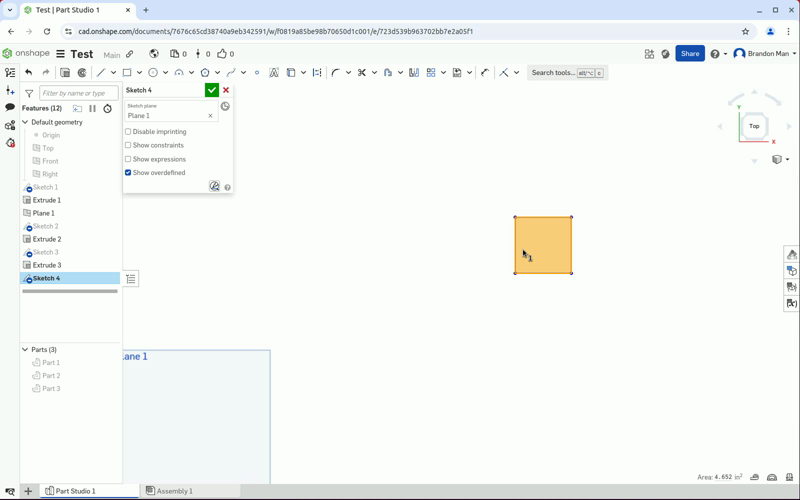
scroll(-6)
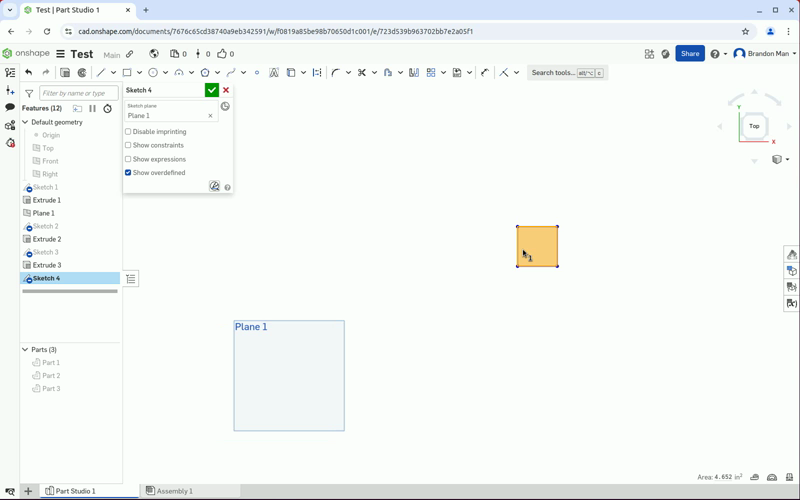
scroll(-6)
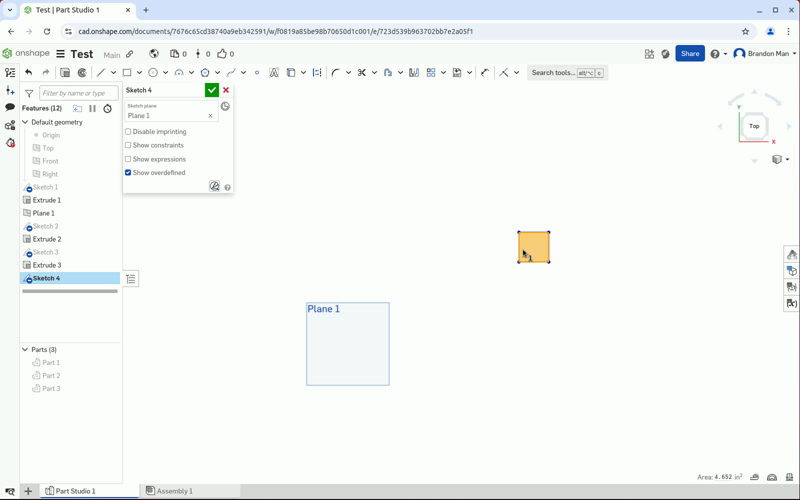
scroll(-6)
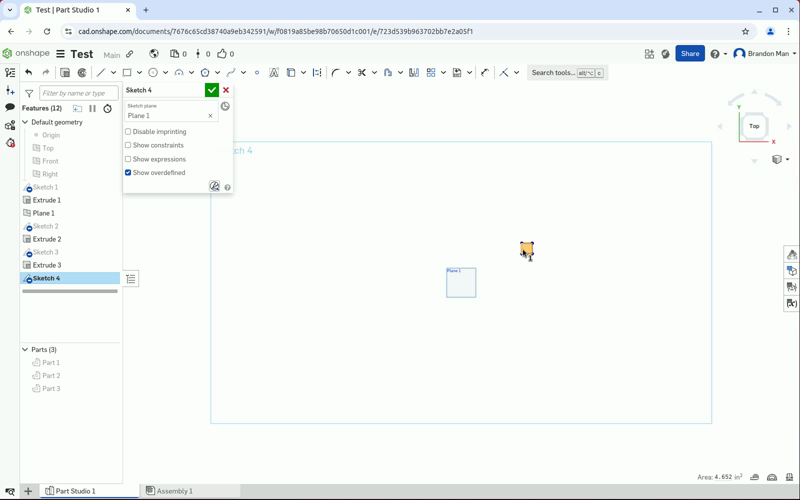
mouse_move(73, 352)
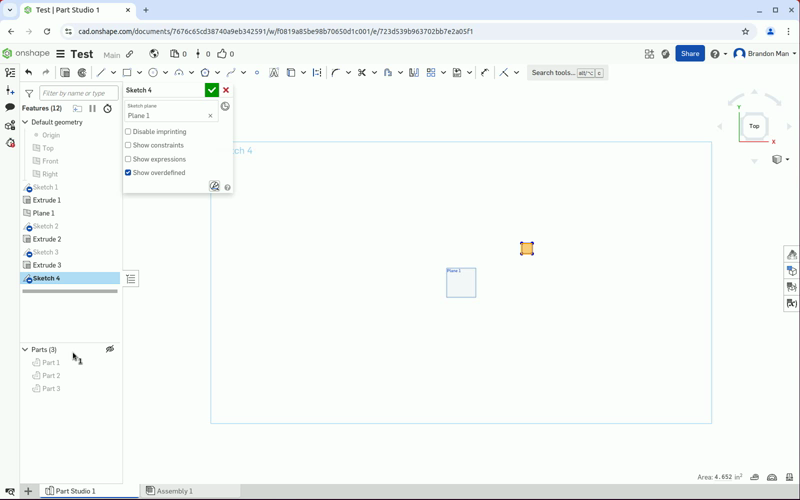
key(shift+y)
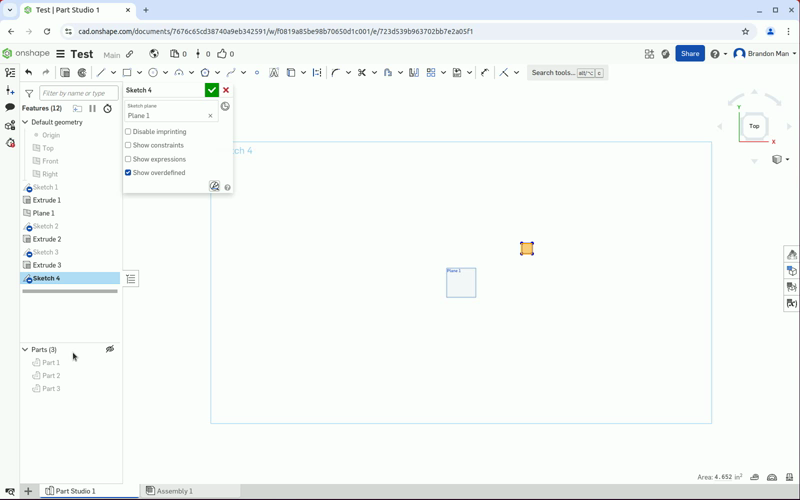
key(shift+e)
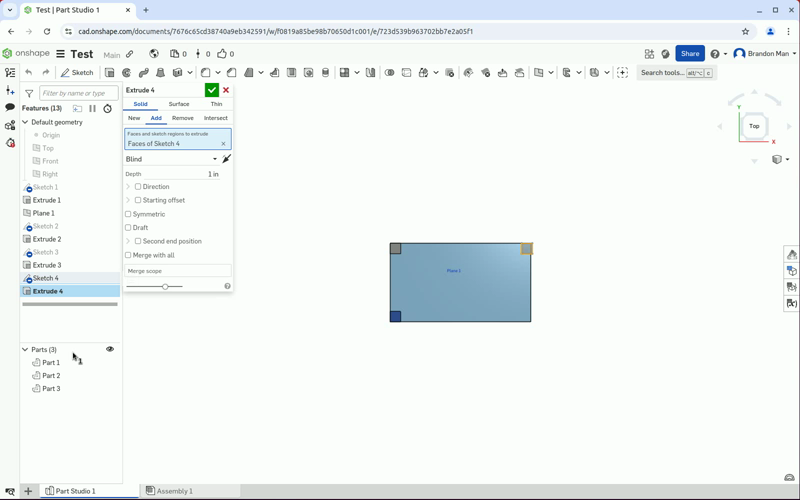
mouse_move(143, 106)
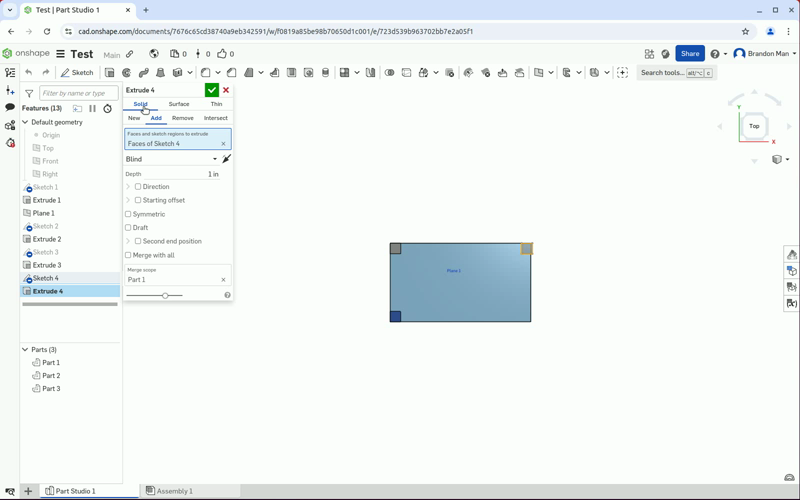
click(143, 106)
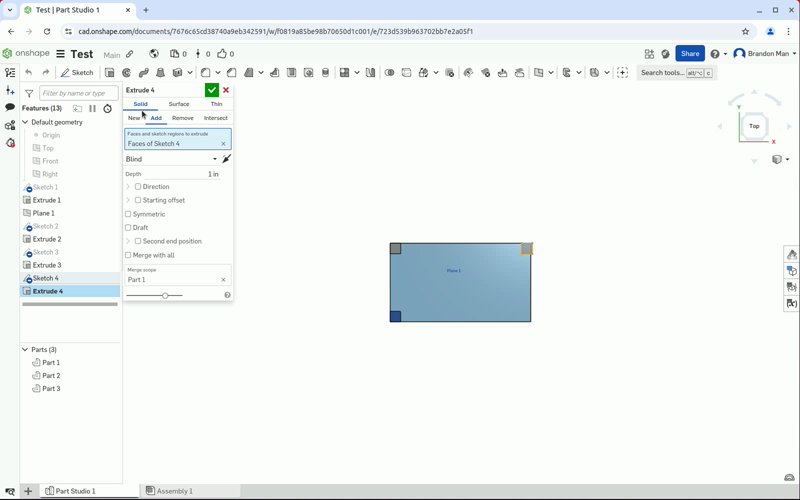
mouse_move(137, 120)
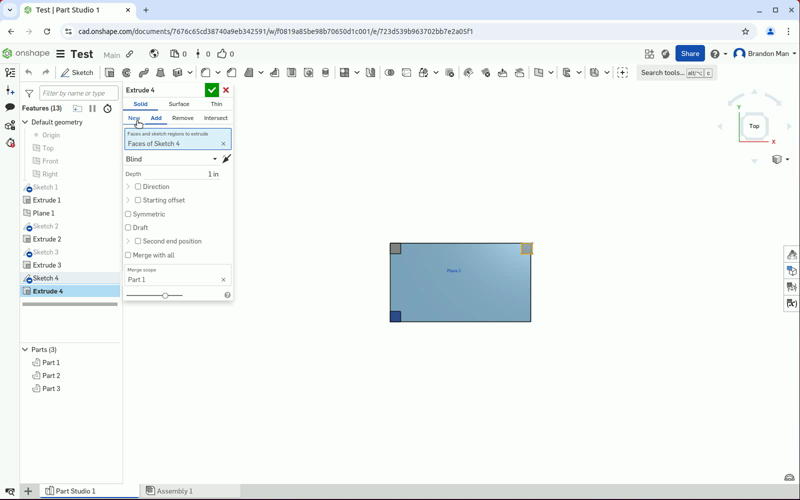
click(137, 120)
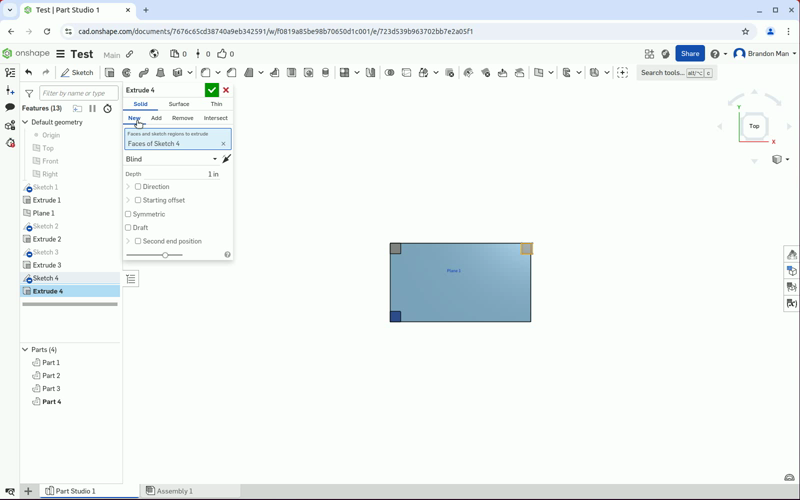
key(tab, 4)
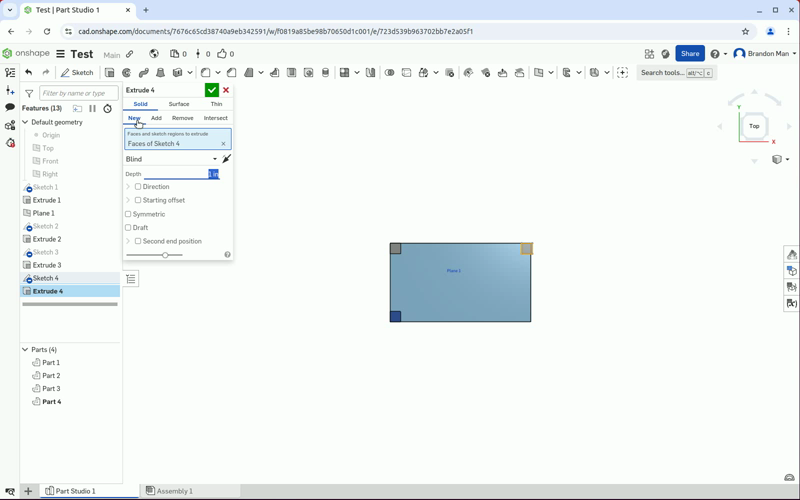
text(22.386)
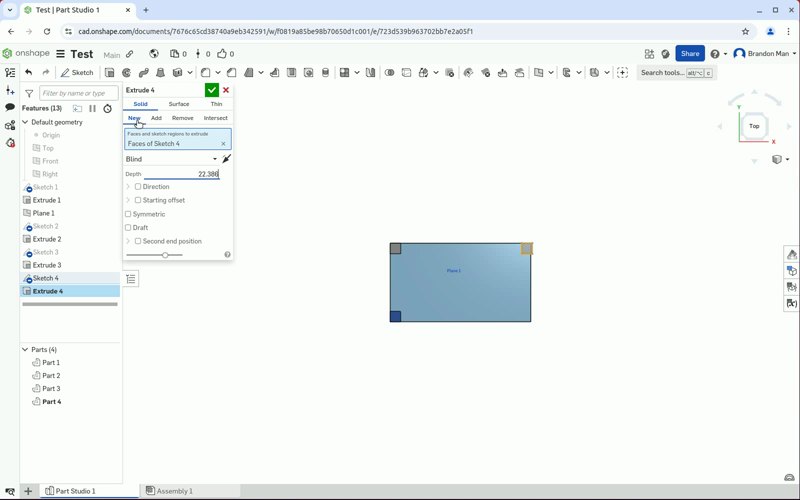
key(enter)
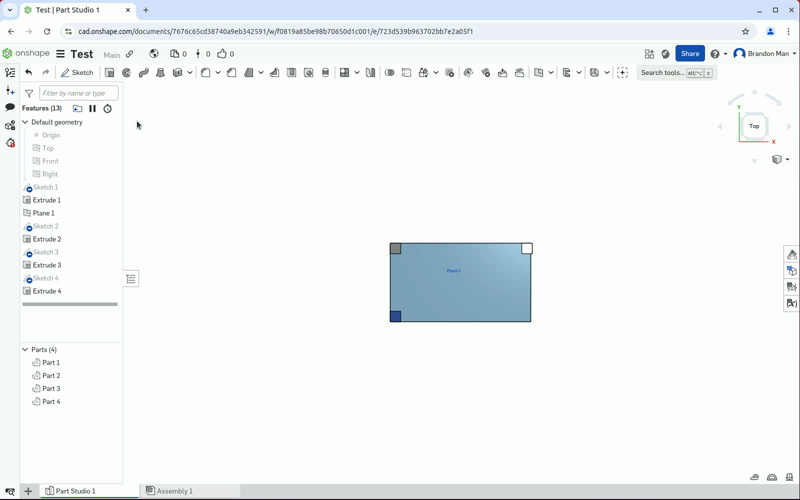
key(shift+h)
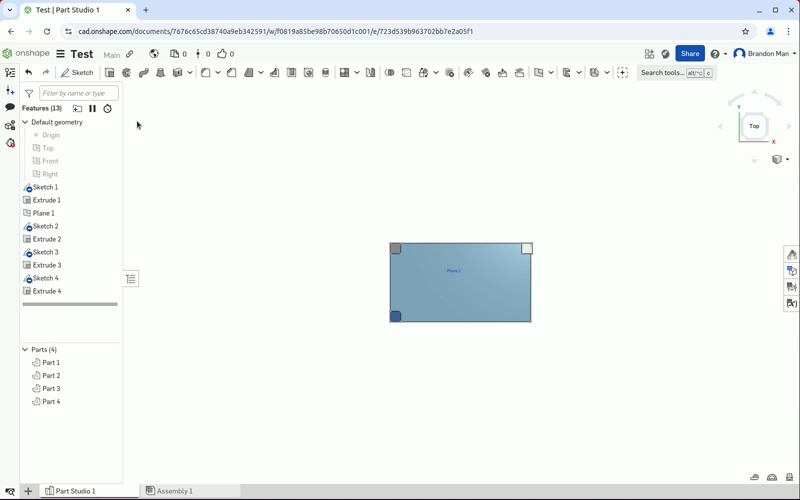
key(shift+h)
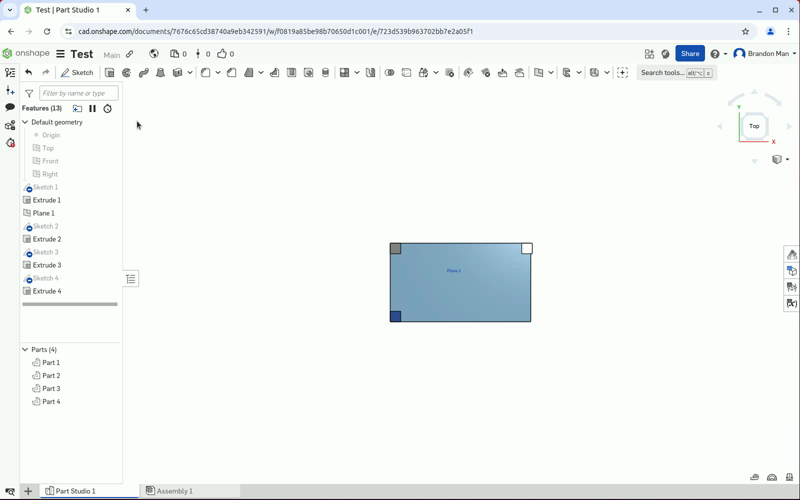
mouse_move(73, 189)
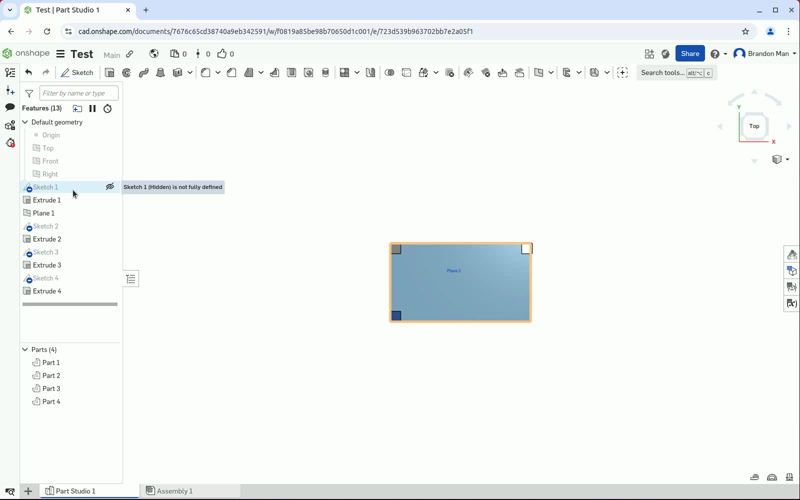
click(73, 189)
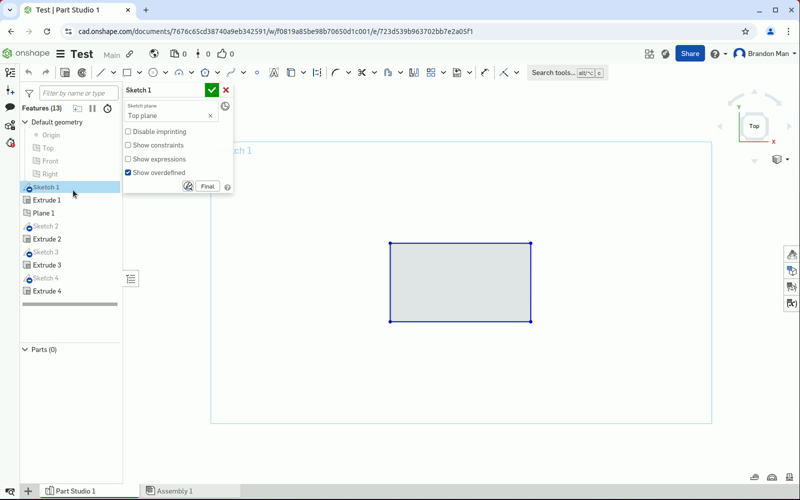
mouse_move(229, 92)
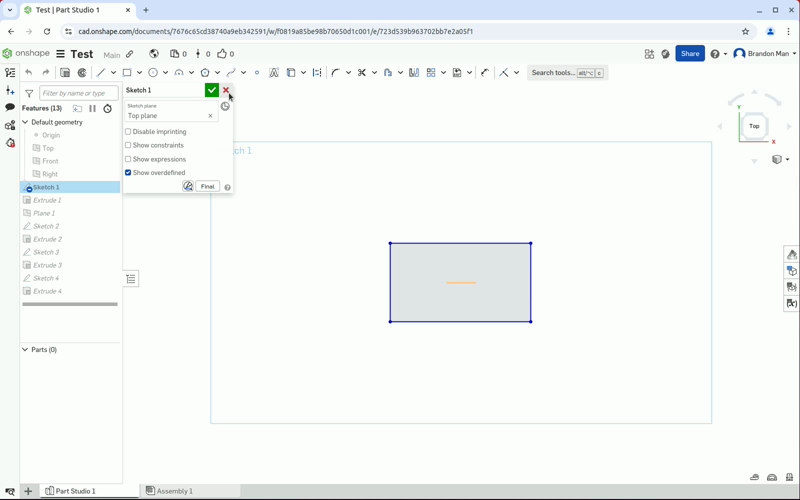
click(229, 92)
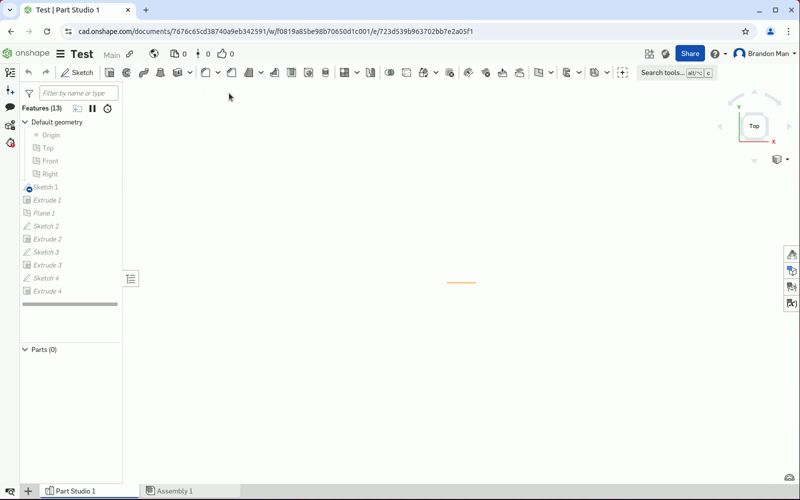
key(shift+s)
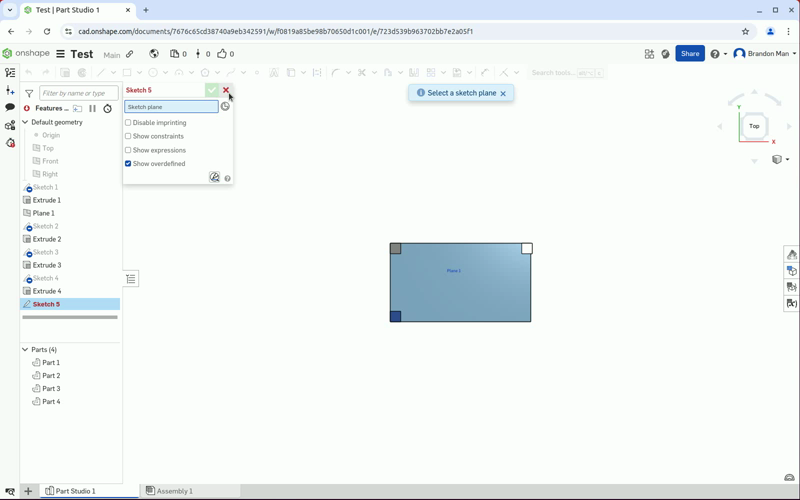
mouse_move(73, 215)
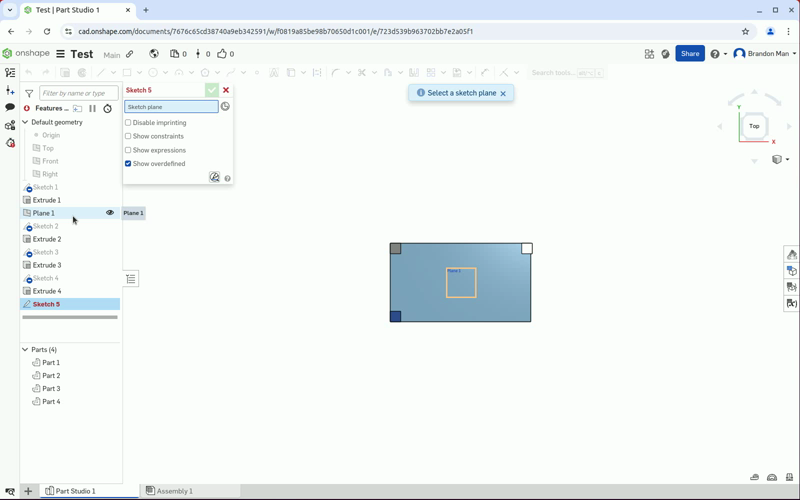
click(73, 215)
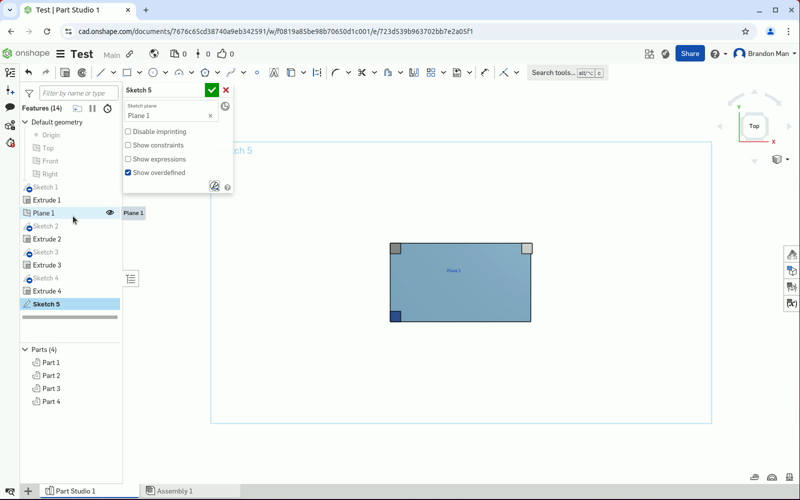
mouse_move(73, 352)
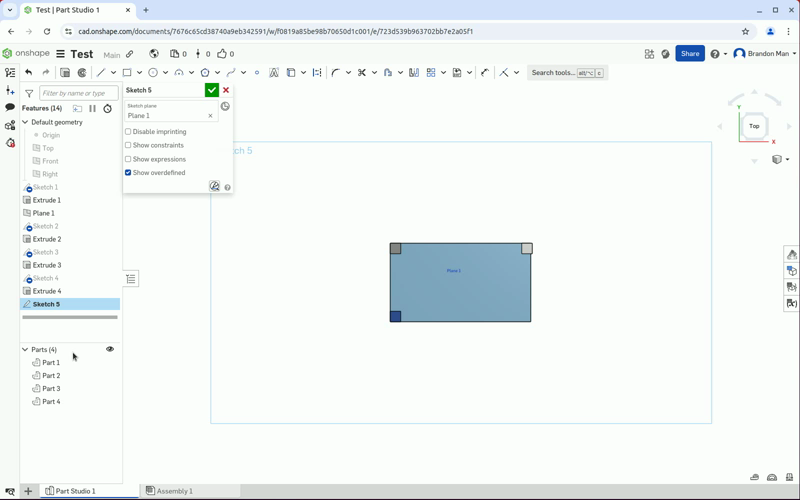
key(y)
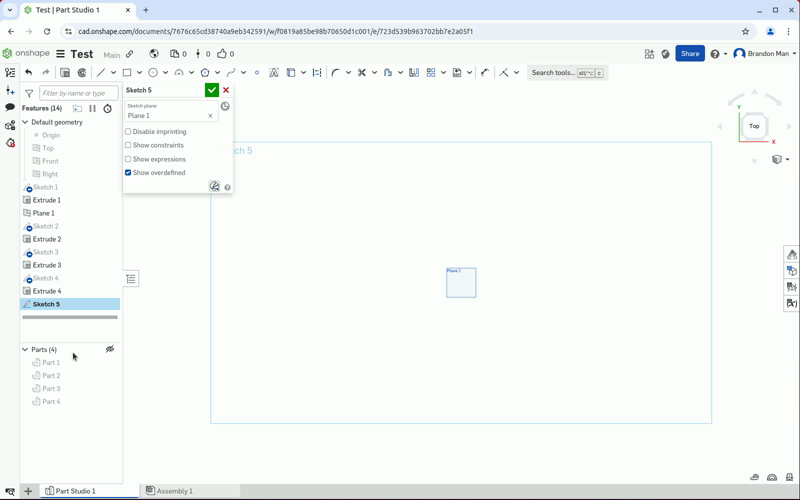
key(l)
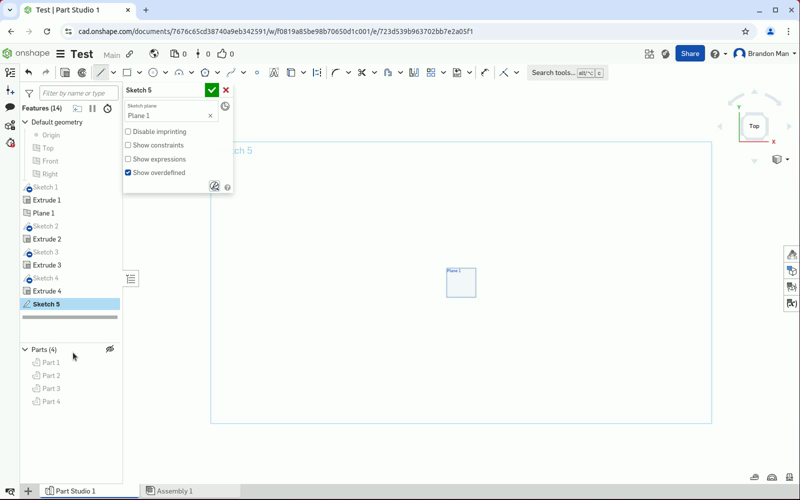
key_down(shift)
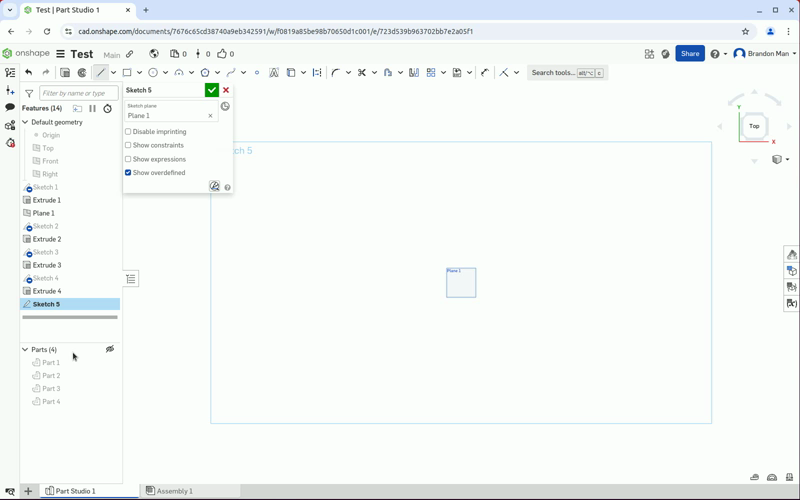
mouse_move(521, 321)
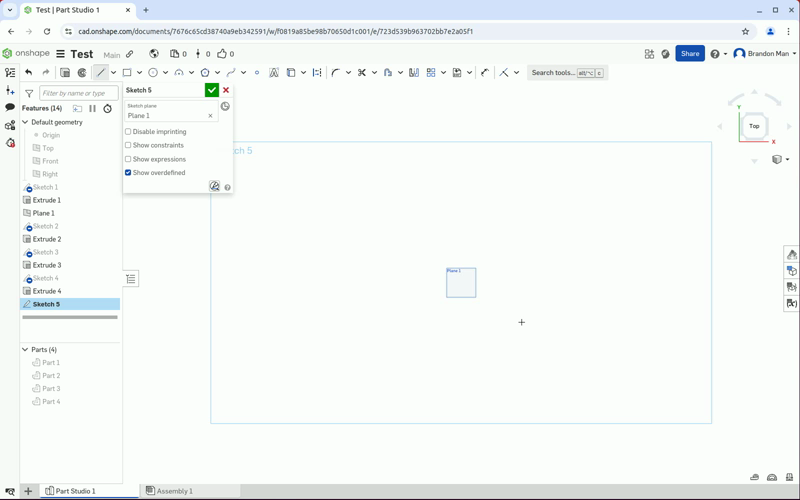
click(521, 321)
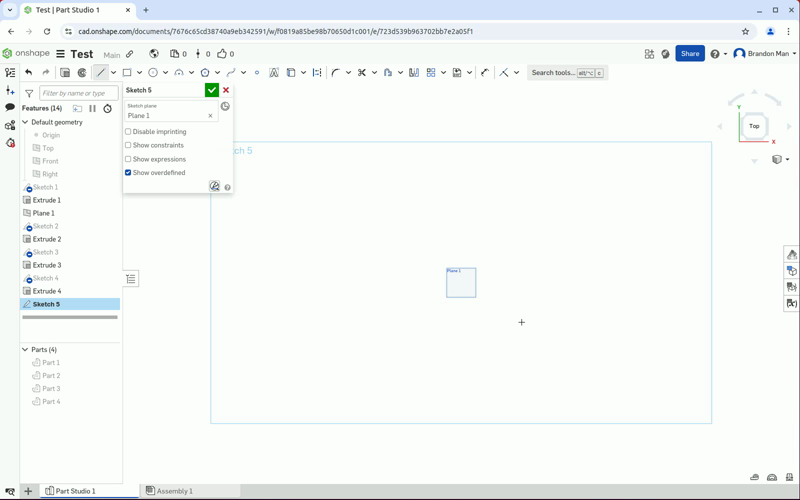
key_up(shift)
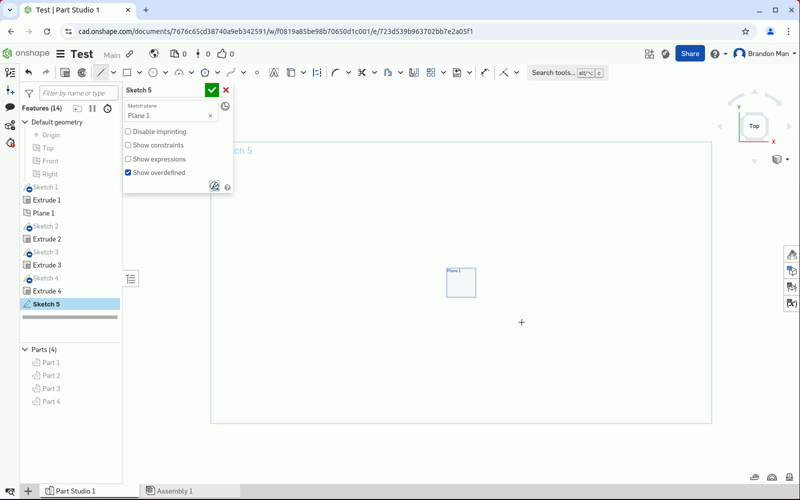
key_down(shift)
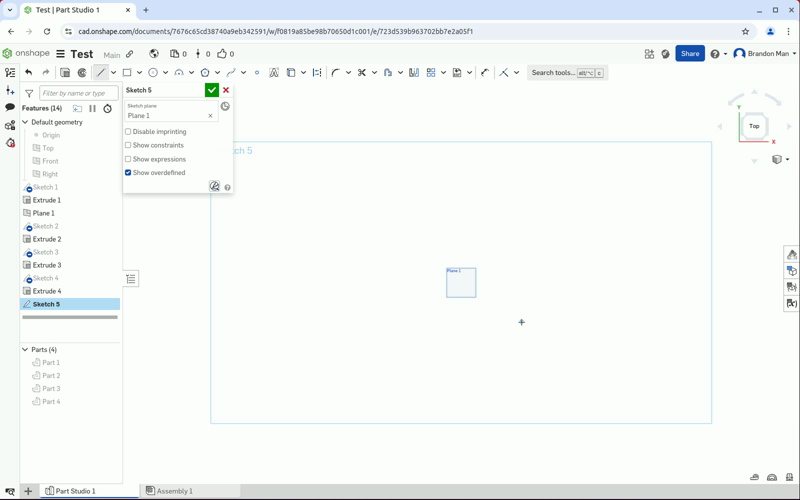
mouse_move(551, 321)
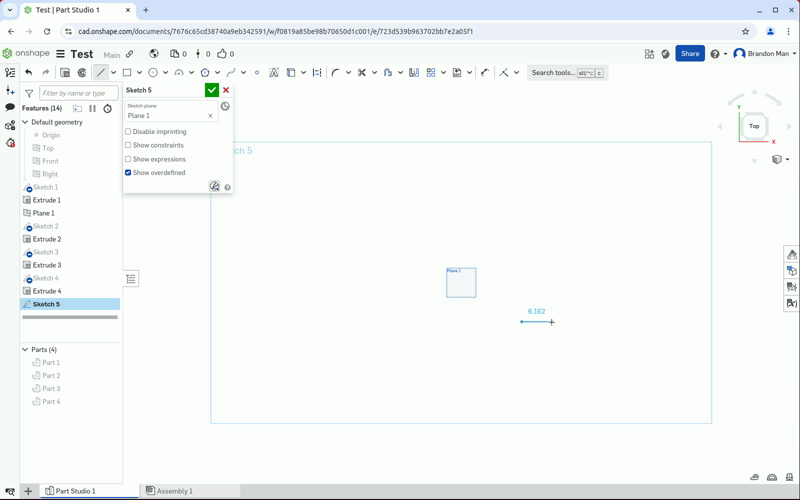
mouse_move(532, 321)
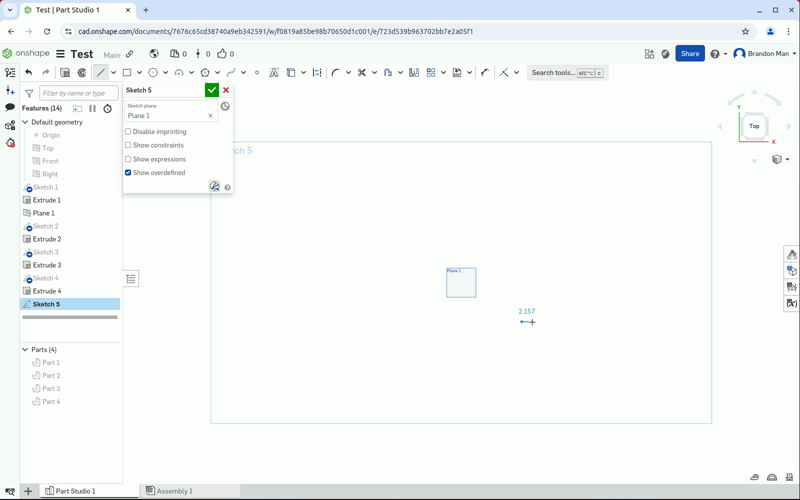
click(532, 321)
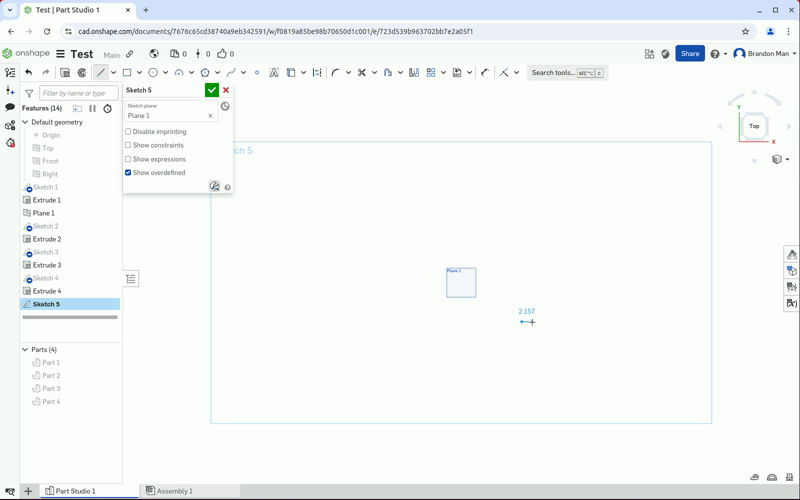
key_up(shift)
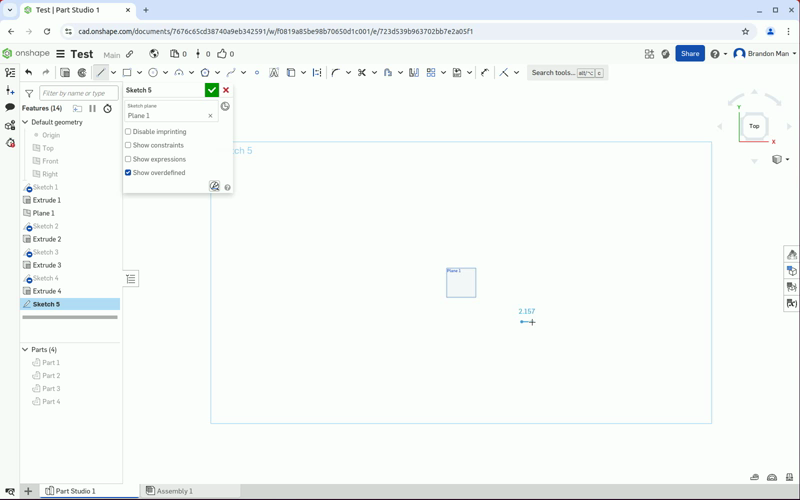
key_down(shift)
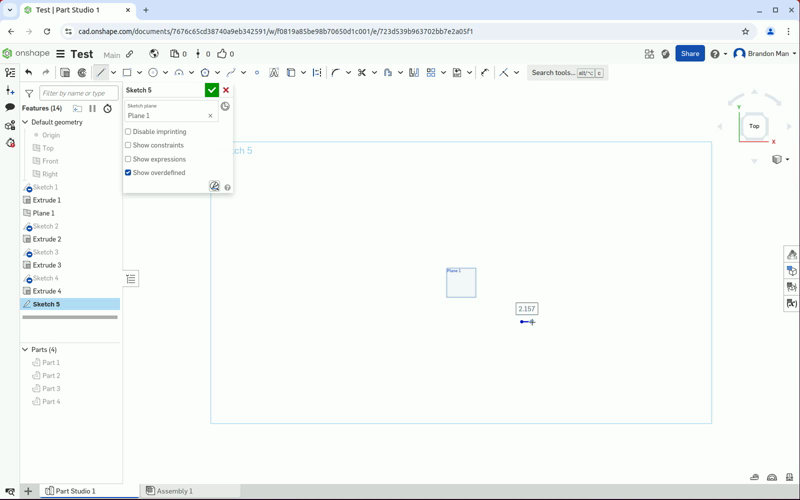
mouse_move(562, 321)
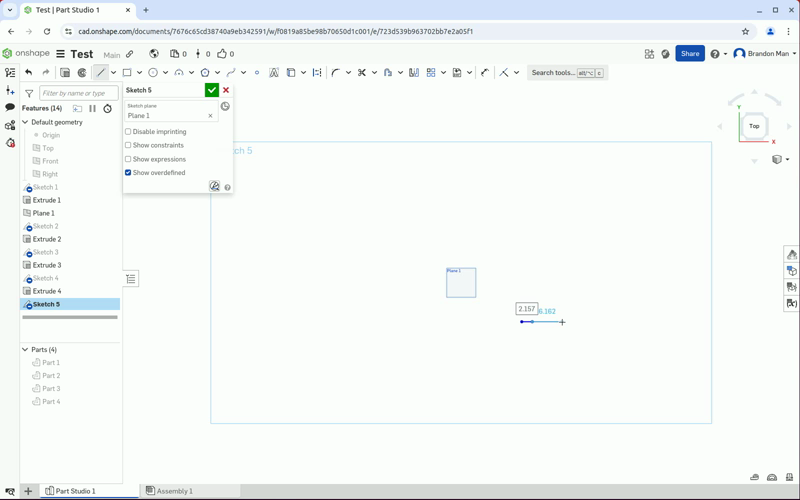
mouse_move(532, 311)
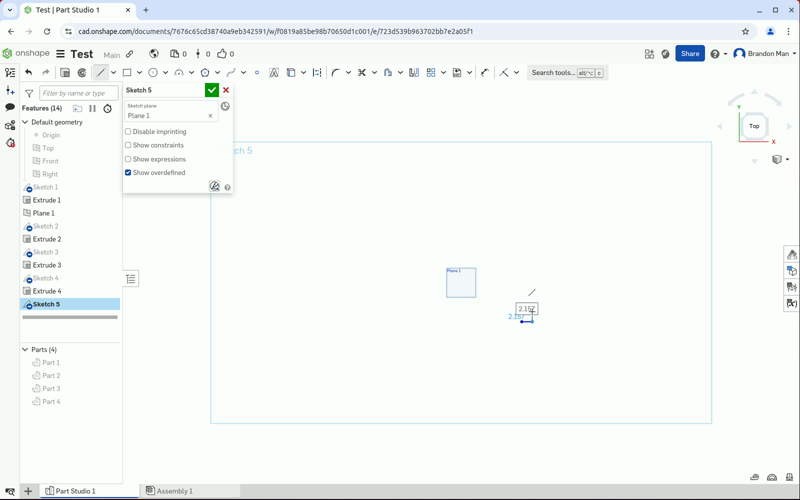
click(532, 311)
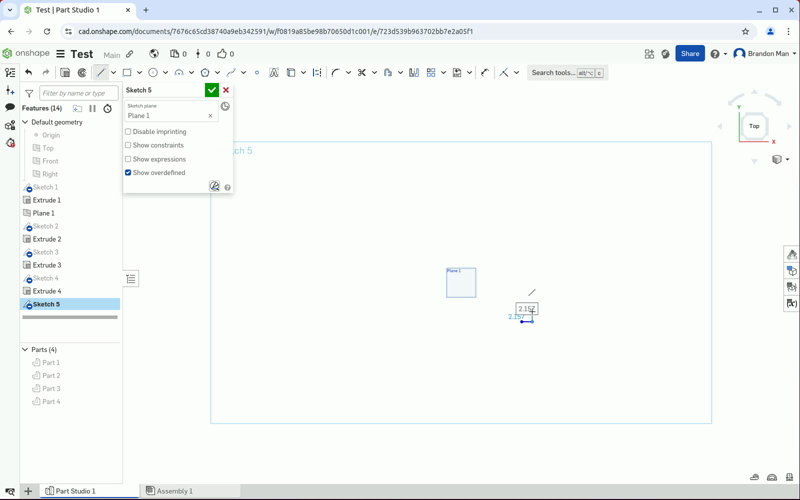
key_up(shift)
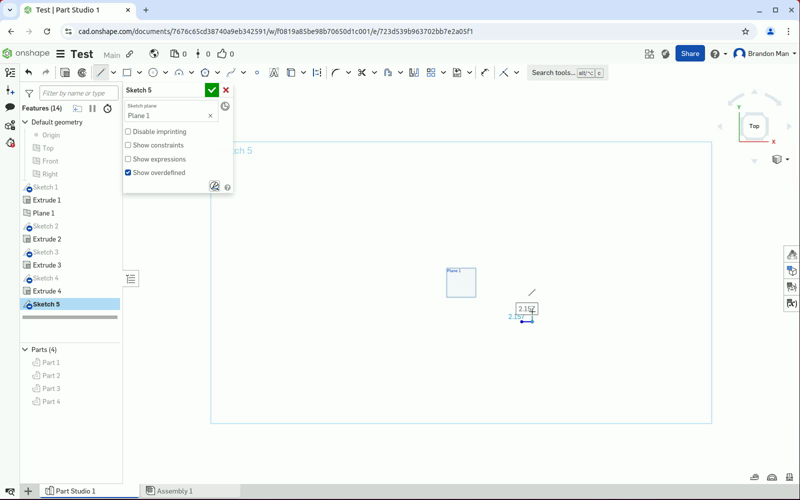
key_down(shift)
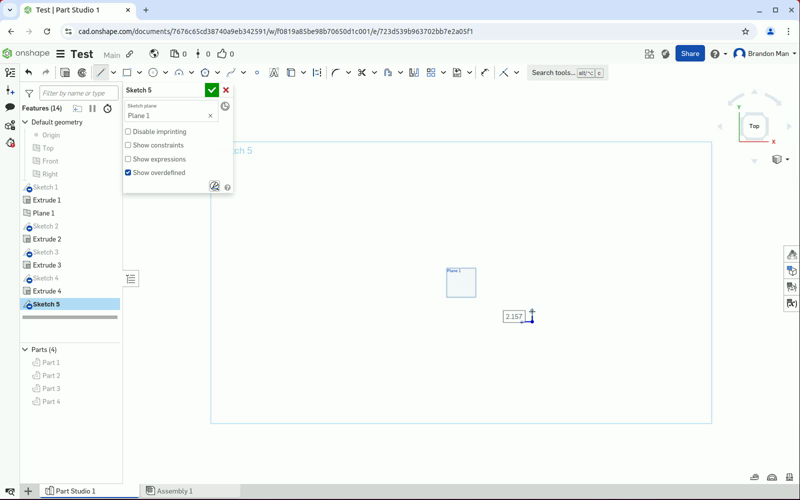
mouse_move(562, 311)
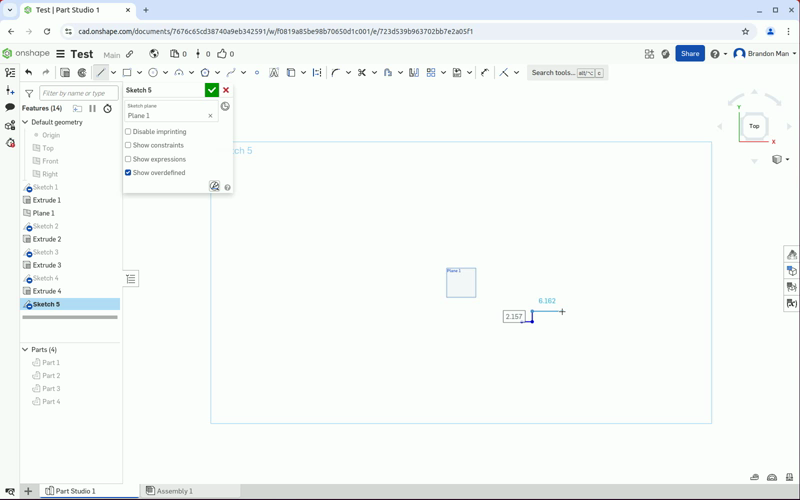
mouse_move(521, 311)
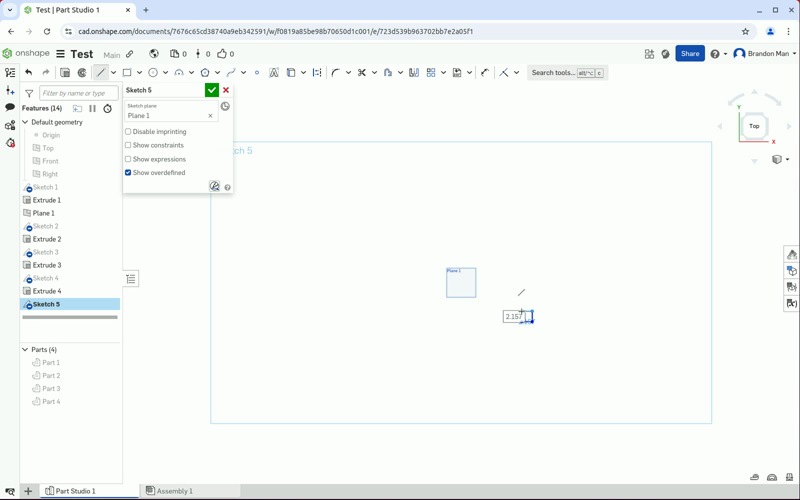
click(521, 311)
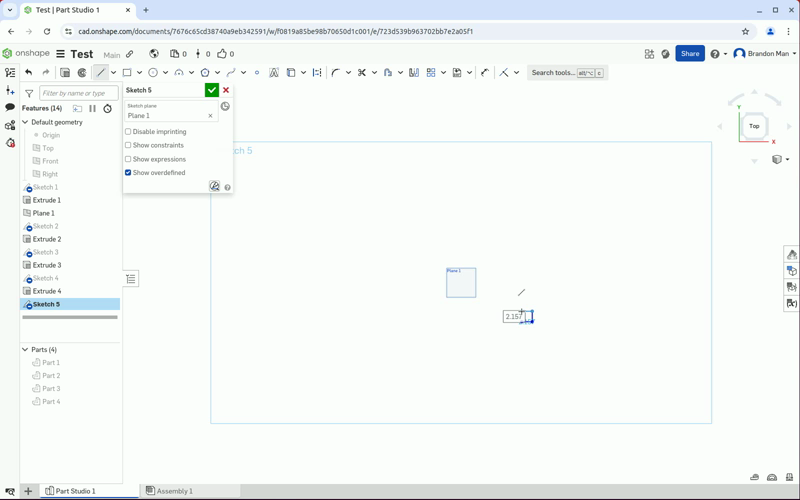
key_up(shift)
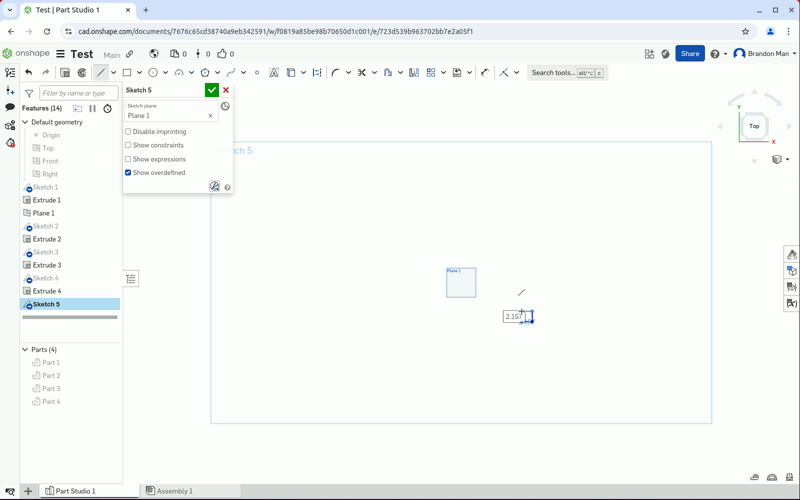
mouse_move(551, 311)
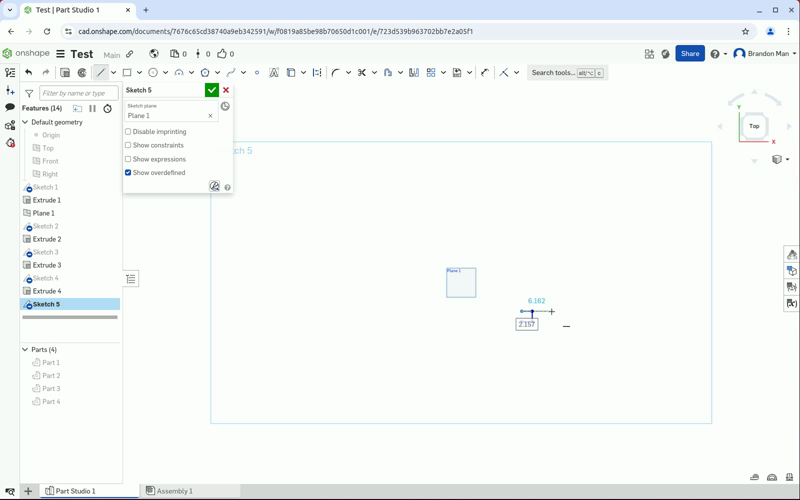
key_down(shift)
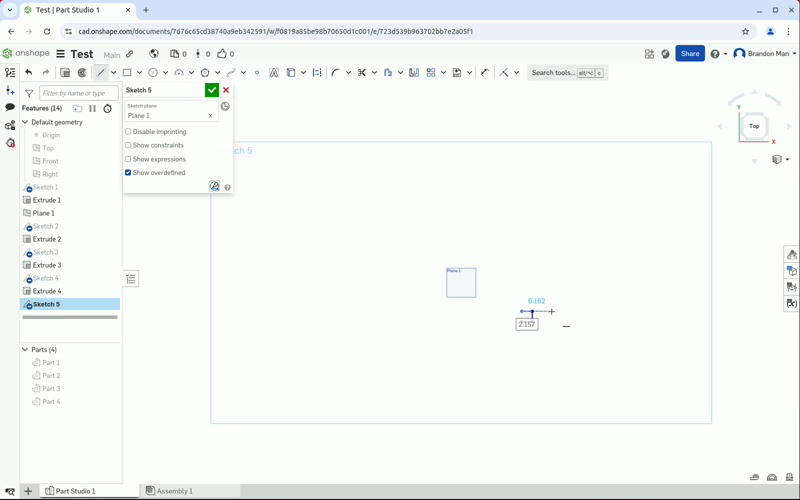
mouse_move(521, 321)
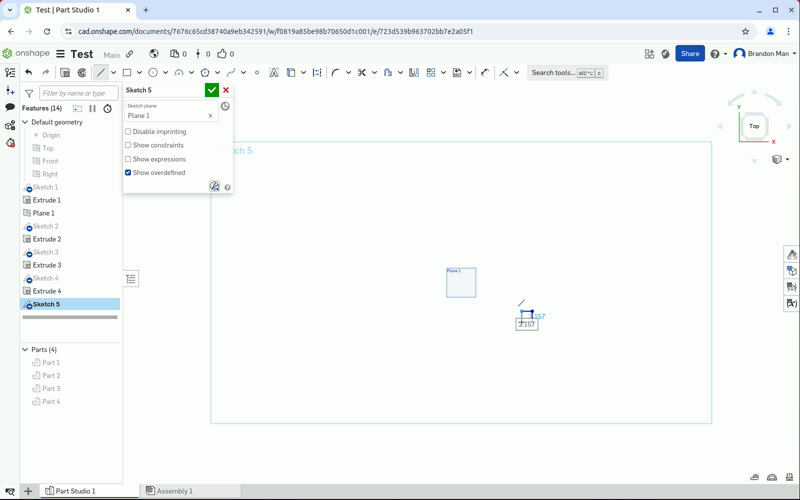
key_up(shift)
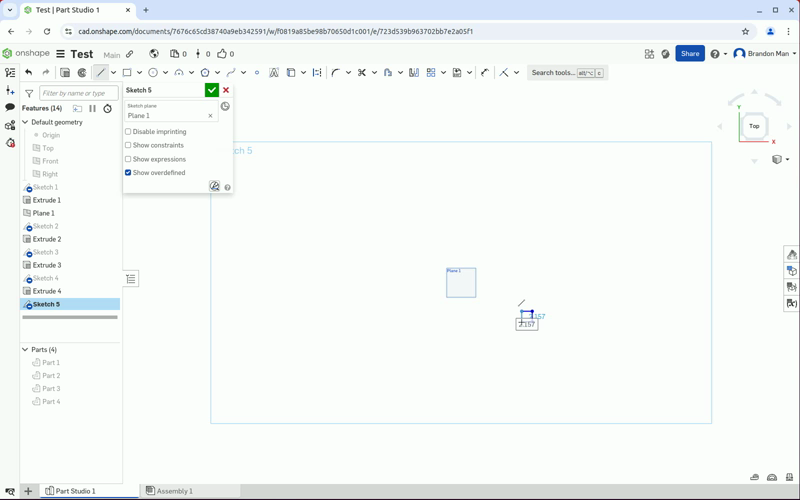
click(521, 321)
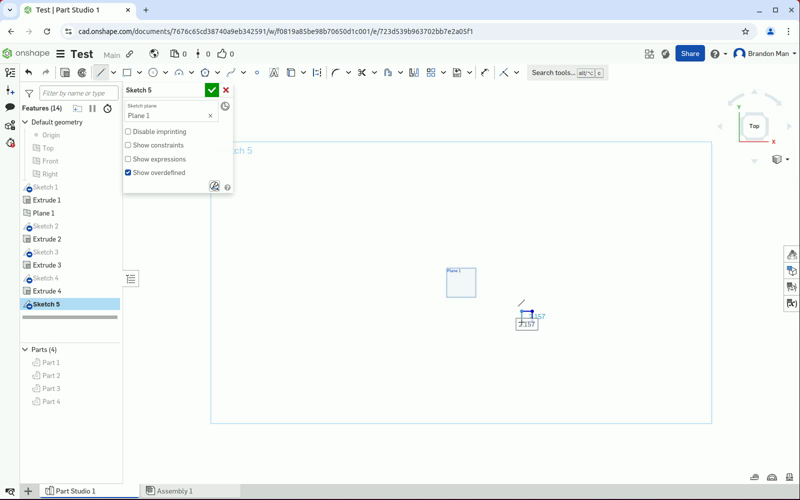
key(esc)
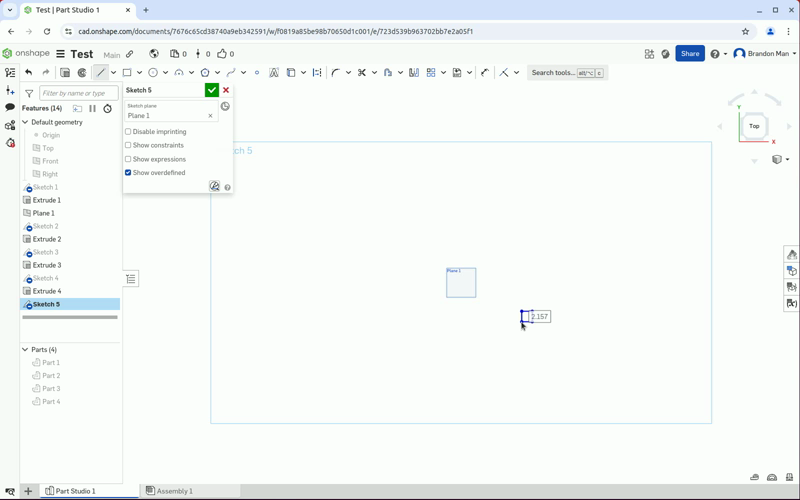
mouse_move(528, 321)
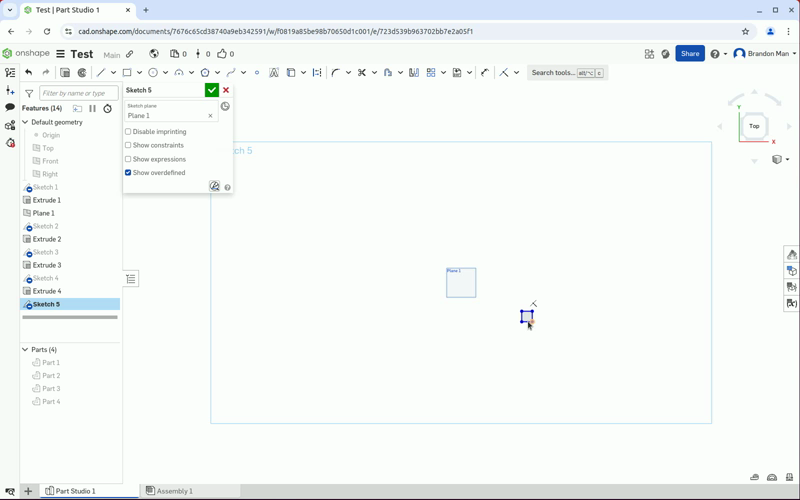
scroll(6)
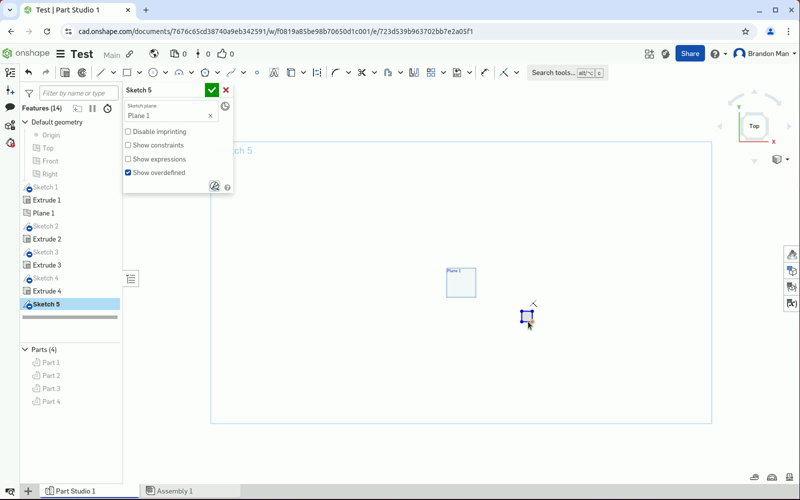
scroll(6)
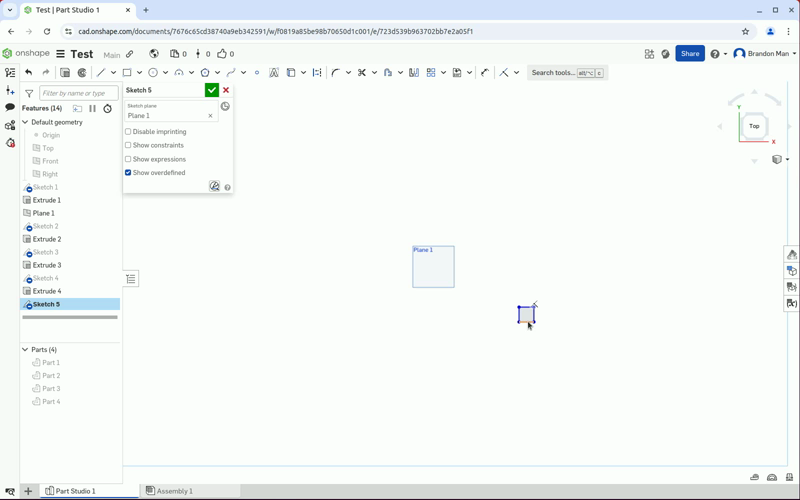
scroll(6)
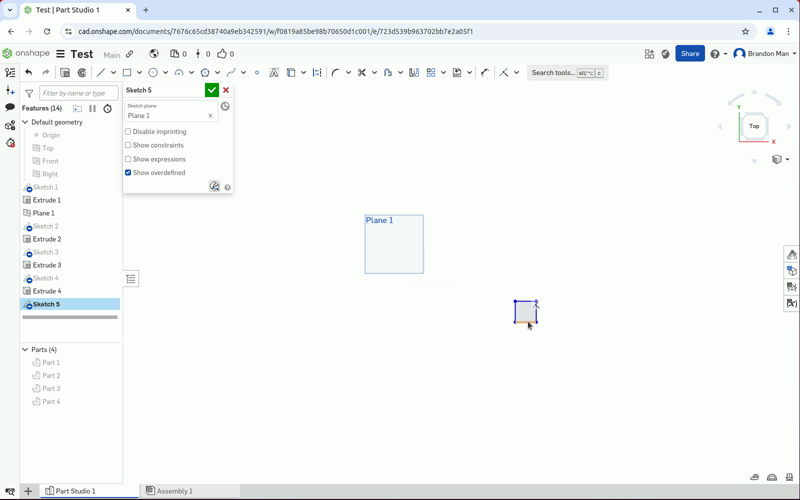
scroll(6)
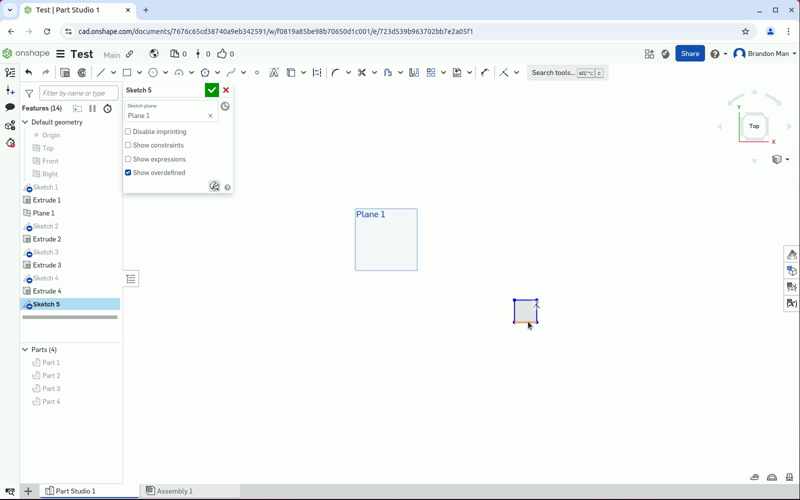
scroll(6)
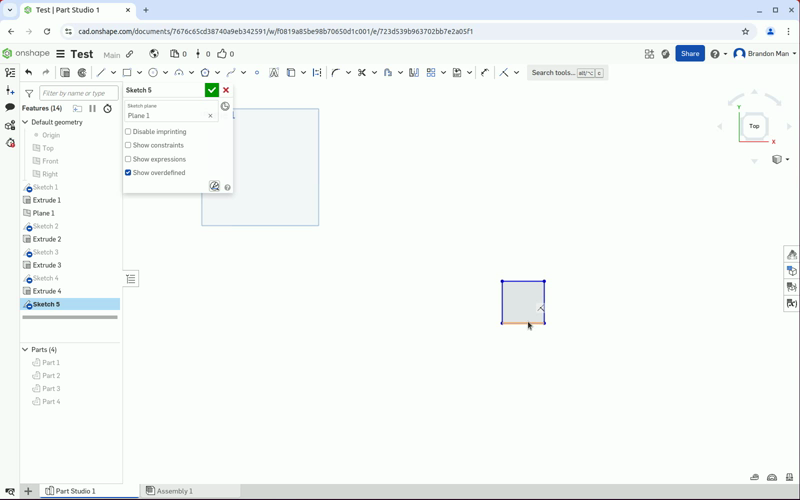
scroll(6)
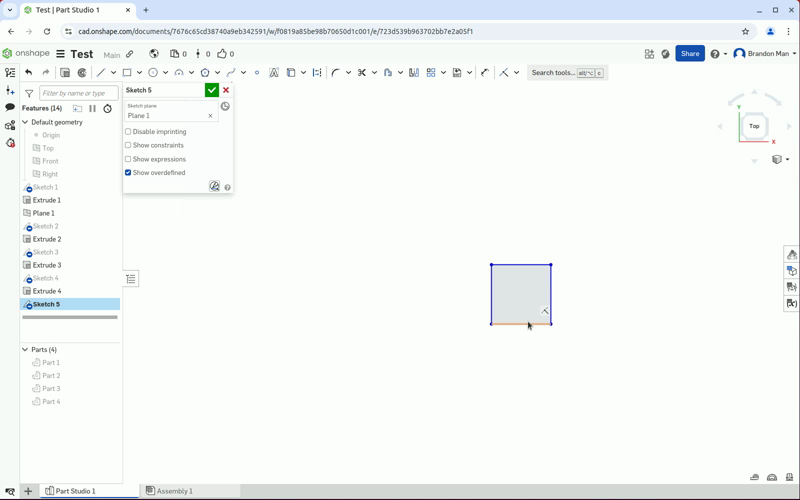
scroll(6)
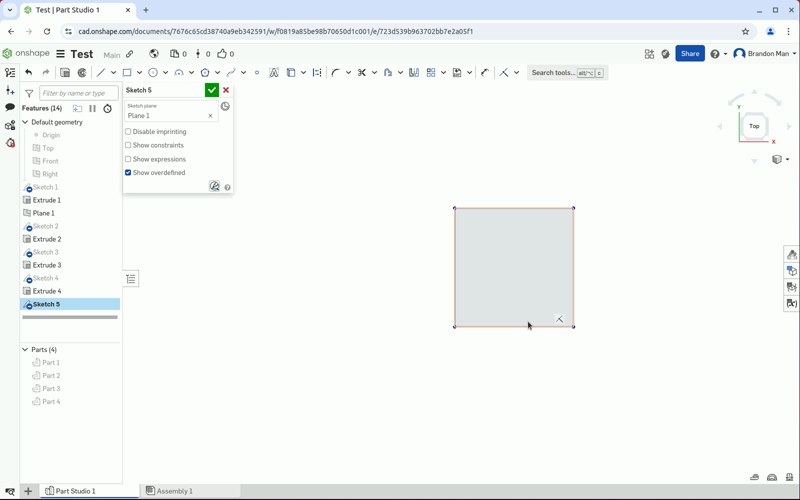
click(528, 321)
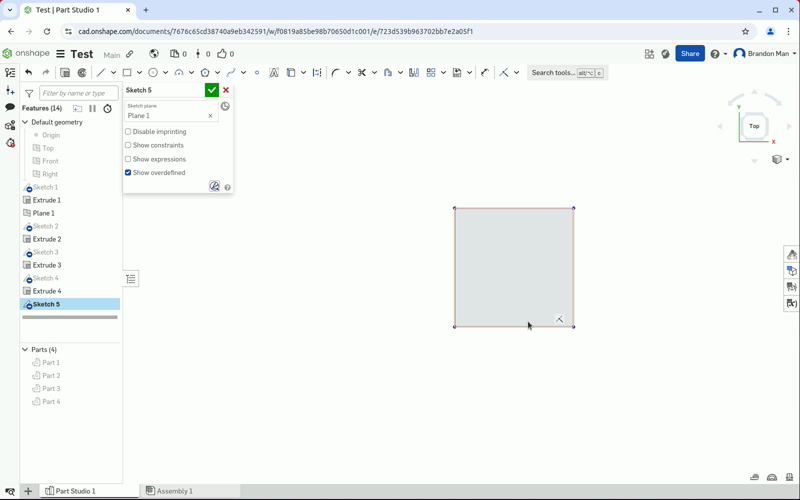
scroll(-6)
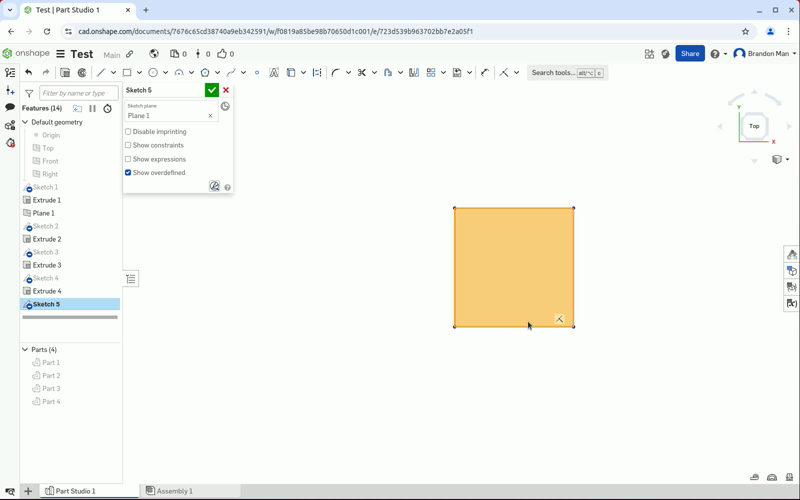
scroll(-6)
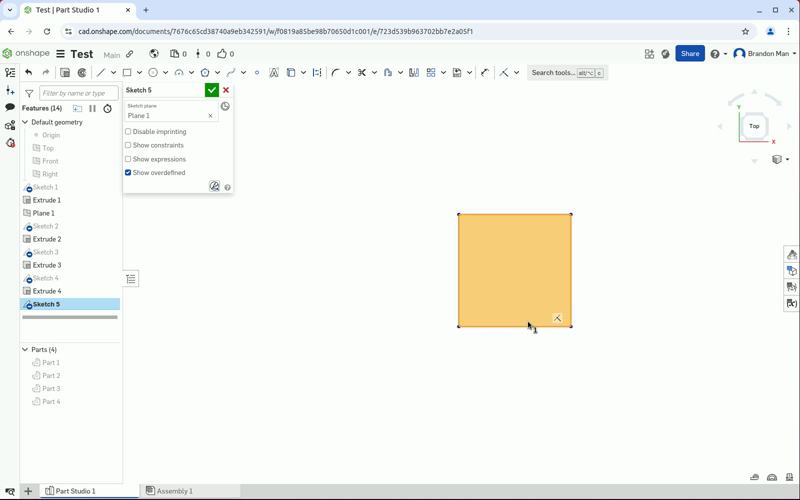
scroll(-6)
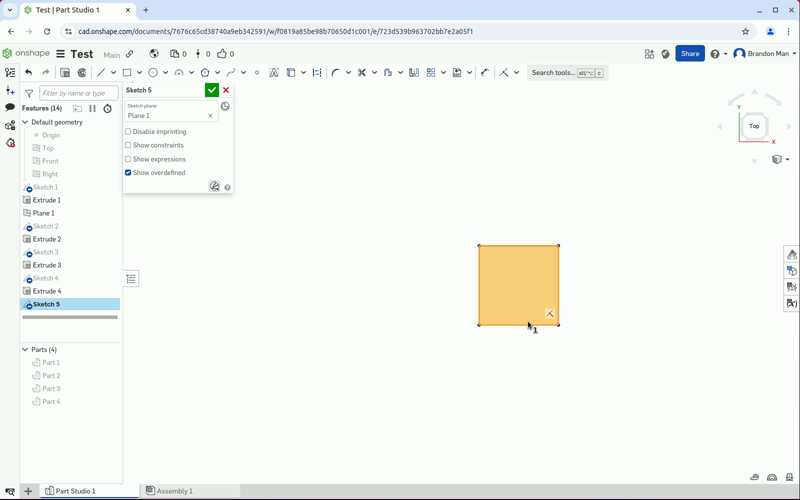
scroll(-6)
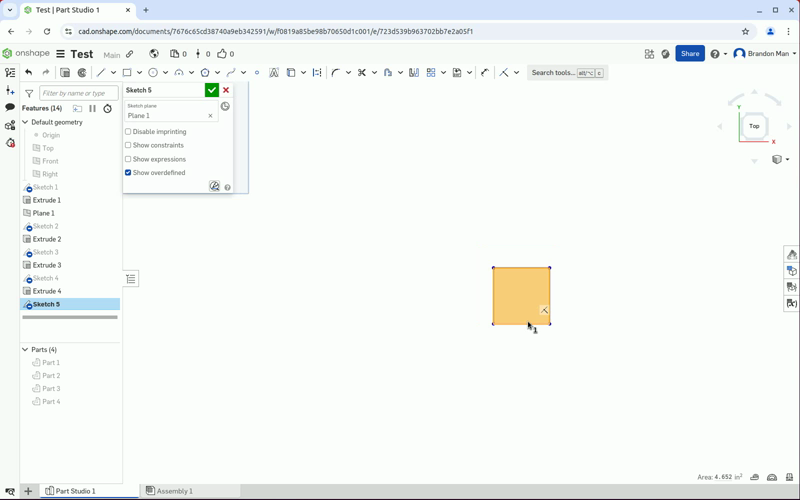
scroll(-6)
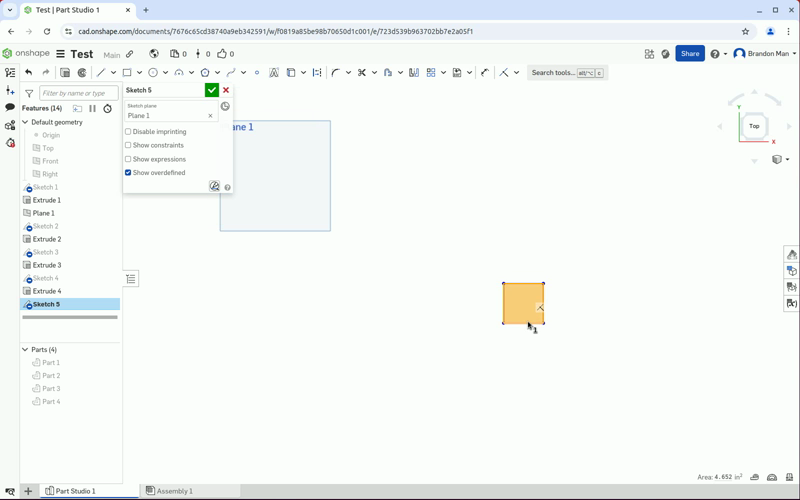
scroll(-6)
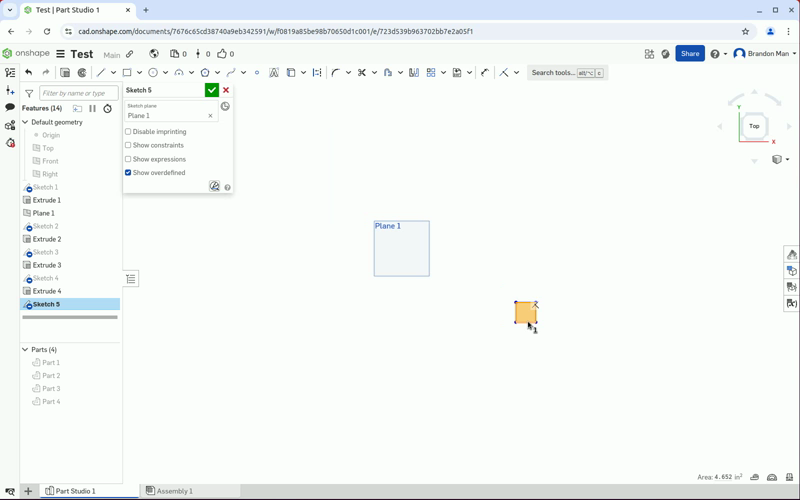
scroll(-6)
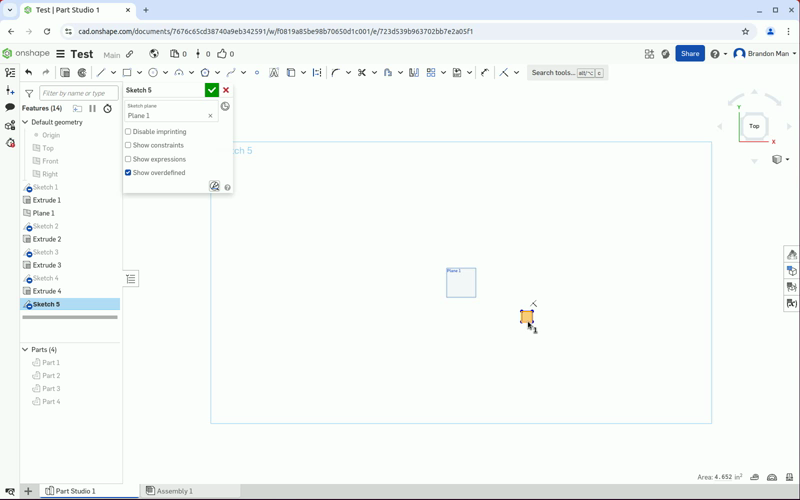
mouse_move(73, 352)
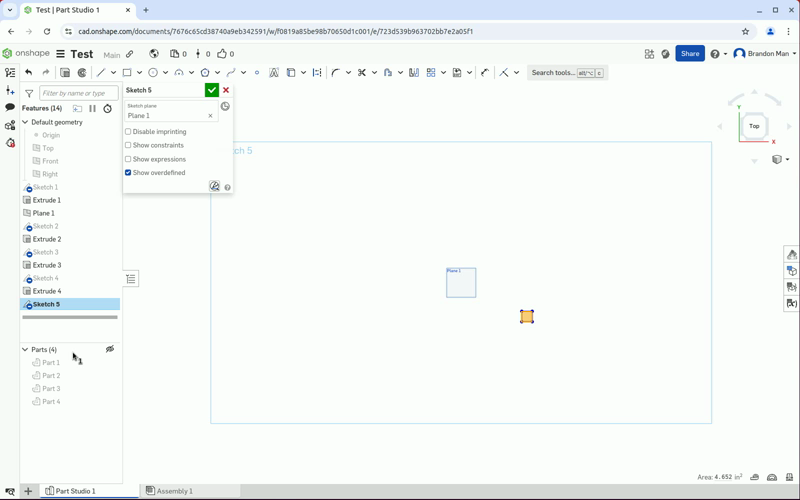
key(shift+y)
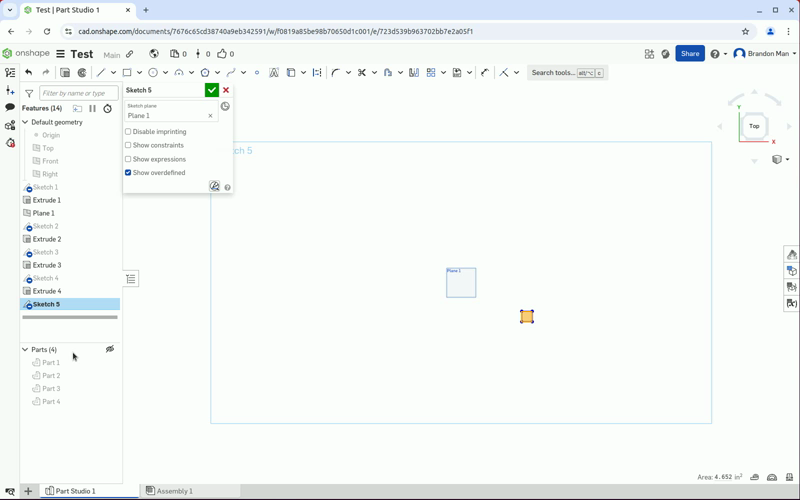
key(shift+e)
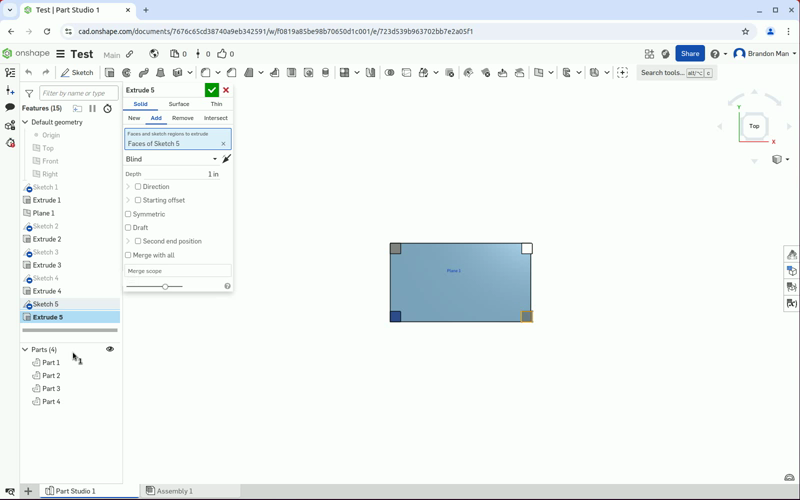
mouse_move(143, 106)
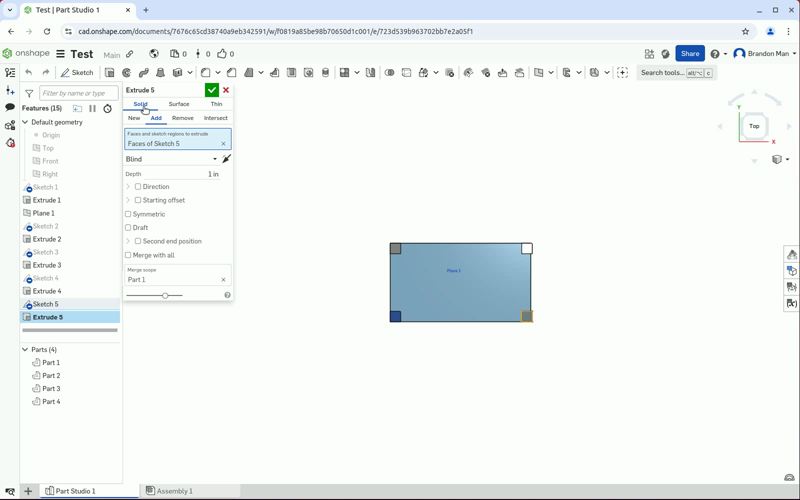
click(143, 106)
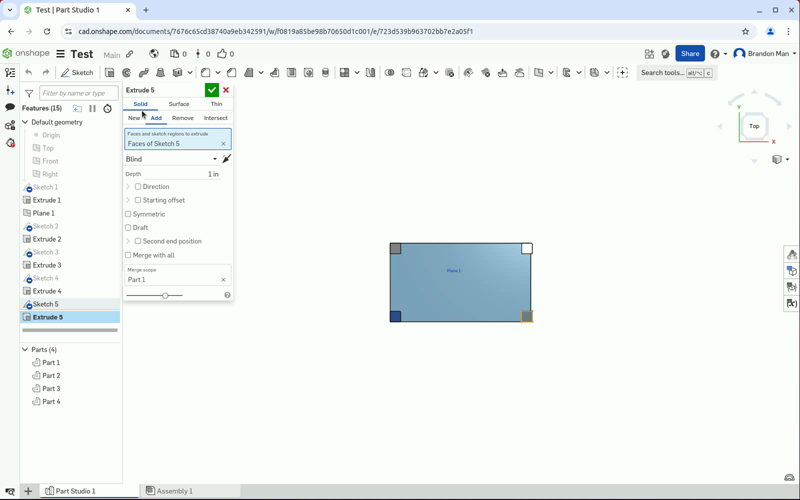
mouse_move(137, 120)
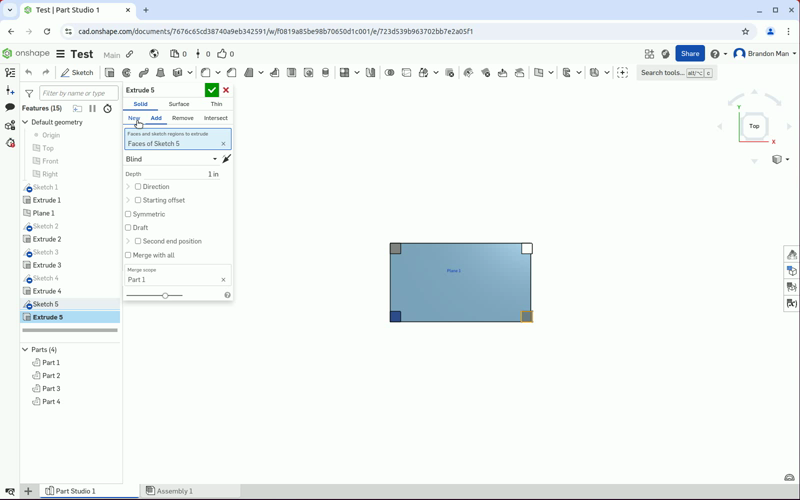
click(137, 120)
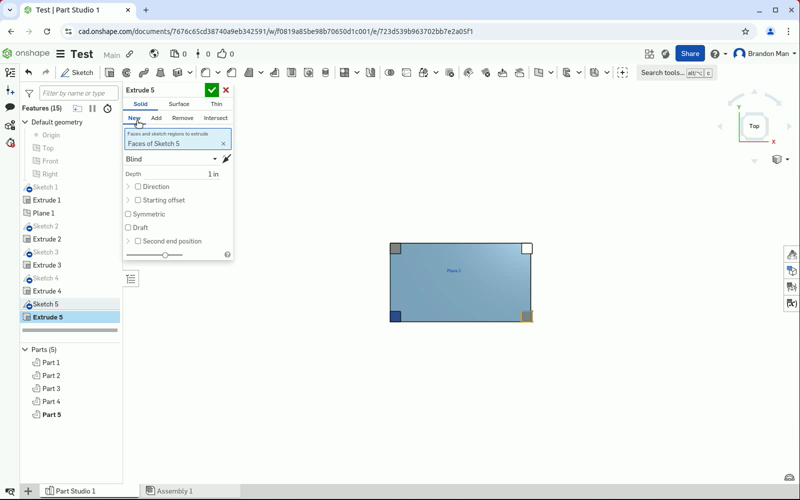
key(tab, 4)
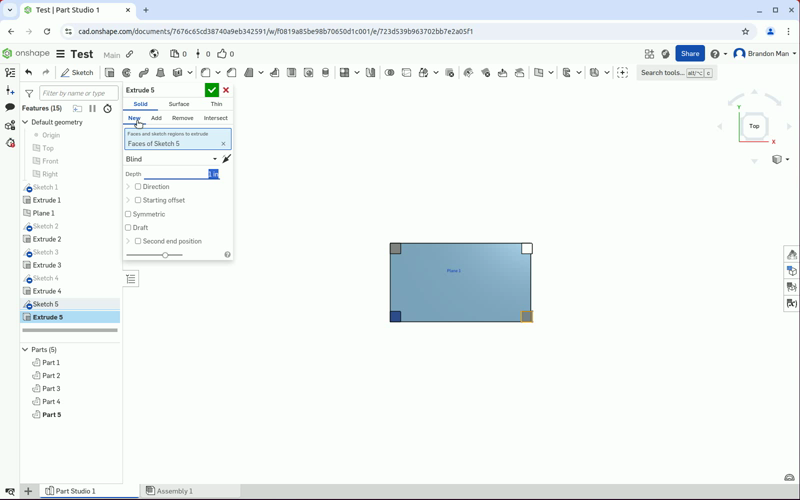
text(22.386)
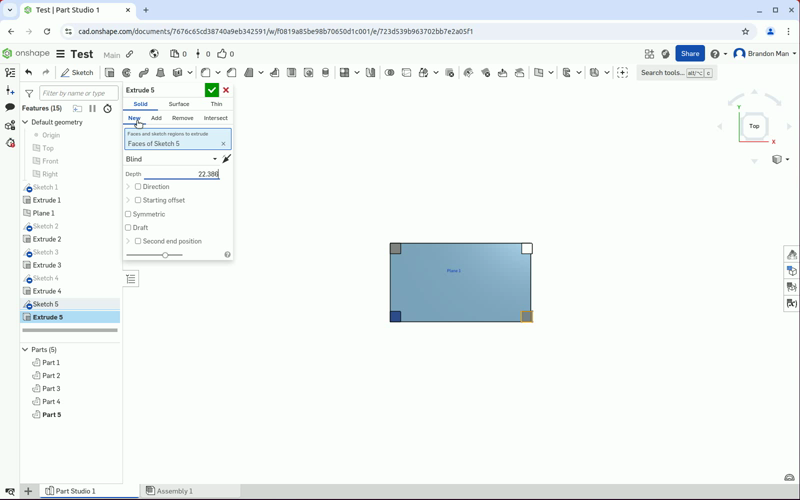
key(enter)
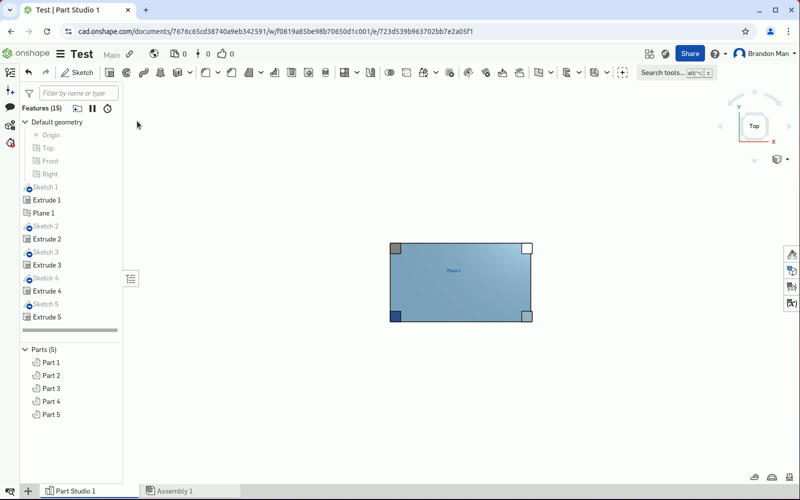
key(shift+h)
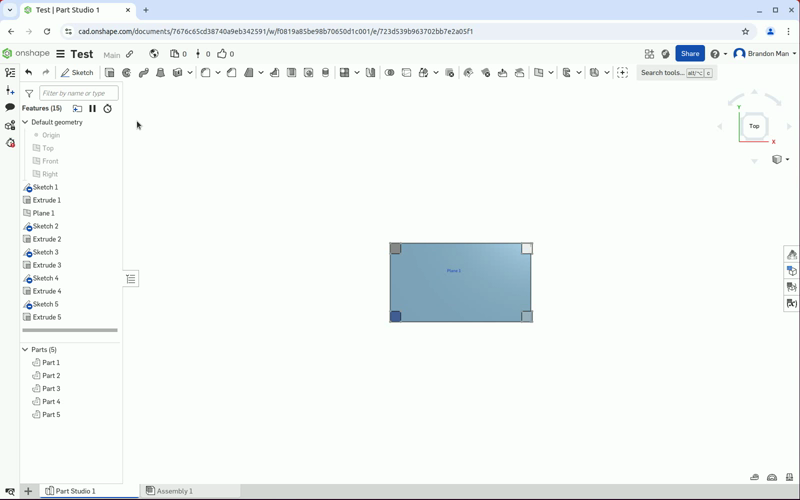
key(shift+h)
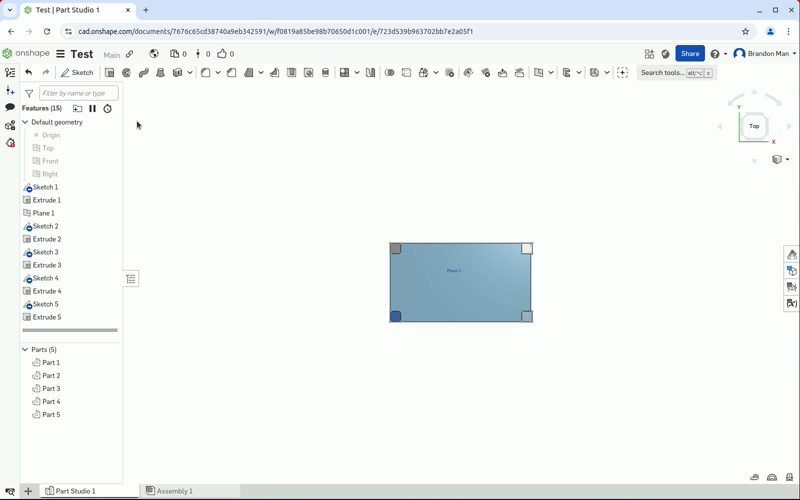
key(shift+7)
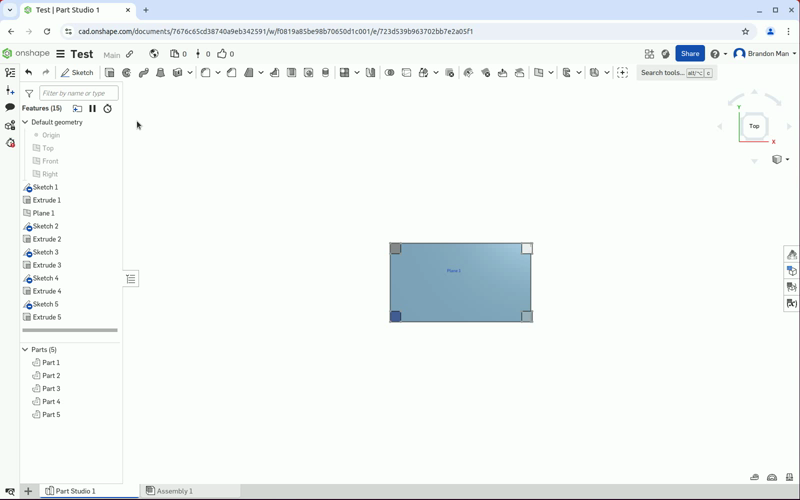
key(up, 3)
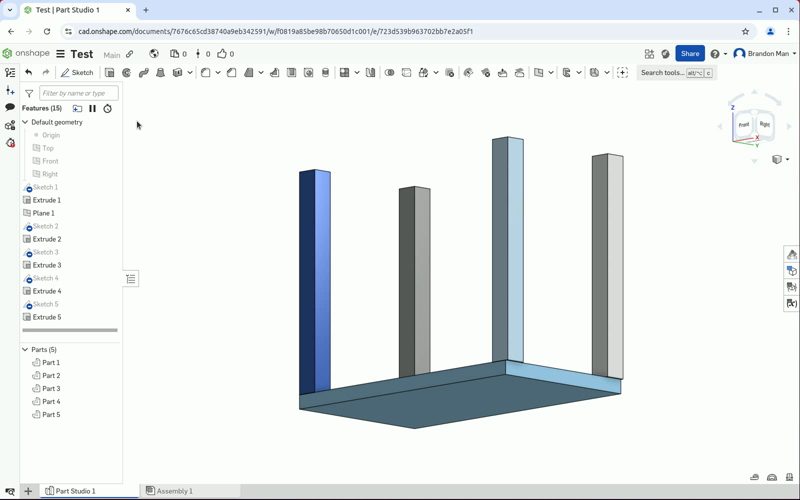
key(left, 3)
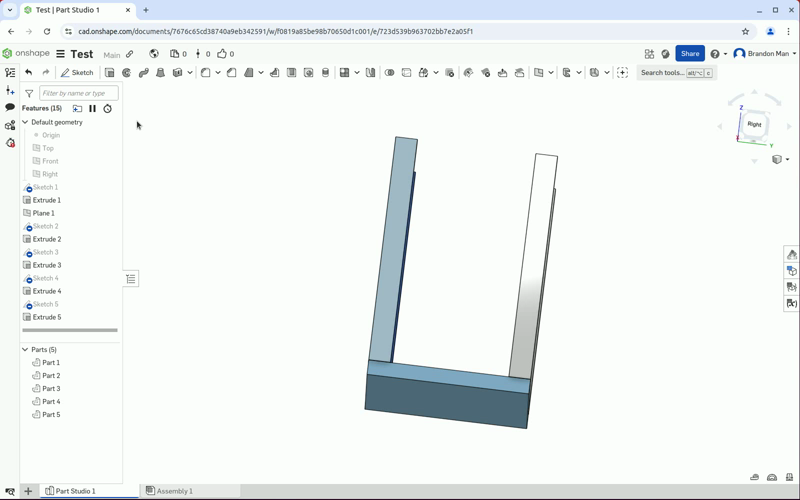
key(right, 3)
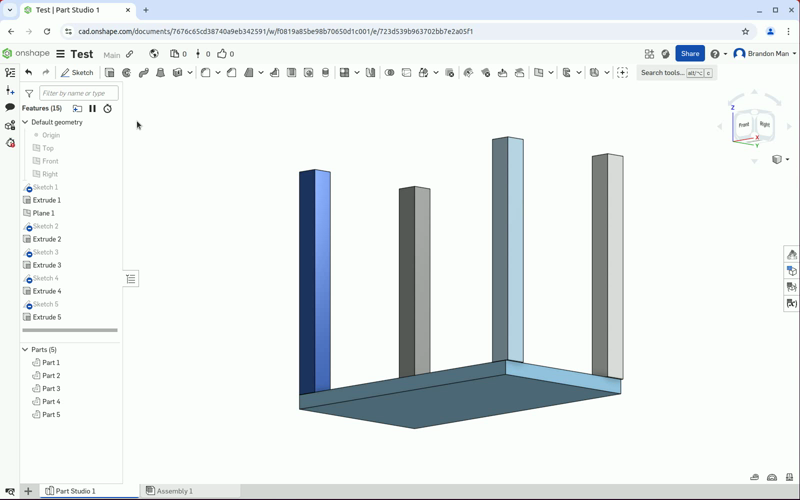
key(down, 3)
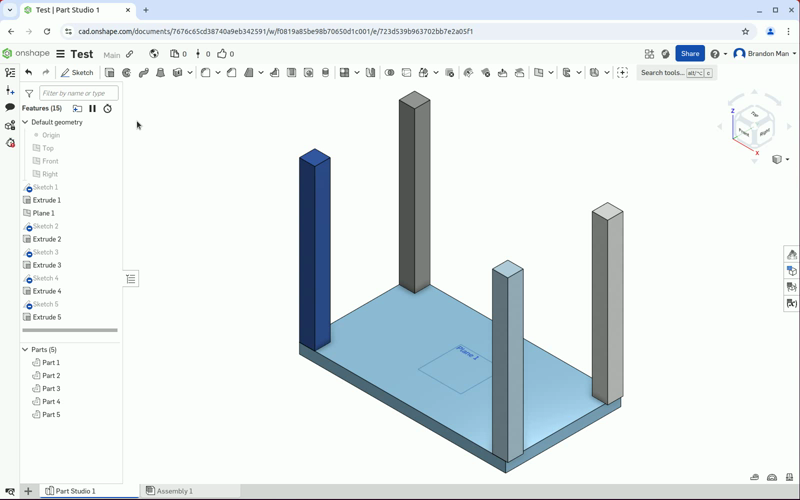
mouse_move(73, 189)
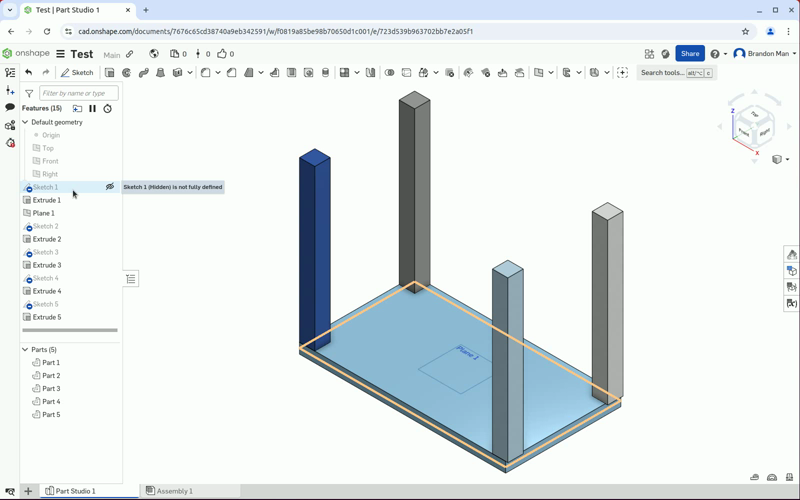
click(73, 189)